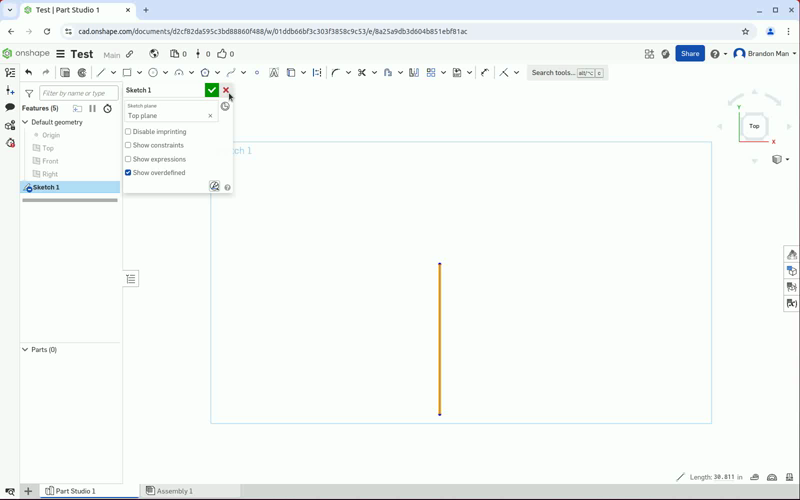
key(shift+h)
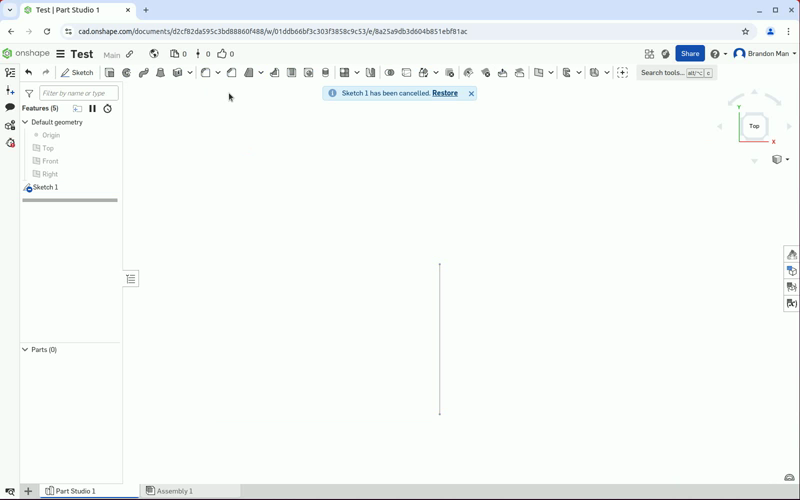
key(shift+s)
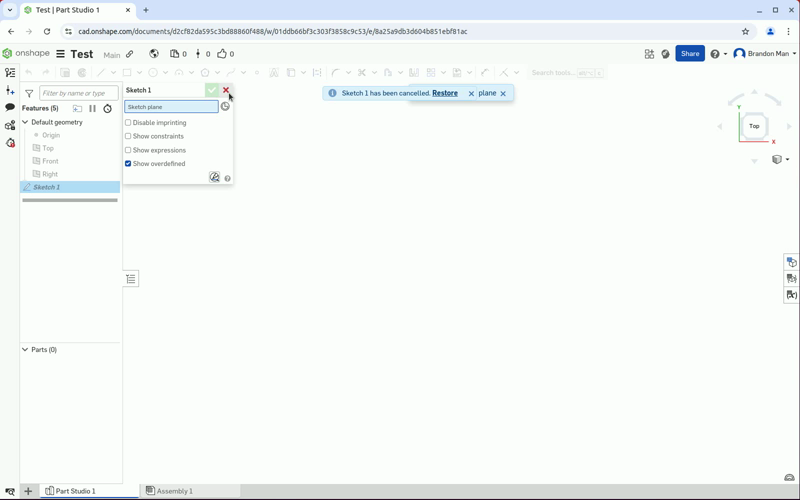
mouse_move(73, 150)
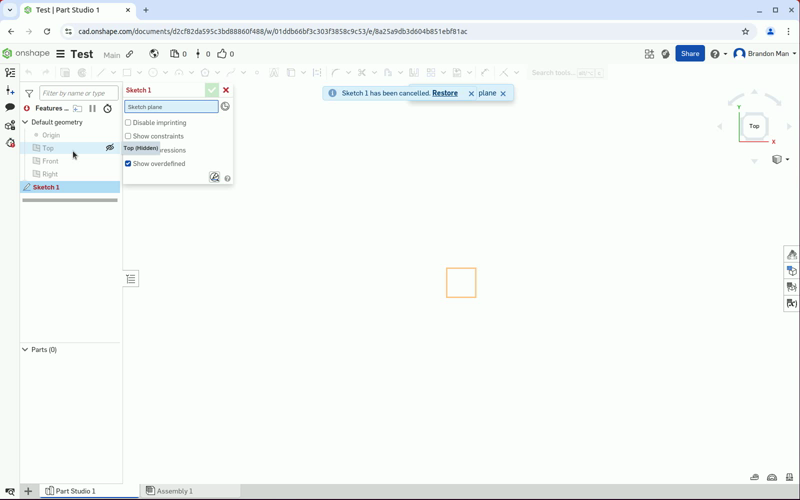
click(73, 150)
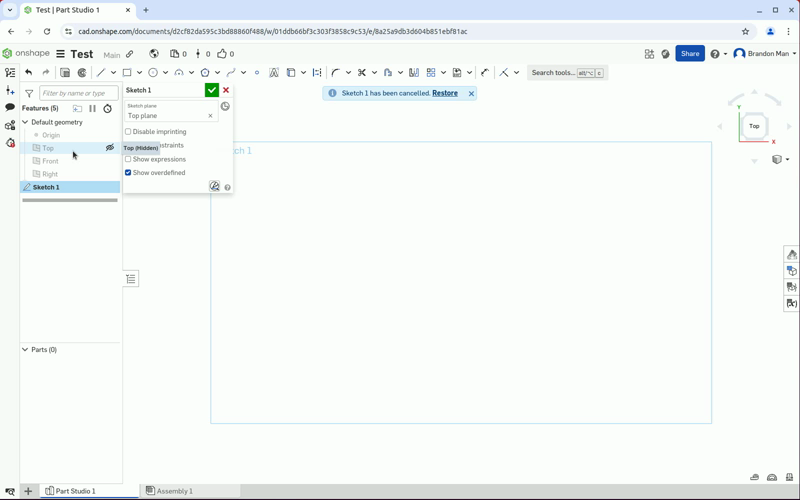
mouse_move(73, 352)
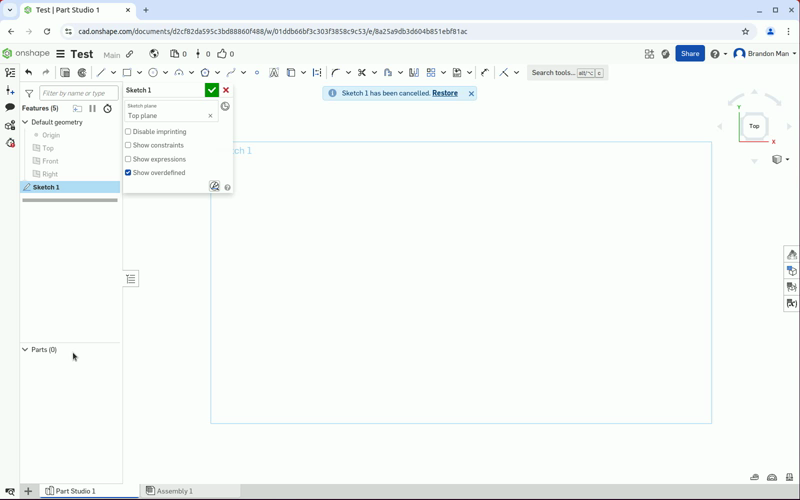
key(y)
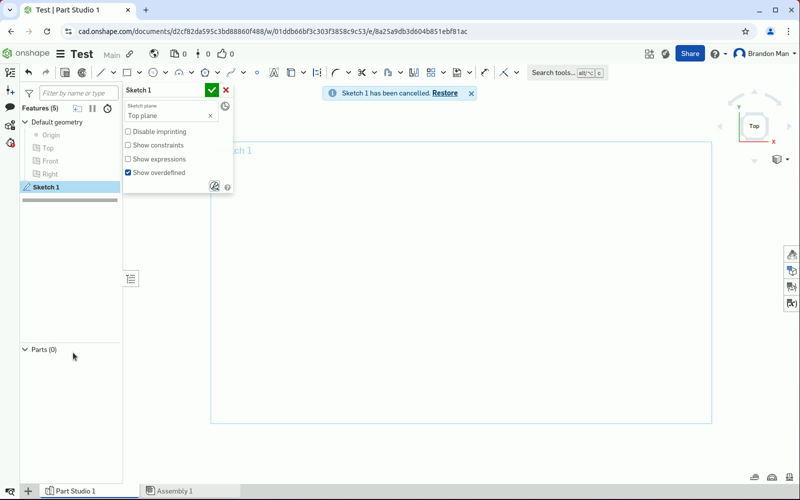
key(c)
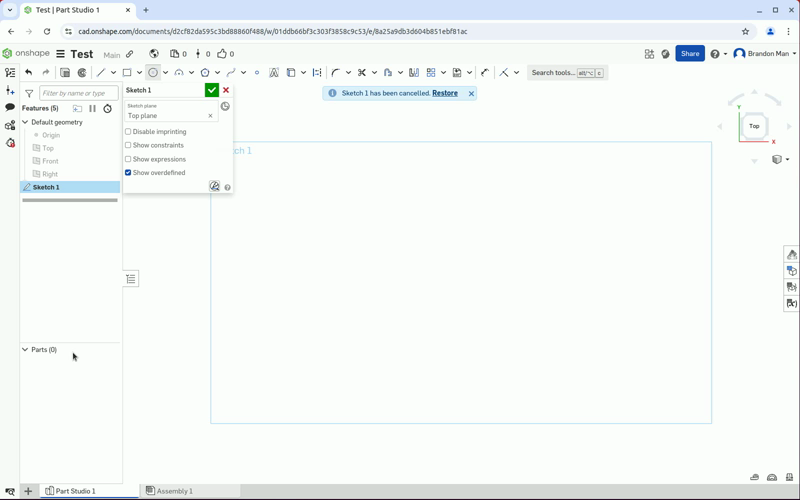
key_down(shift)
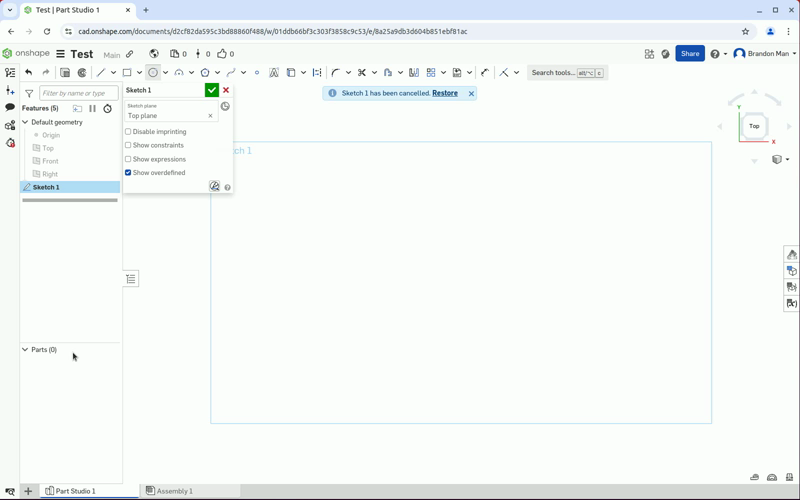
mouse_move(461, 282)
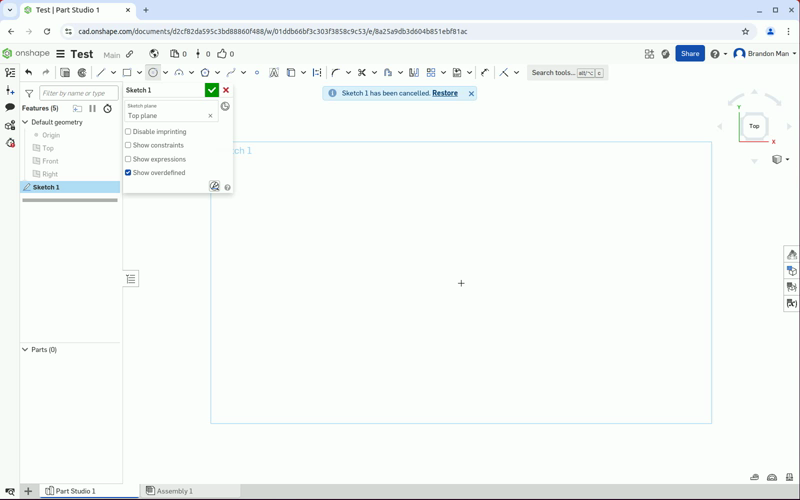
click(461, 282)
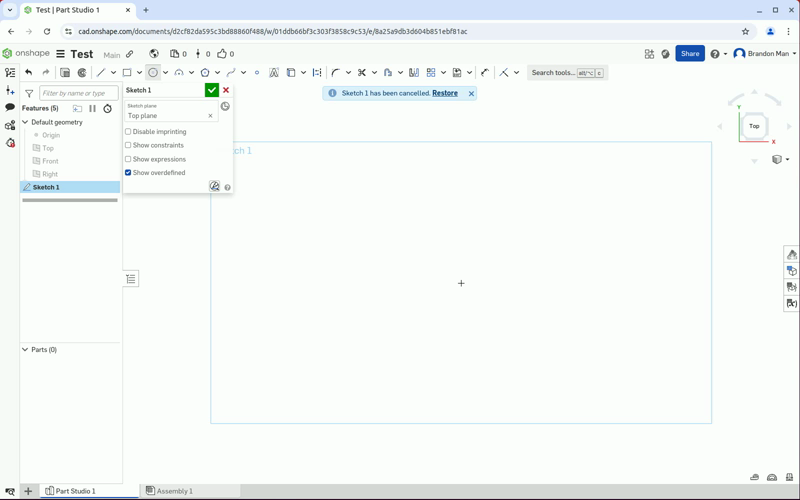
key_up(shift)
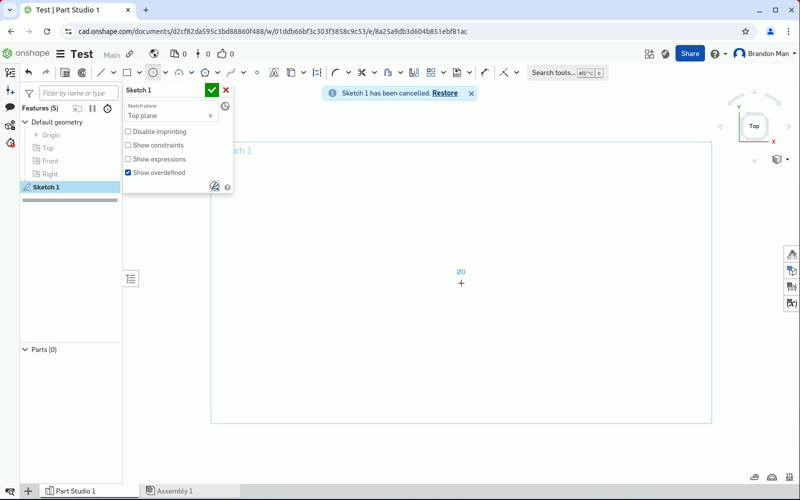
mouse_move(490, 282)
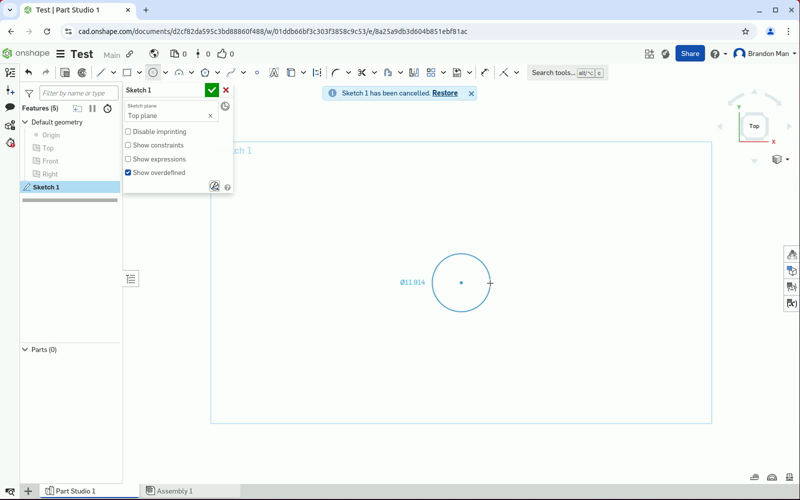
click(490, 282)
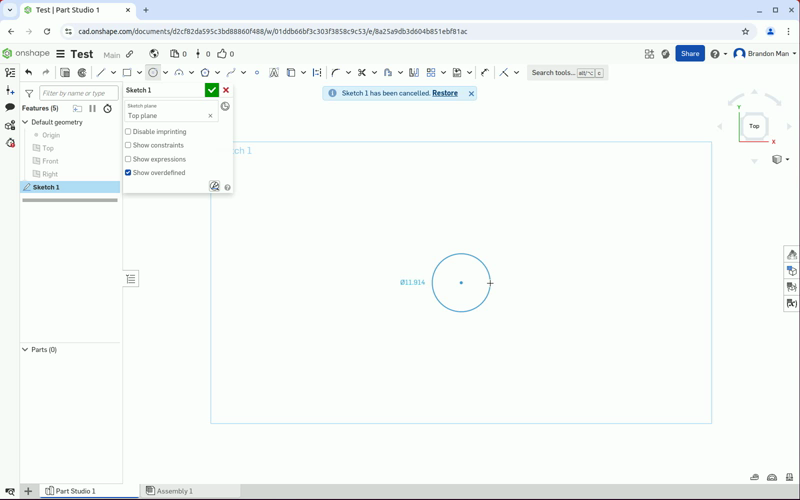
key(esc)
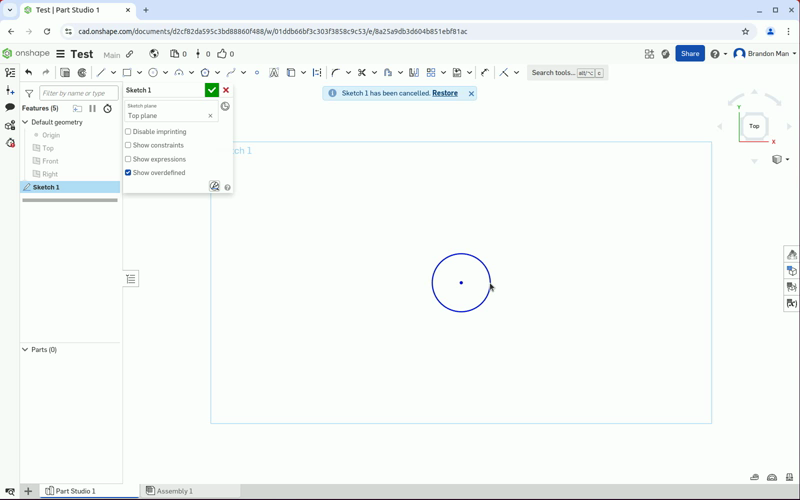
key(c)
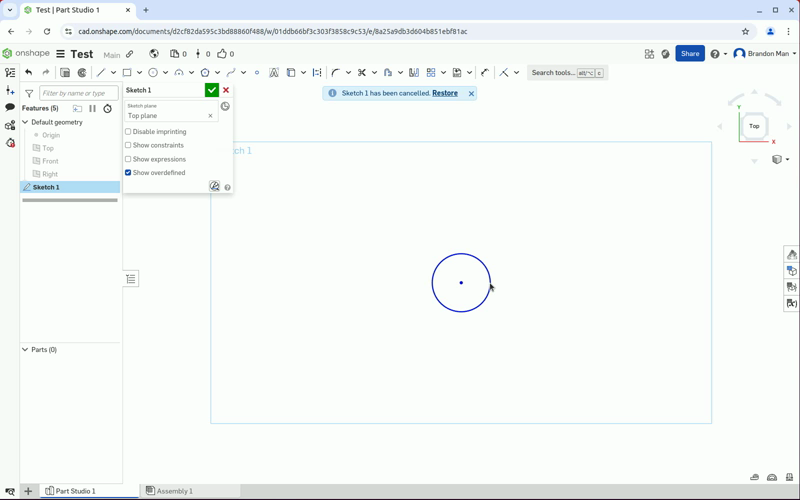
key_down(shift)
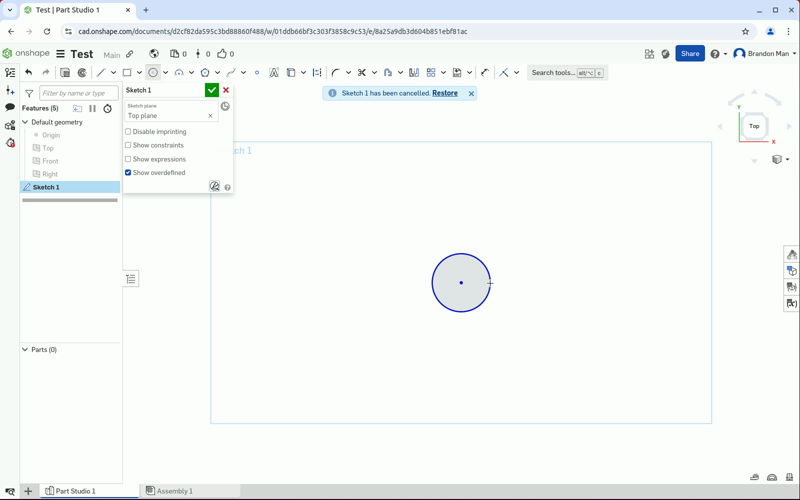
mouse_move(461, 282)
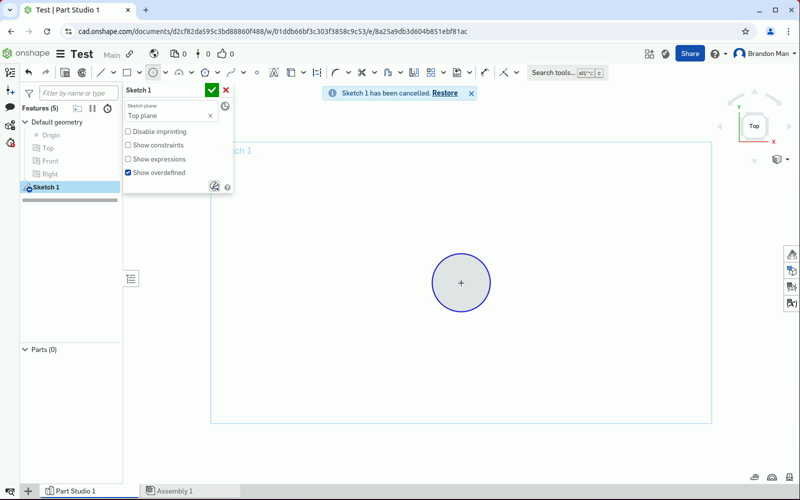
click(461, 282)
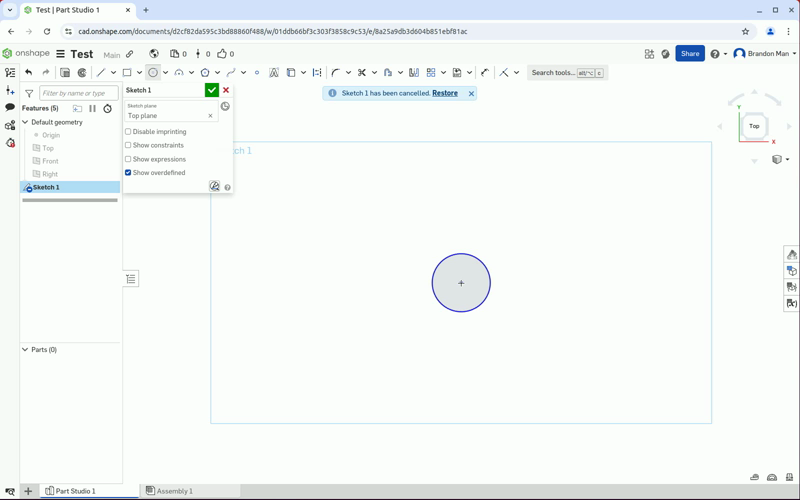
key_up(shift)
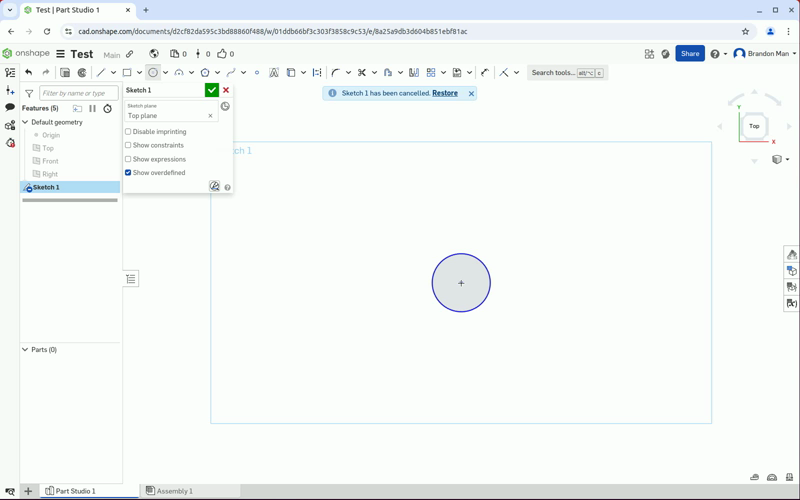
mouse_move(475, 282)
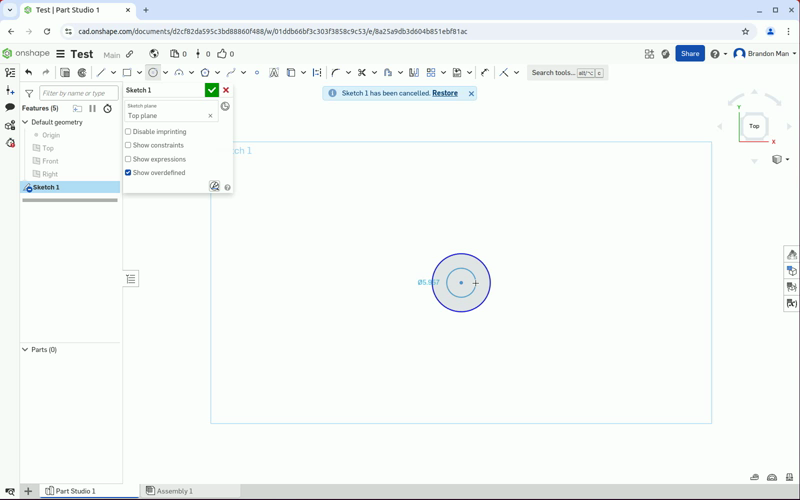
click(475, 282)
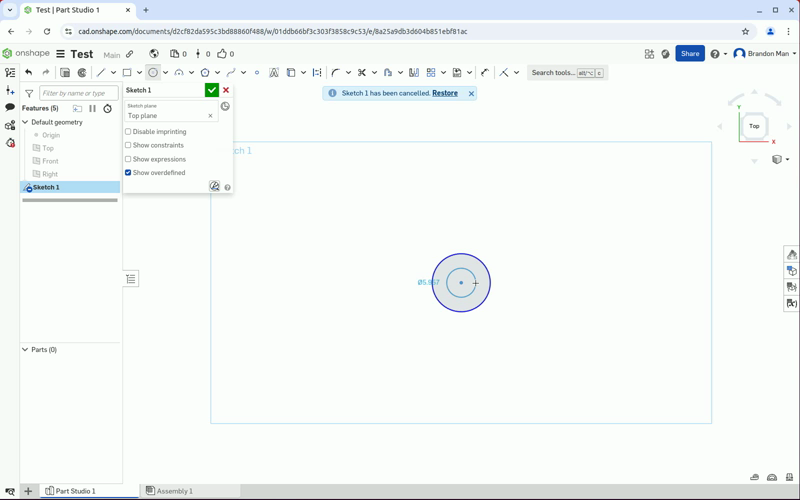
key(esc)
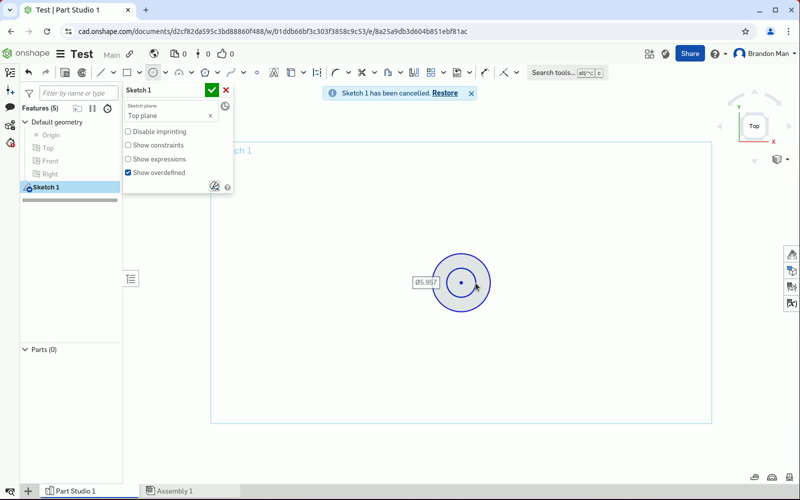
mouse_move(480, 269)
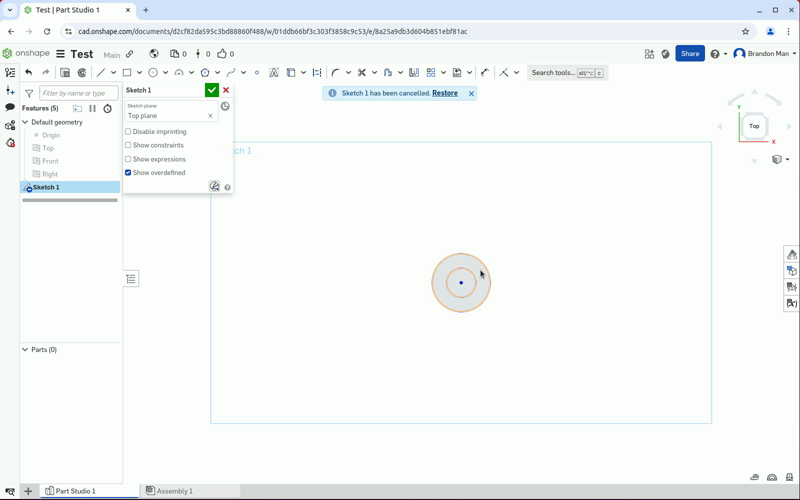
click(480, 269)
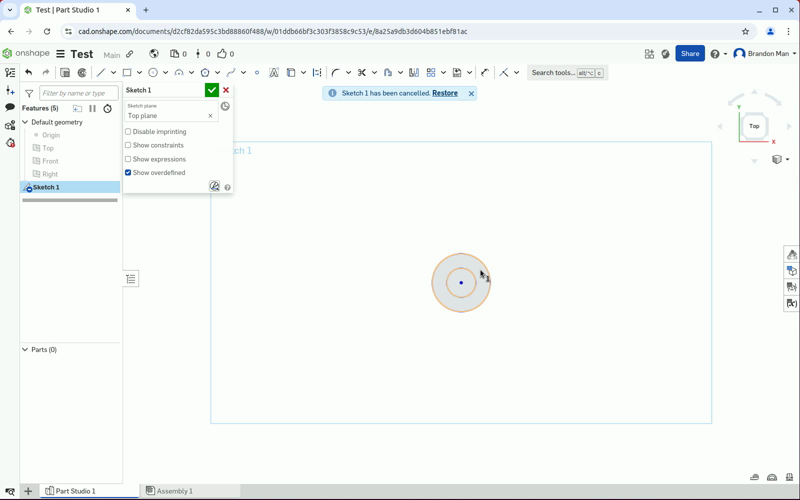
mouse_move(73, 352)
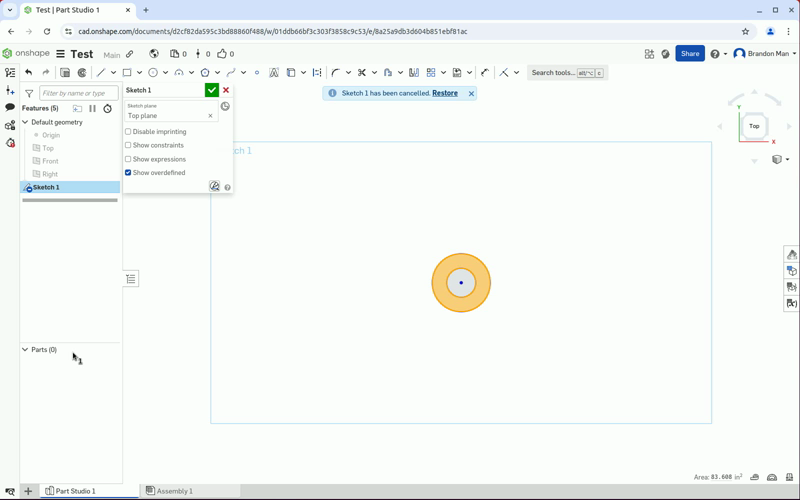
key(shift+y)
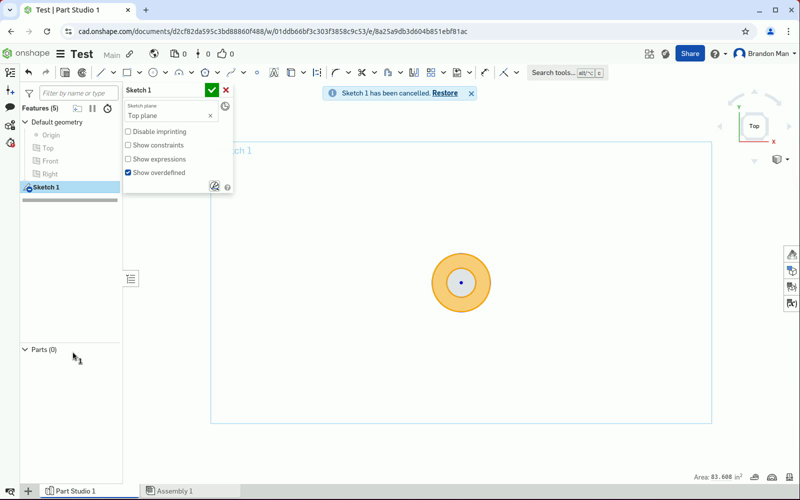
key(shift+e)
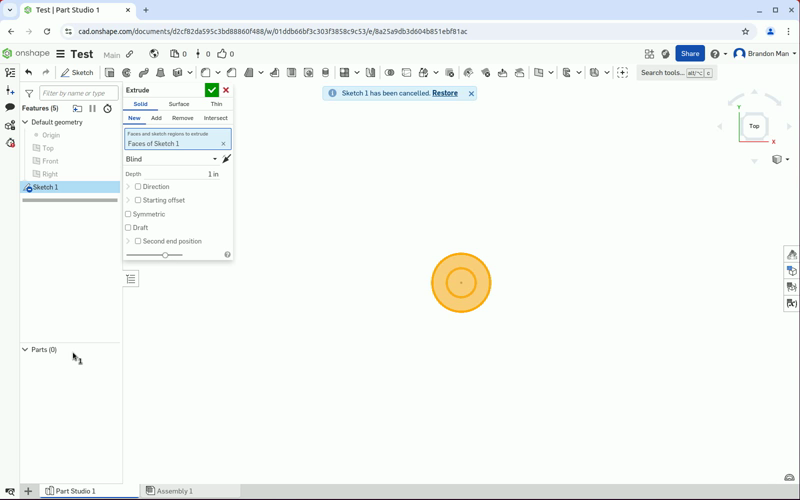
mouse_move(143, 106)
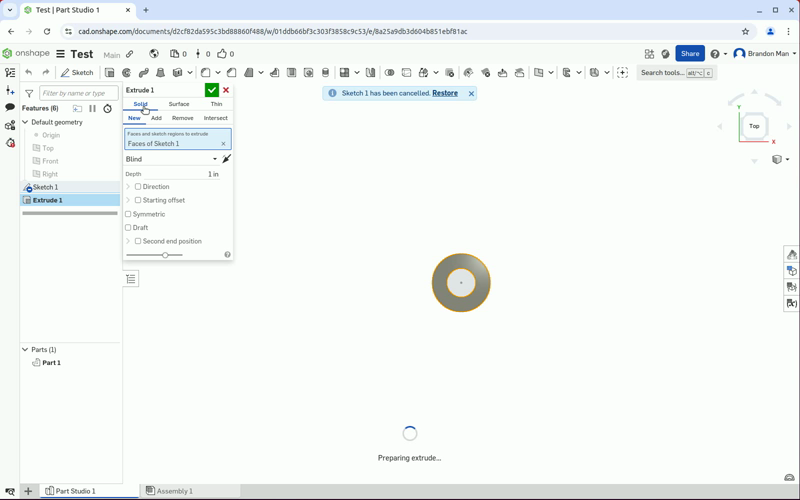
click(143, 106)
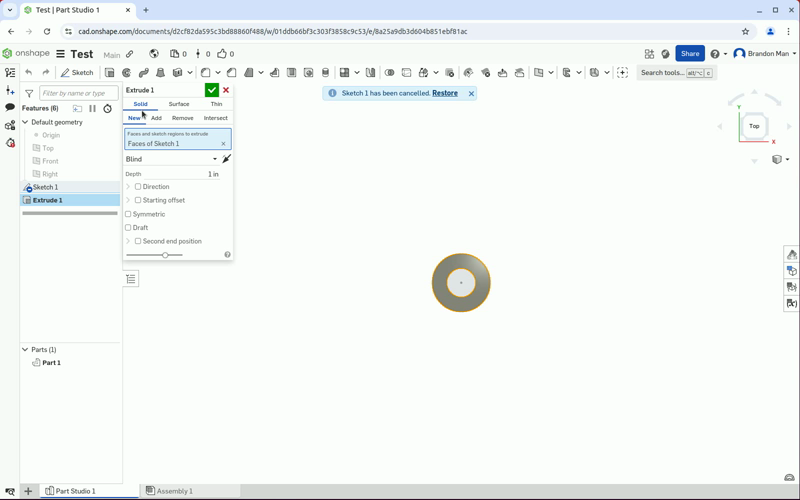
mouse_move(137, 120)
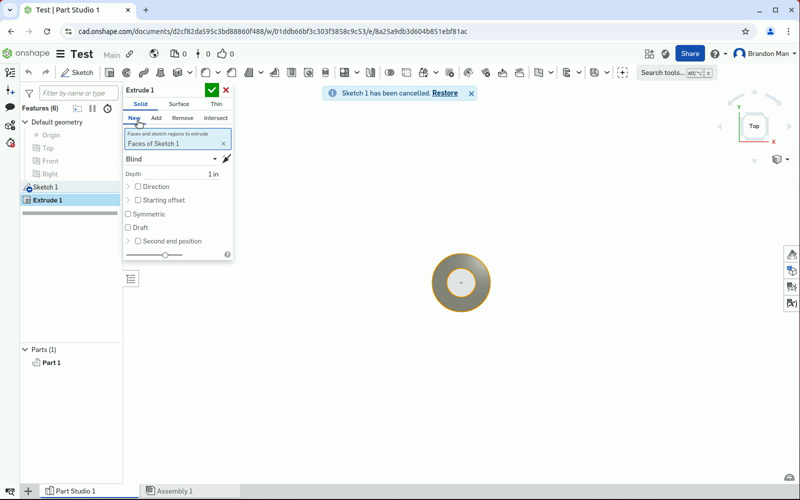
click(137, 120)
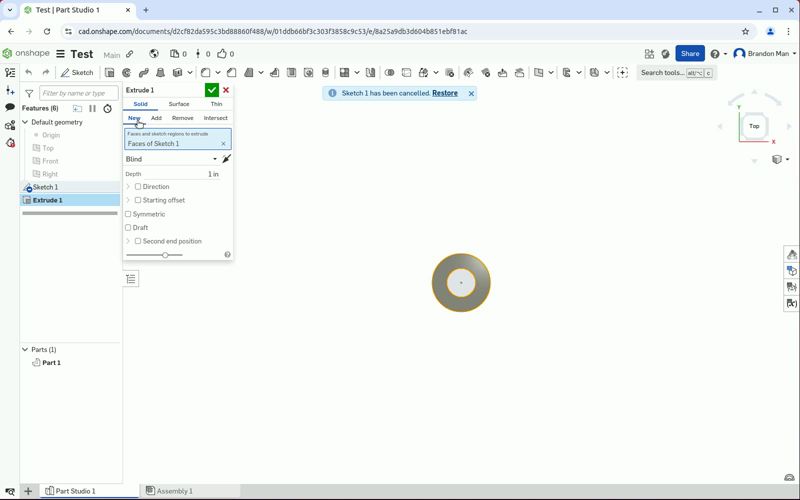
key(tab, 4)
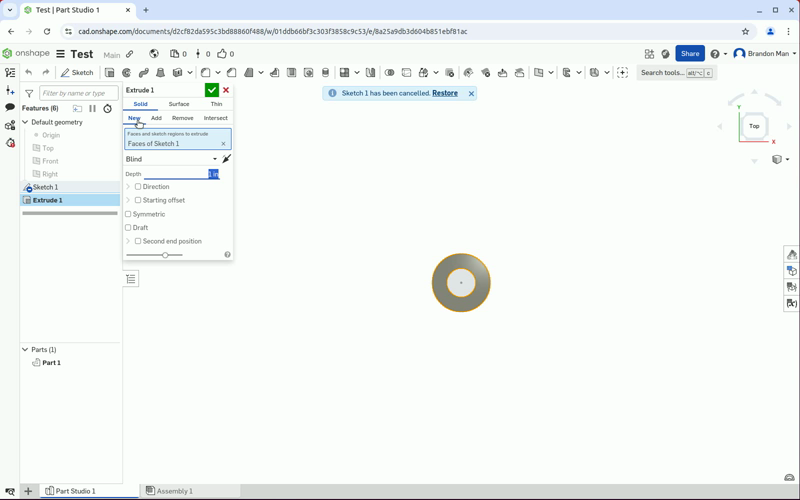
text(23.108)
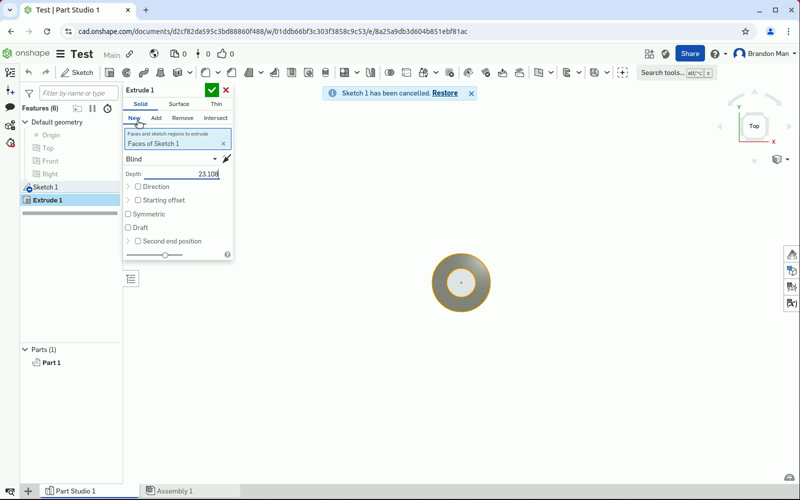
key(enter)
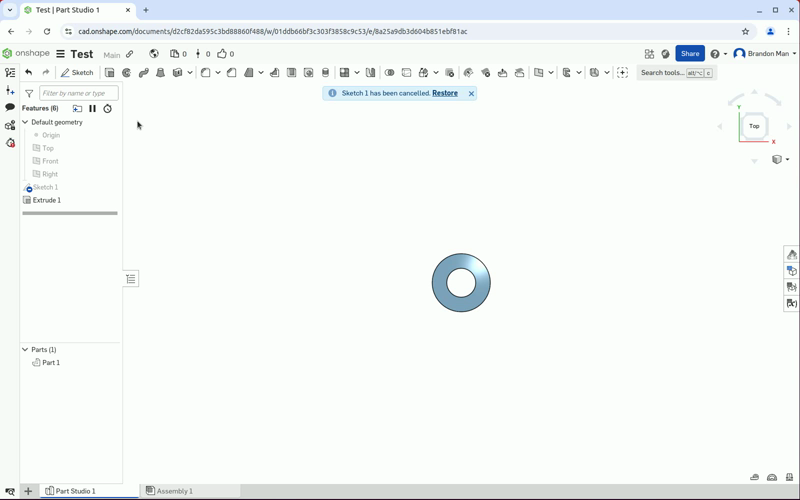
key(shift+h)
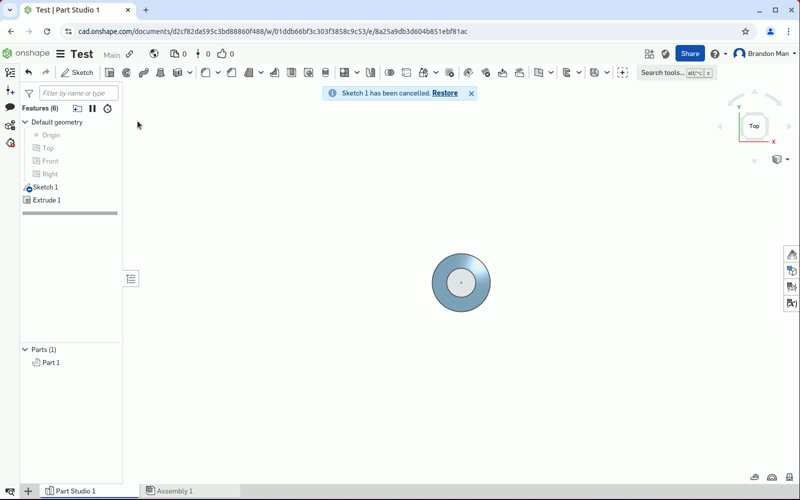
key(shift+h)
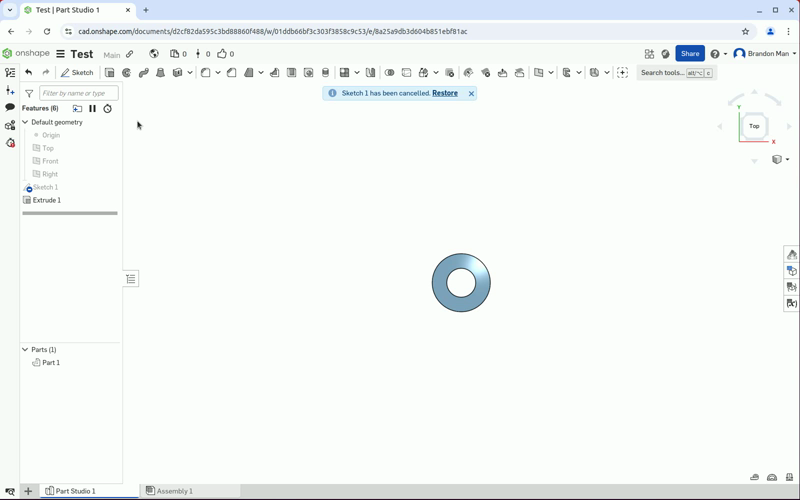
mouse_move(73, 189)
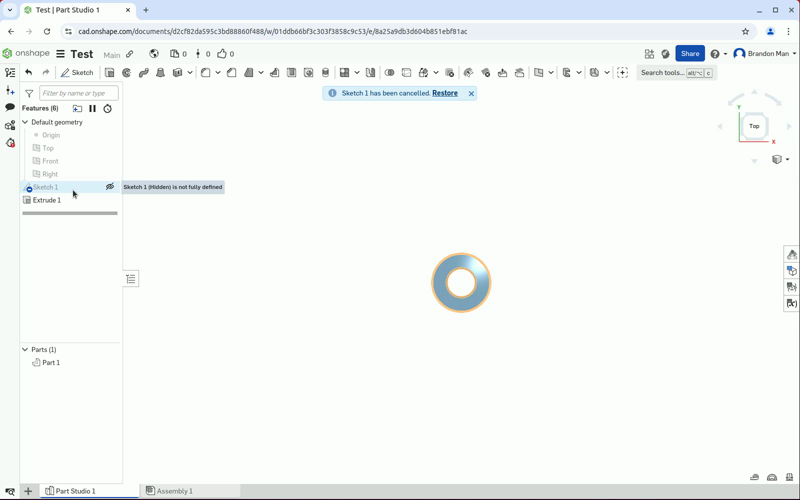
click(73, 189)
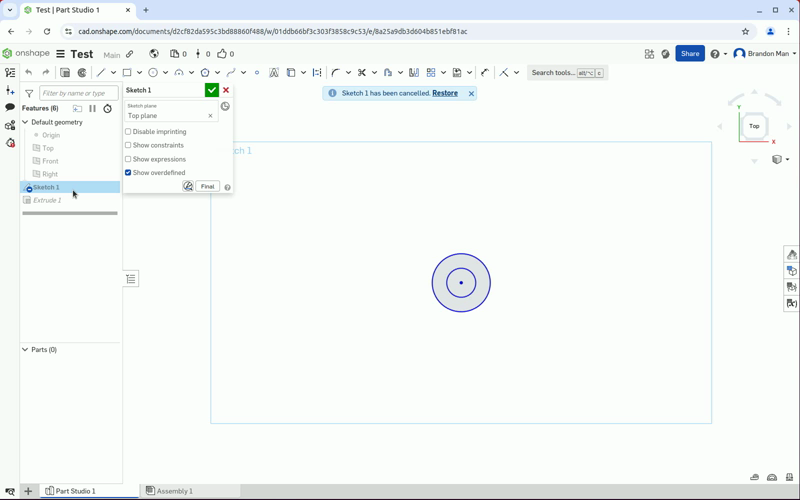
mouse_move(229, 92)
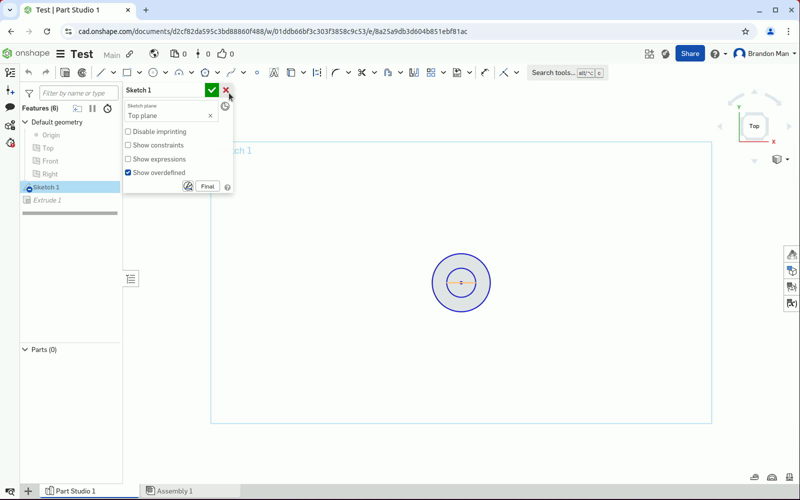
click(229, 92)
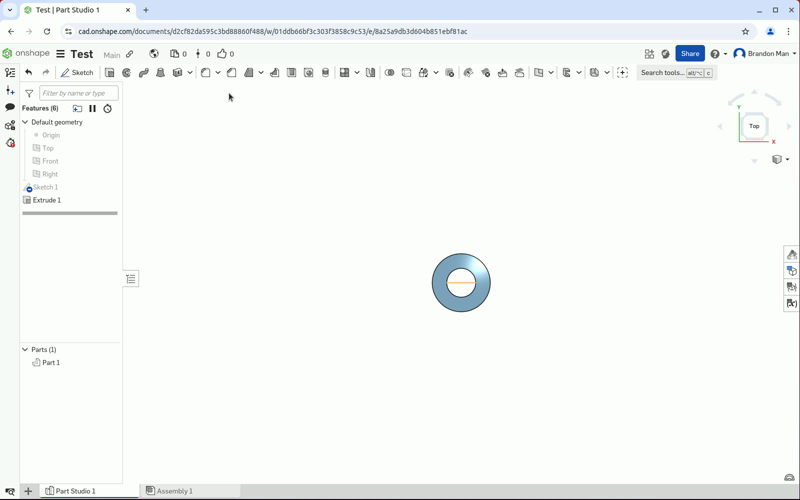
mouse_move(541, 75)
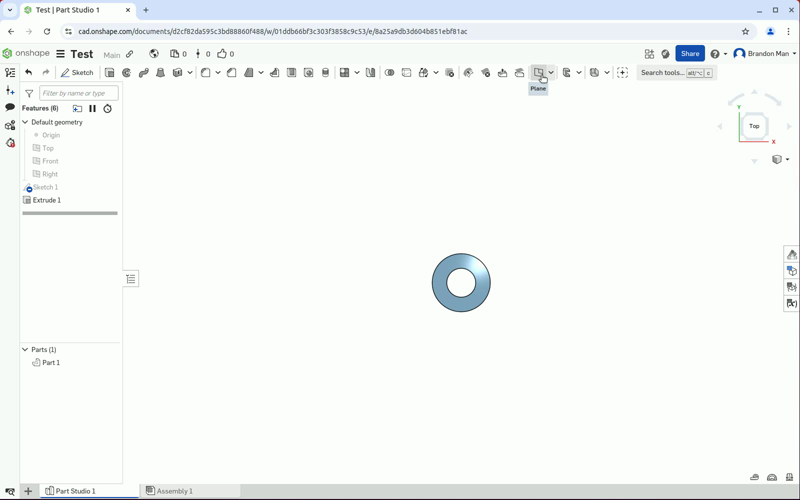
click(541, 75)
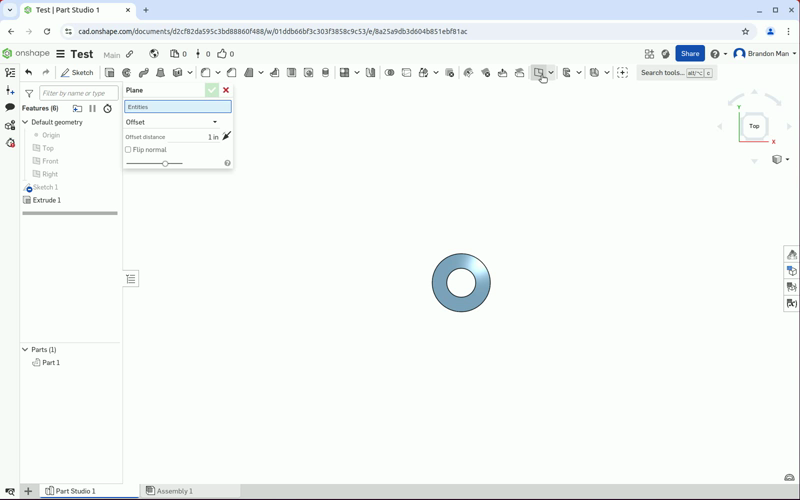
mouse_move(73, 150)
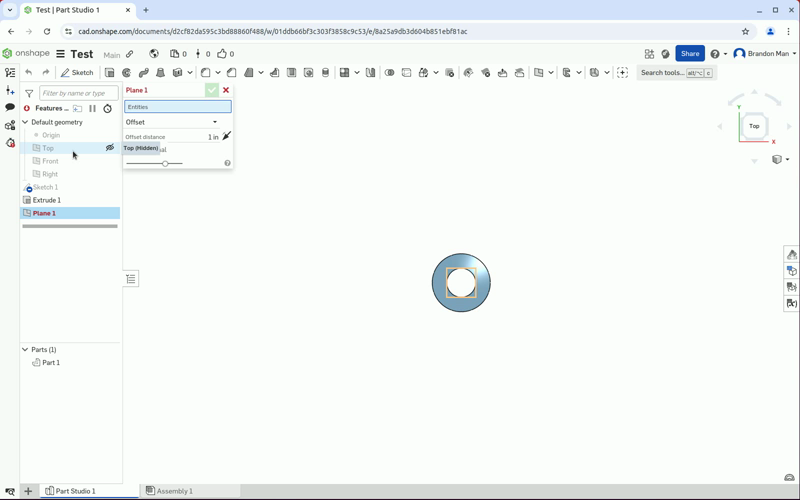
click(73, 150)
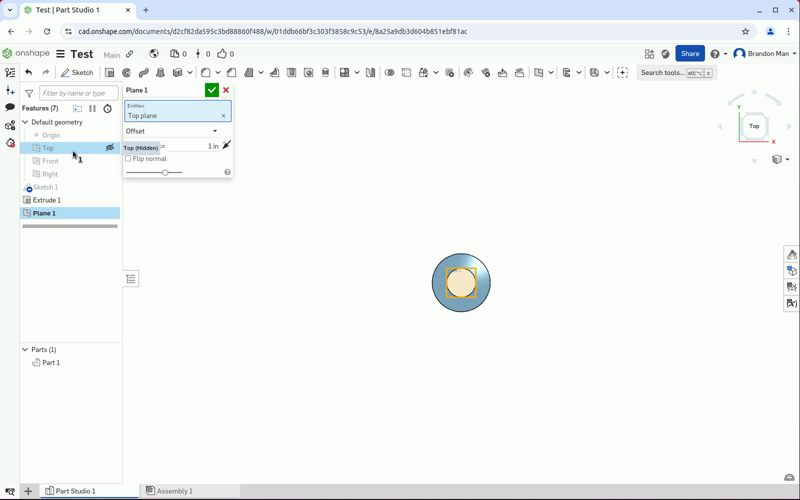
key(tab, 2)
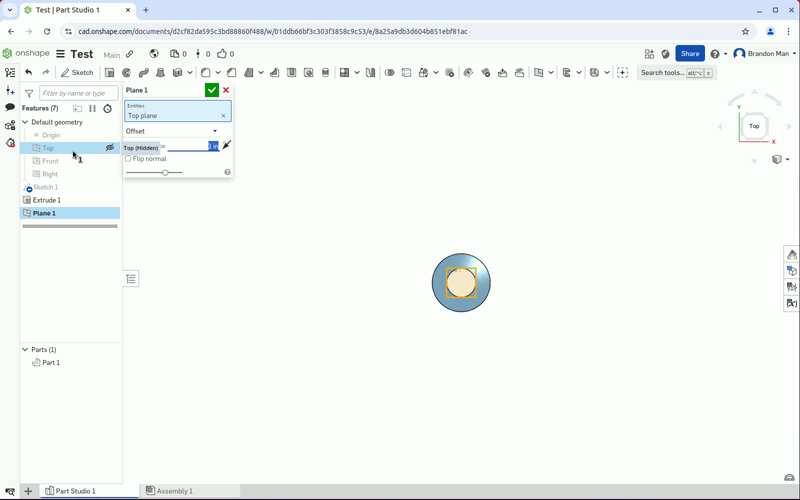
text(23.108)
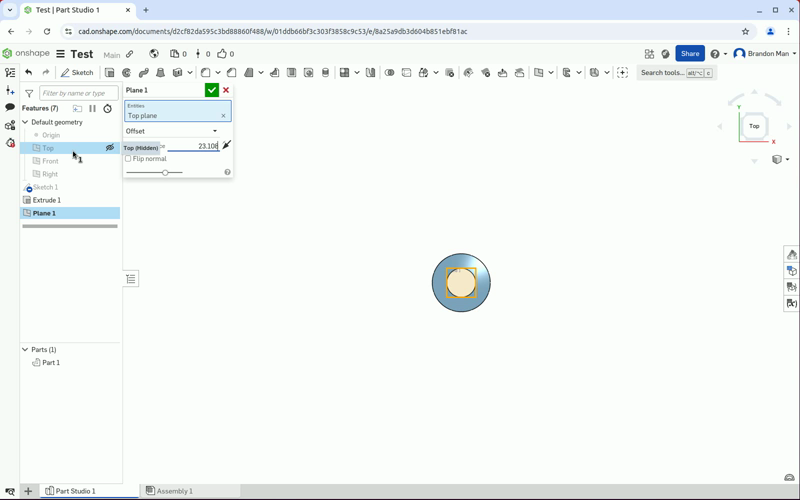
key(enter, 2)
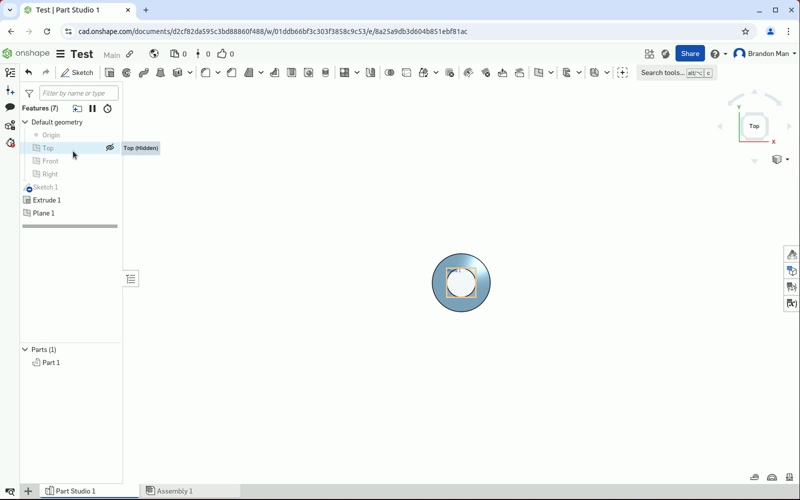
key(shift+s)
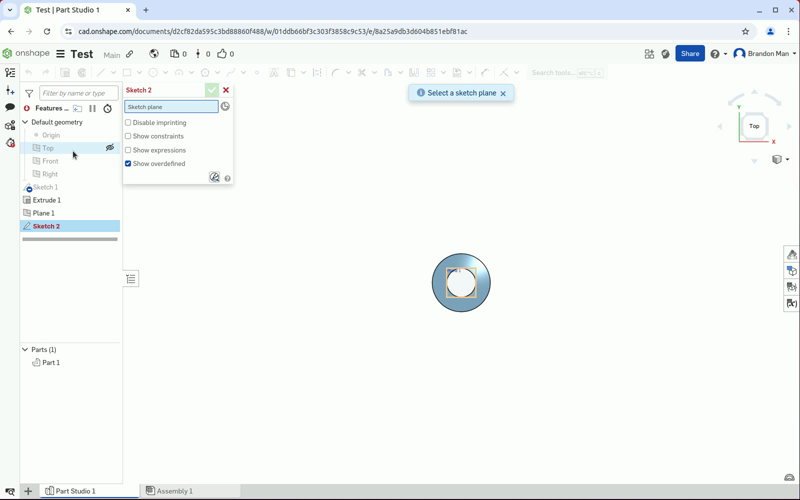
mouse_move(73, 215)
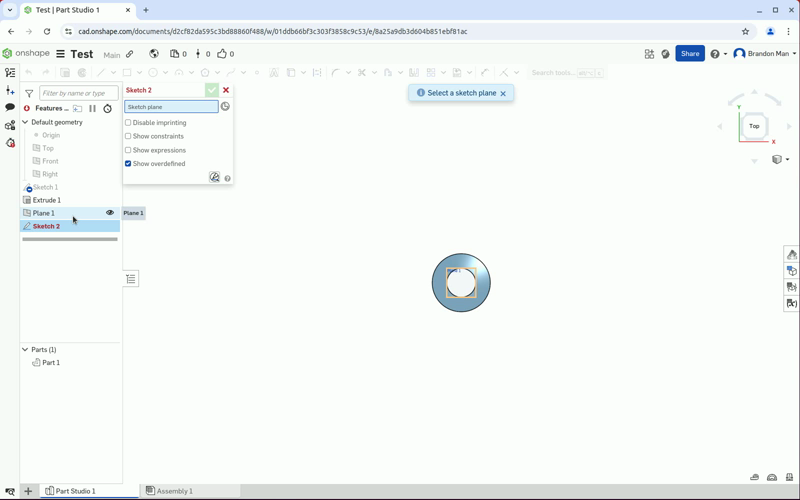
click(73, 215)
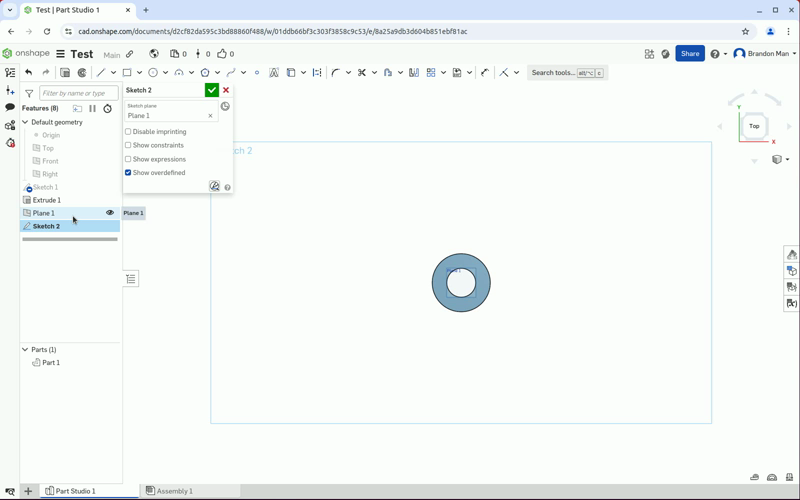
mouse_move(73, 352)
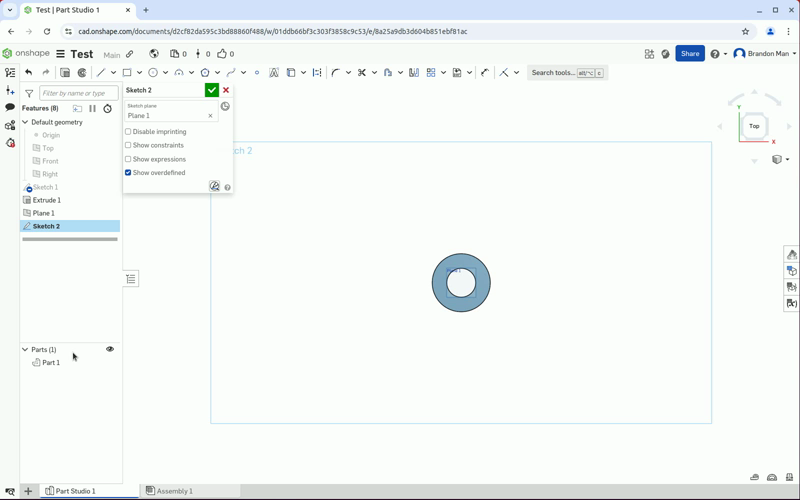
key(y)
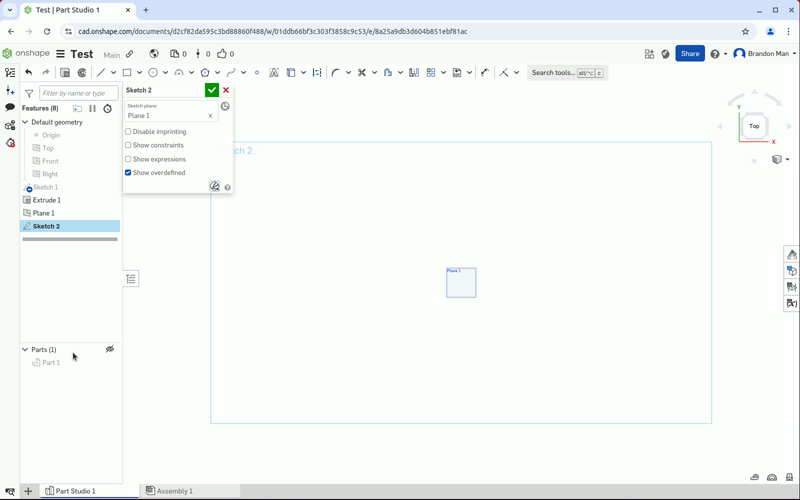
key(l)
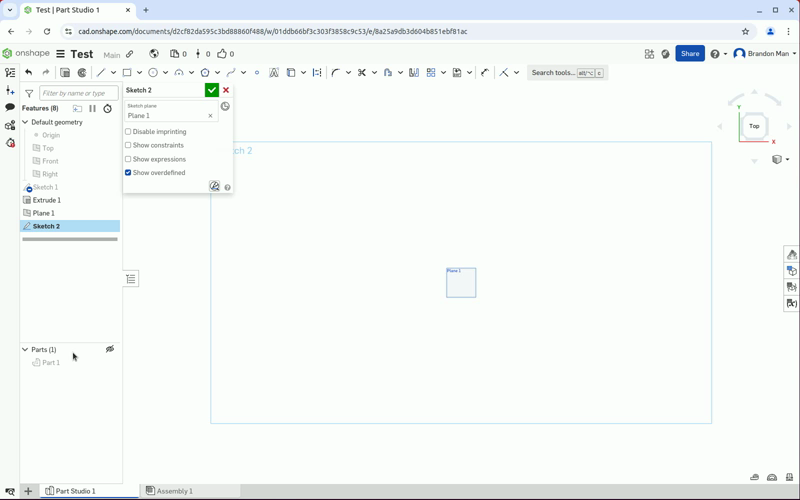
key_down(shift)
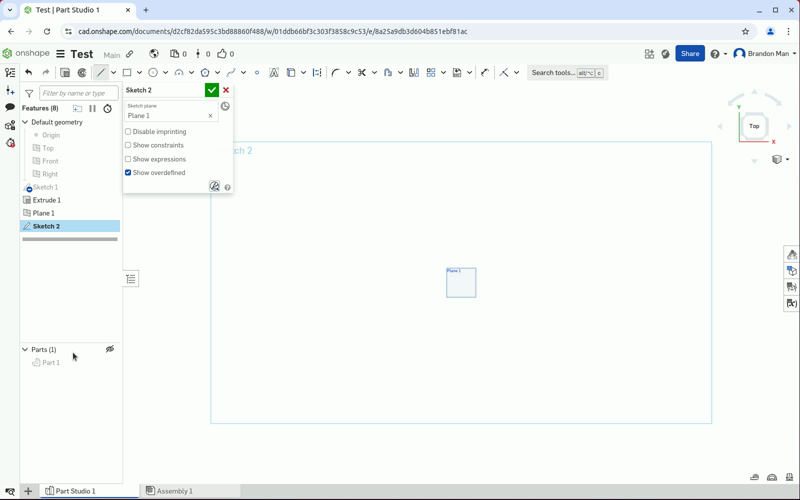
mouse_move(432, 288)
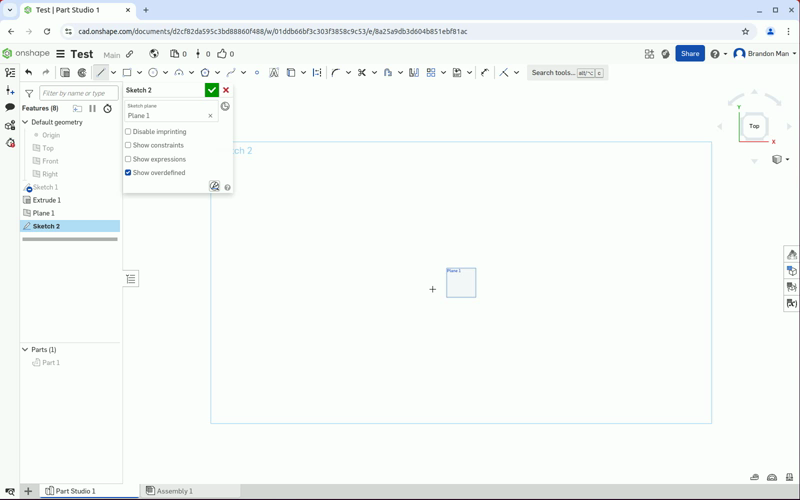
click(432, 288)
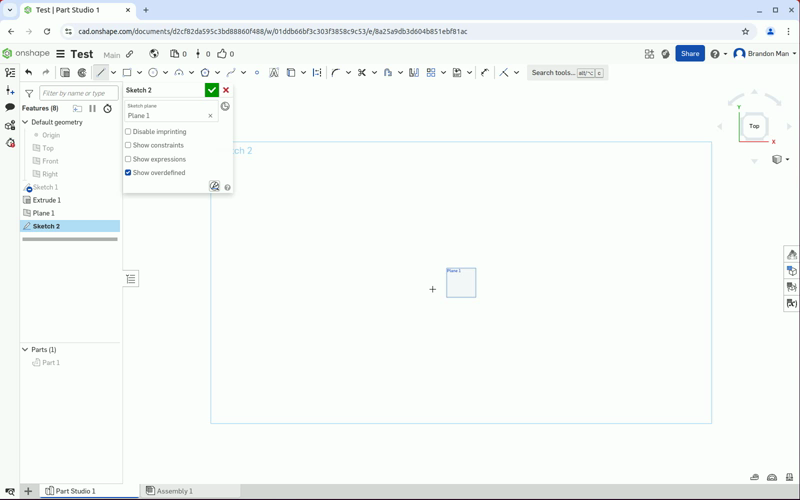
key_up(shift)
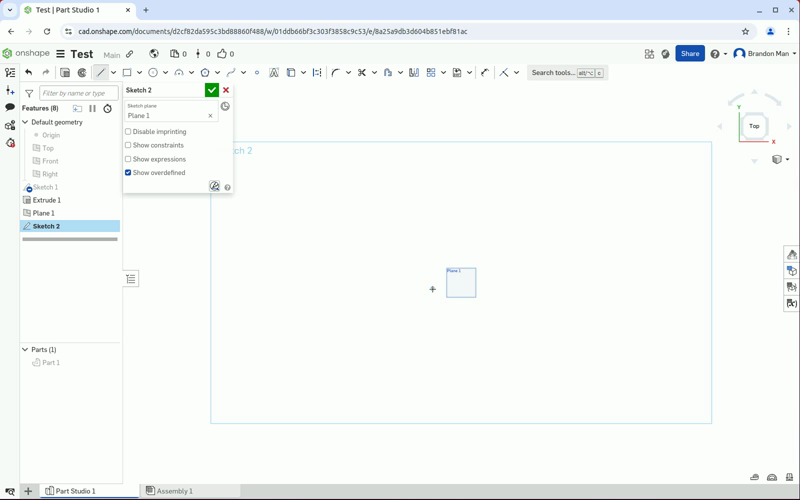
key_down(shift)
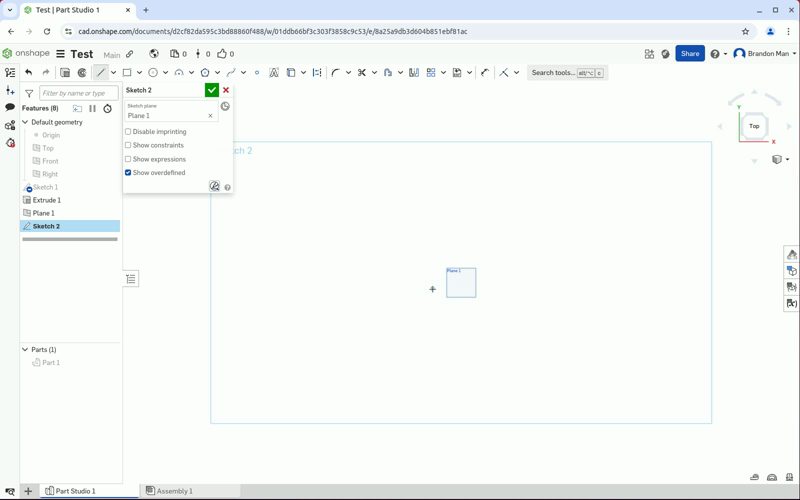
mouse_move(462, 288)
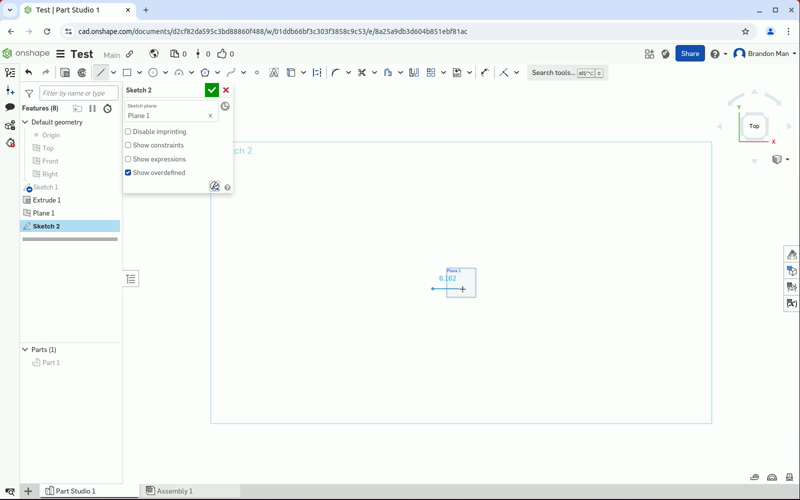
mouse_move(448, 288)
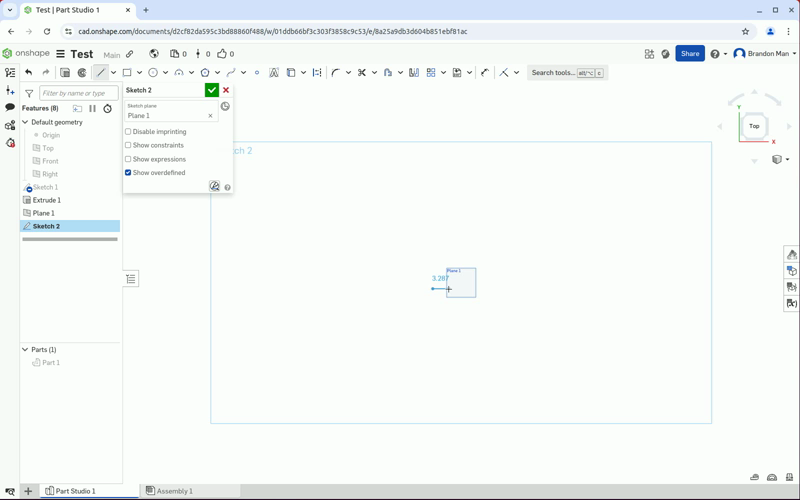
click(448, 288)
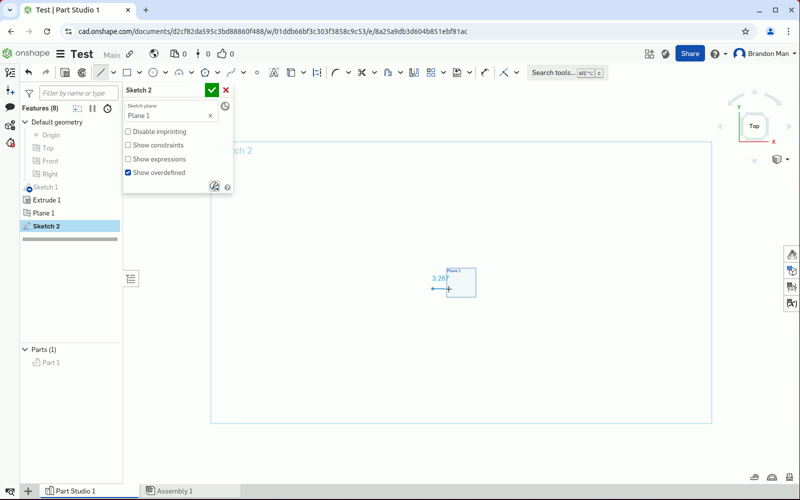
key_up(shift)
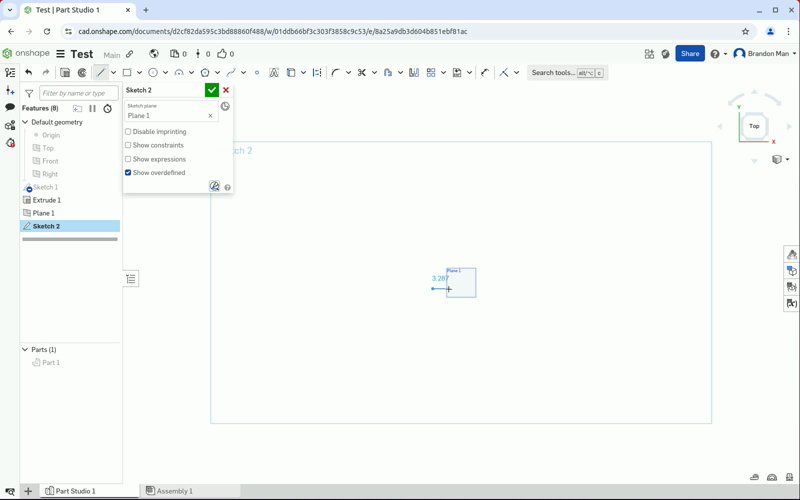
key(esc)
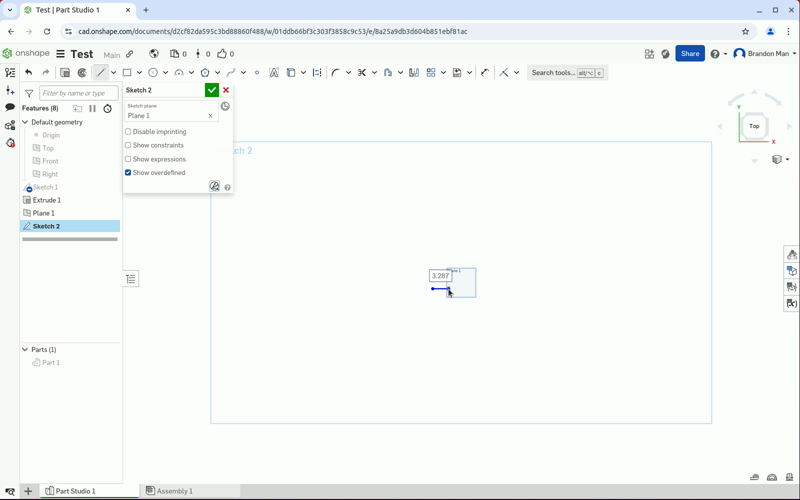
key(a)
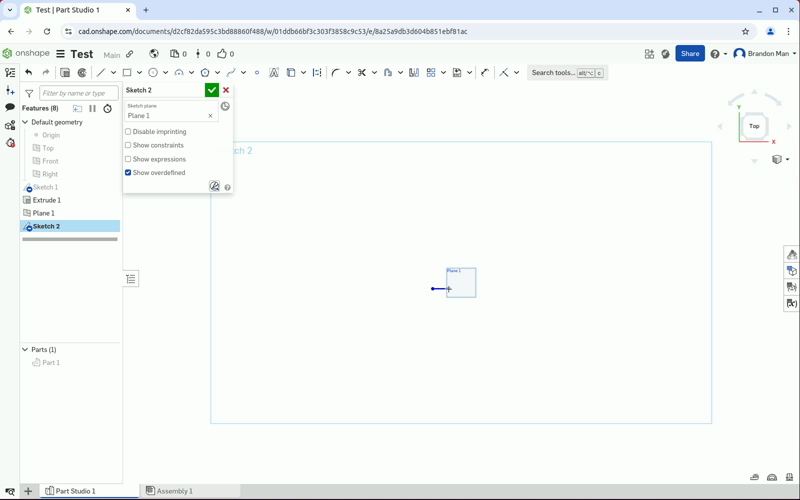
mouse_move(448, 288)
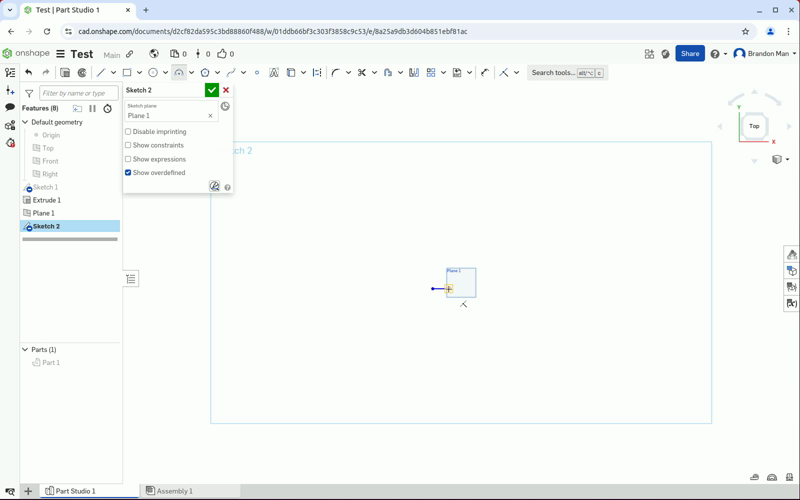
click(448, 288)
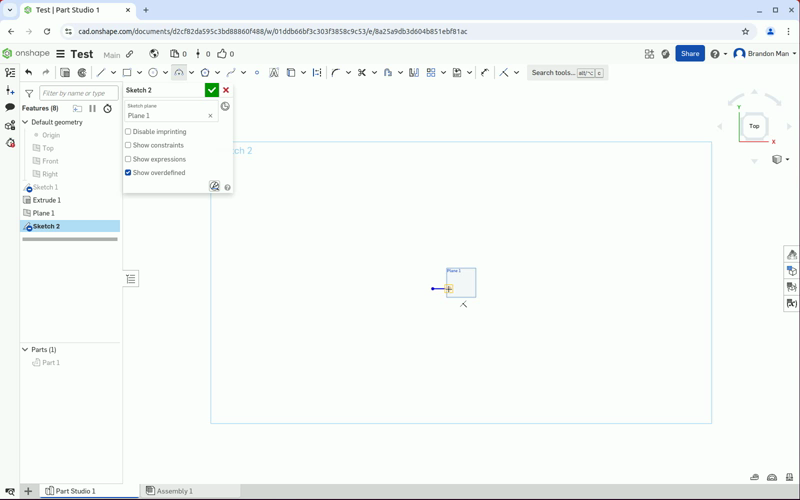
key_down(shift)
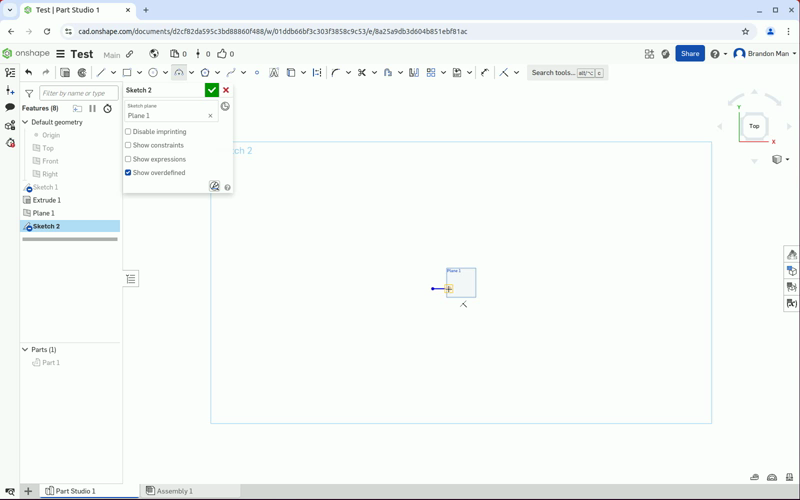
mouse_move(448, 276)
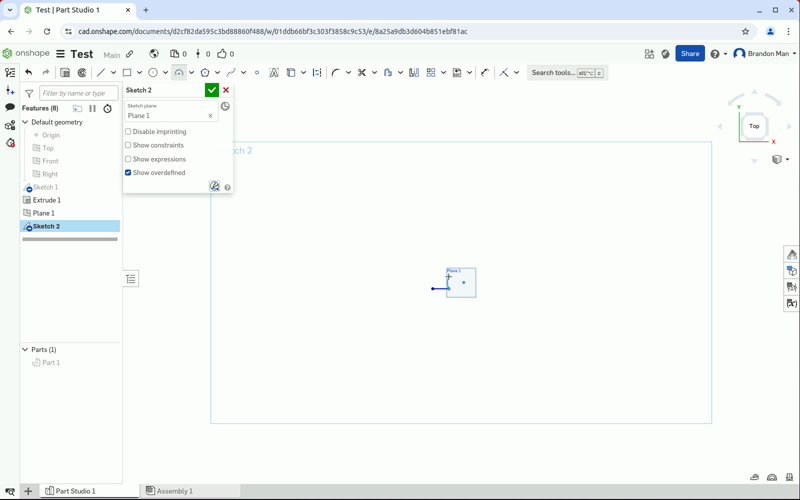
click(448, 276)
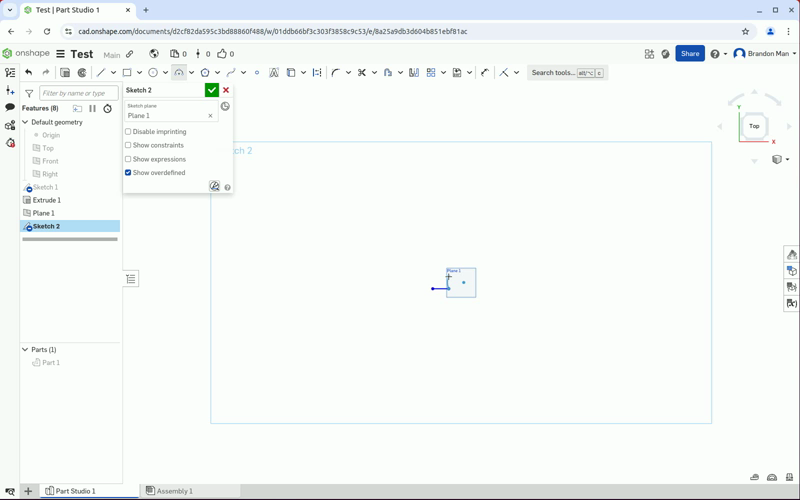
mouse_move(447, 282)
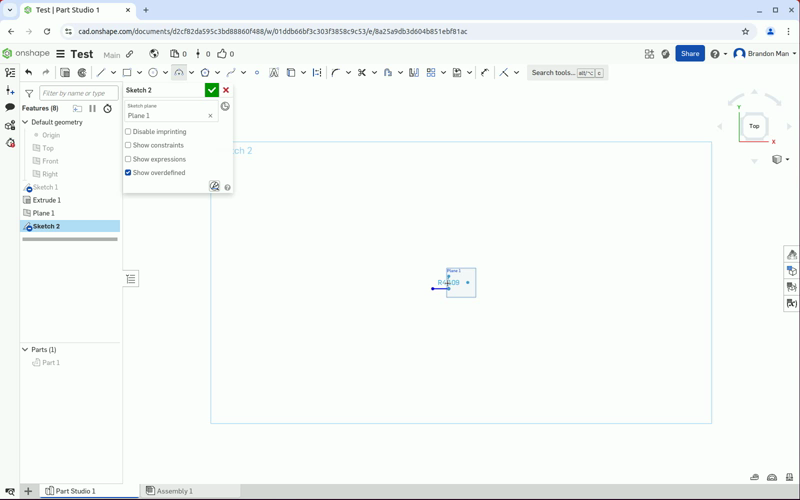
click(447, 282)
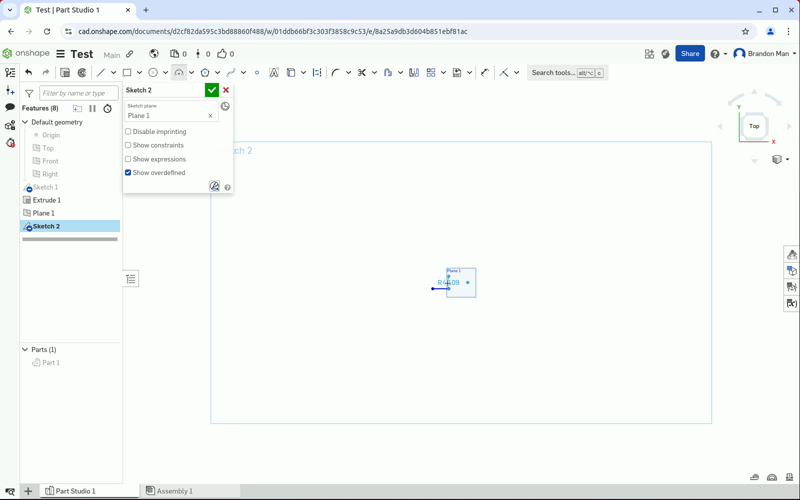
key_up(shift)
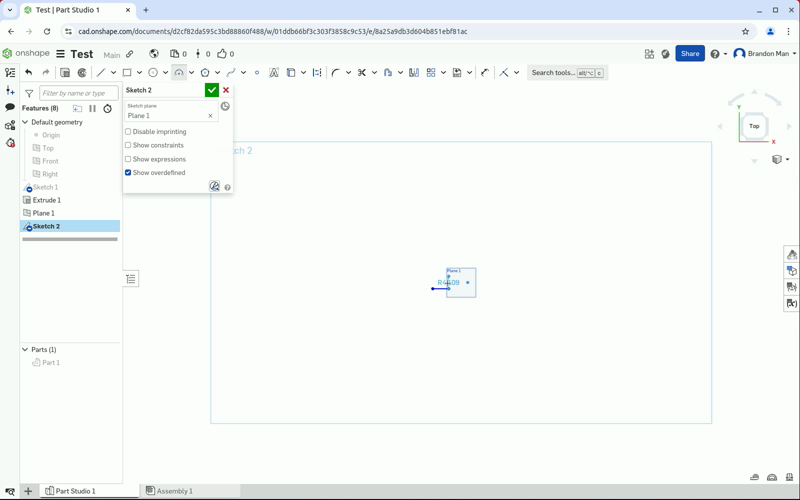
key(esc)
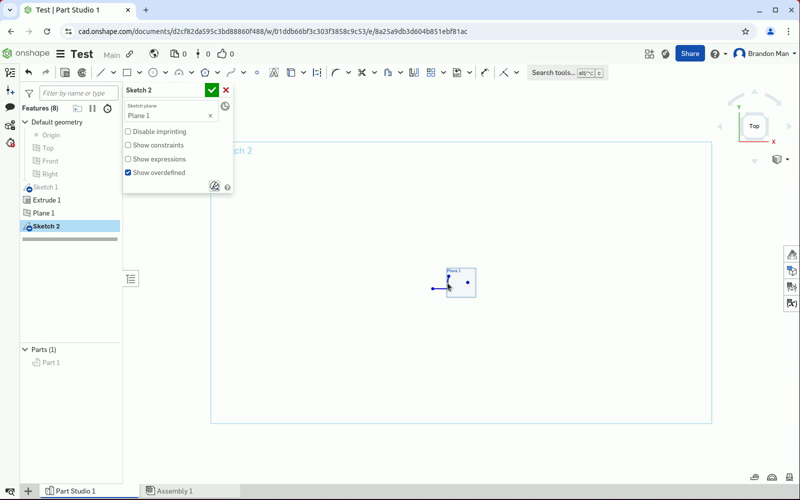
key(l)
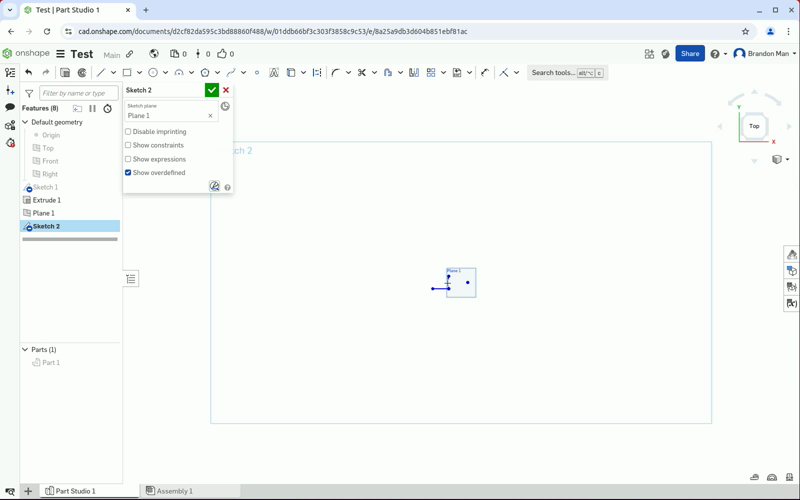
mouse_move(448, 276)
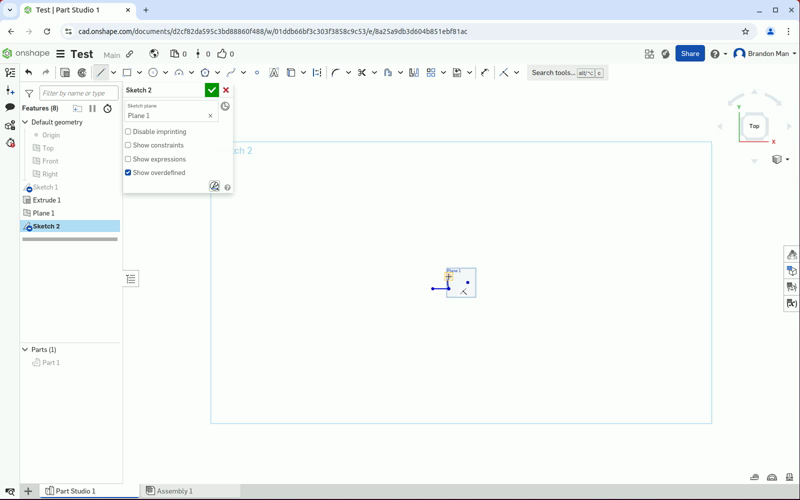
click(448, 276)
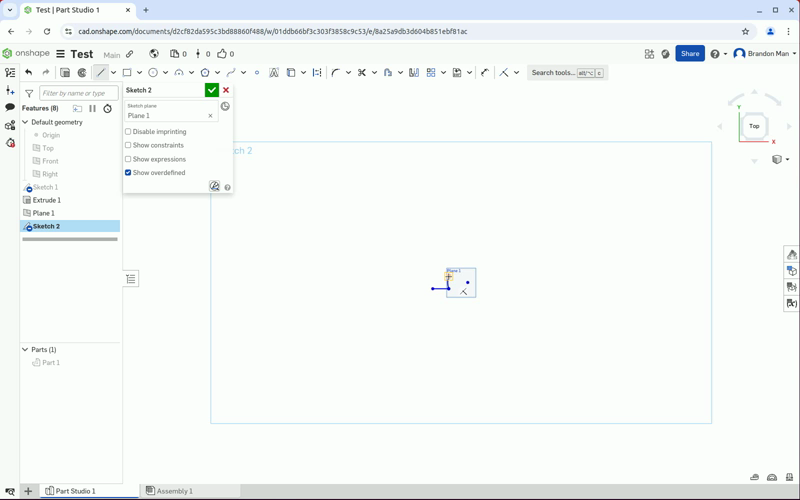
key_down(shift)
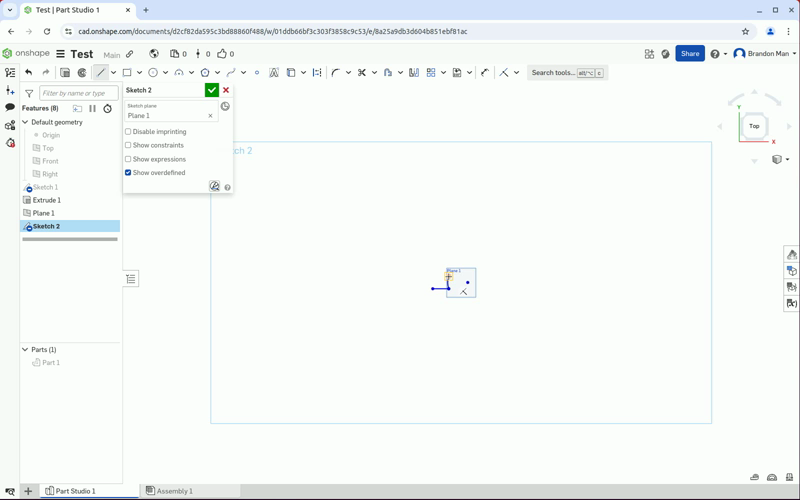
mouse_move(478, 276)
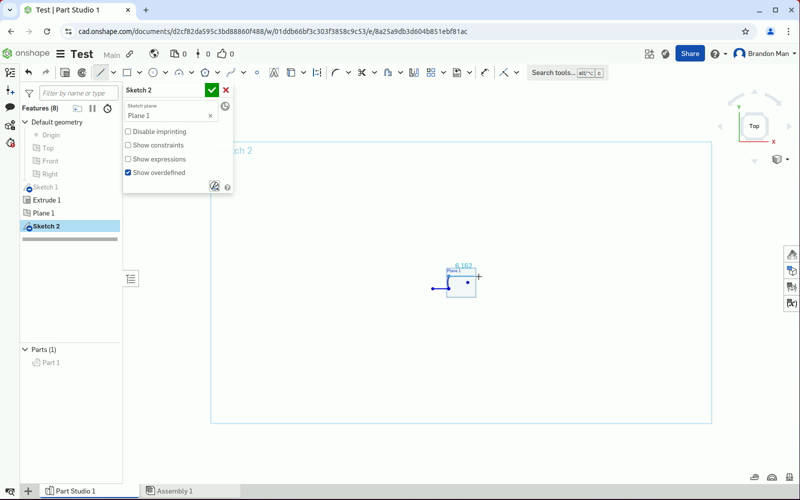
mouse_move(432, 276)
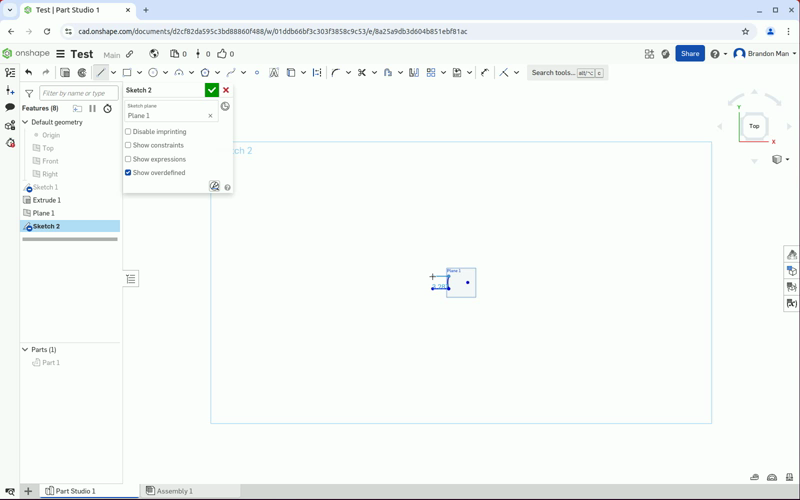
click(432, 276)
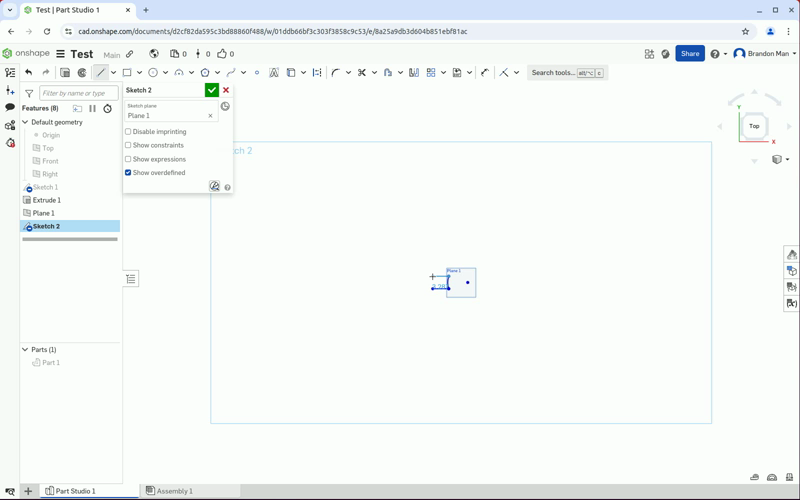
key_up(shift)
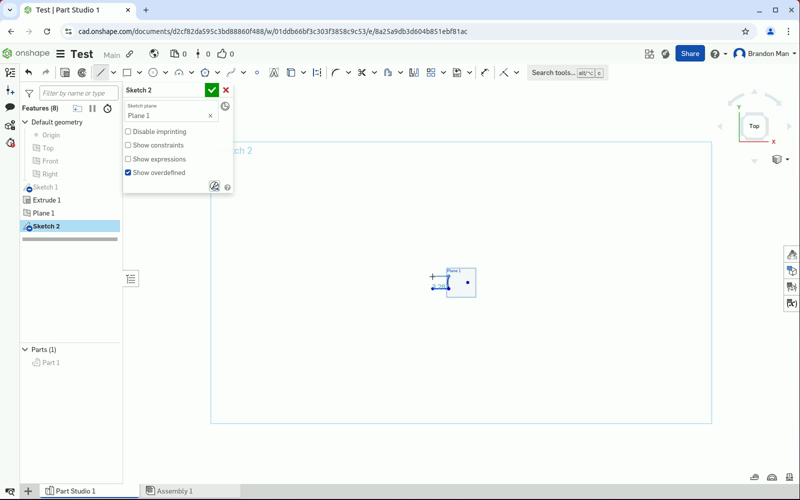
key(esc)
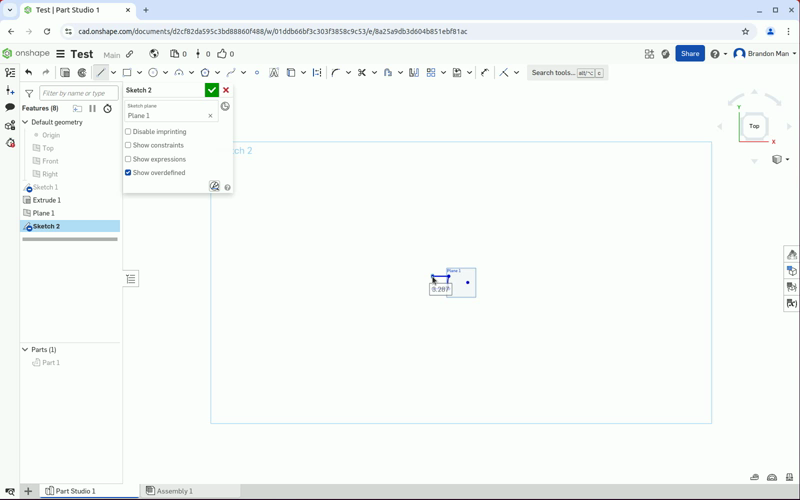
key(a)
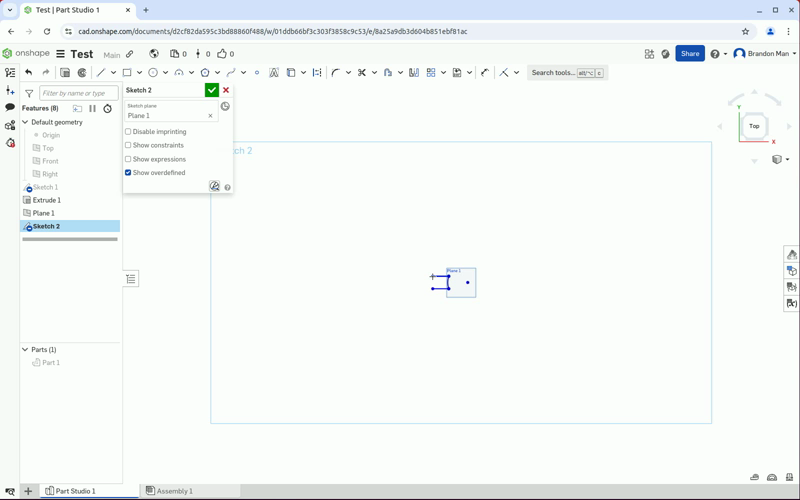
mouse_move(432, 276)
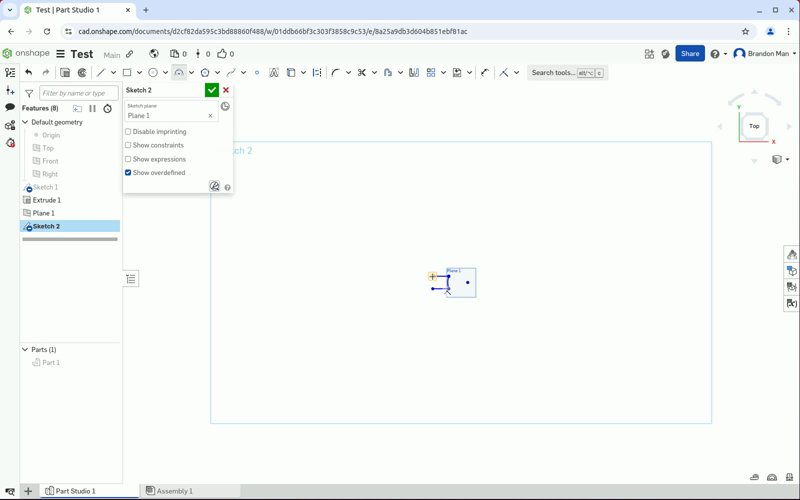
click(432, 276)
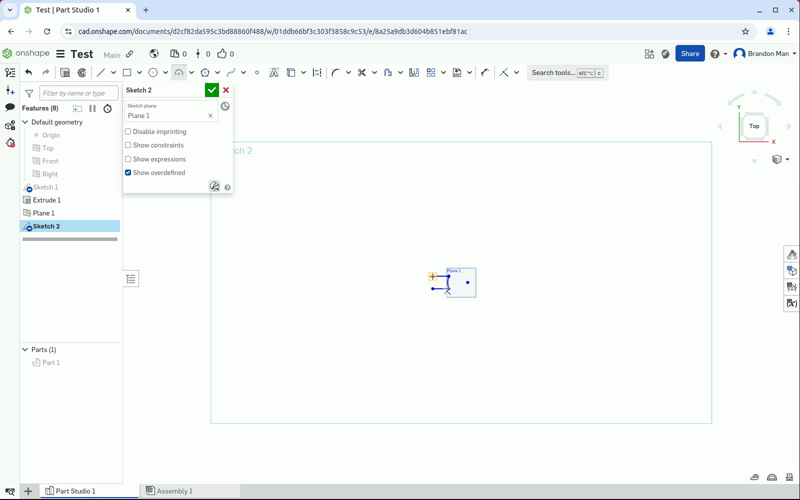
mouse_move(432, 288)
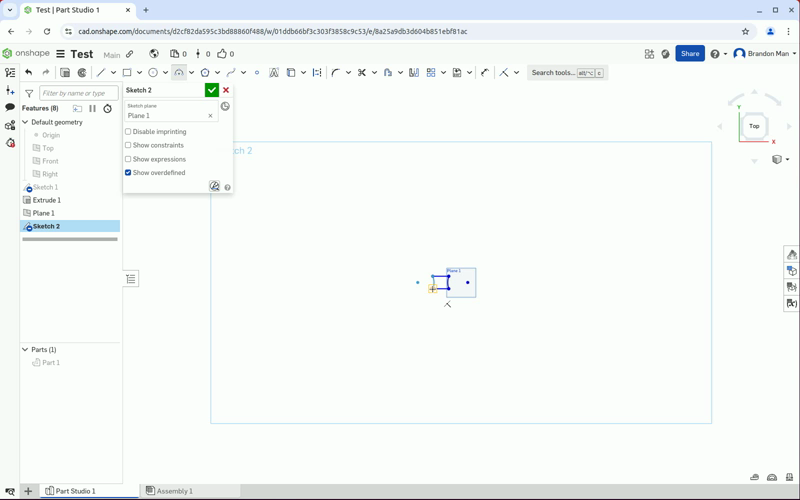
click(432, 288)
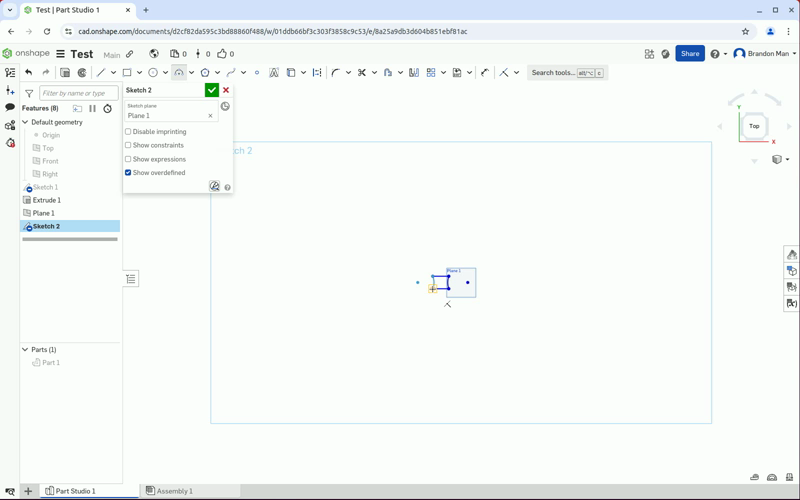
key_down(shift)
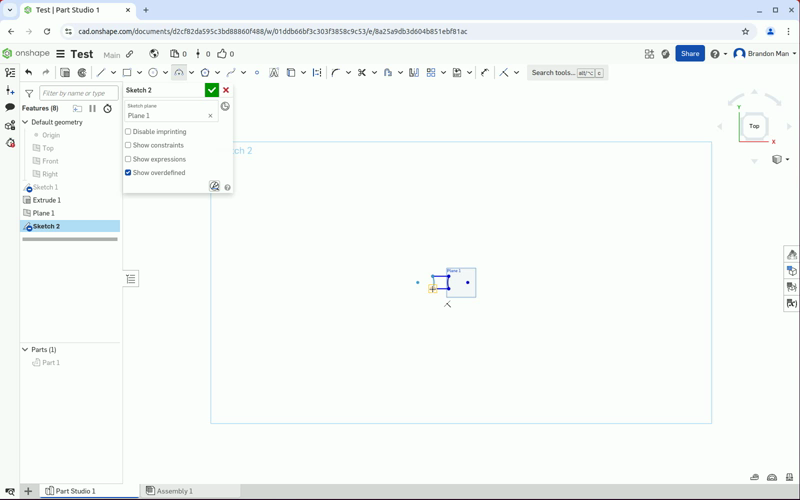
mouse_move(431, 282)
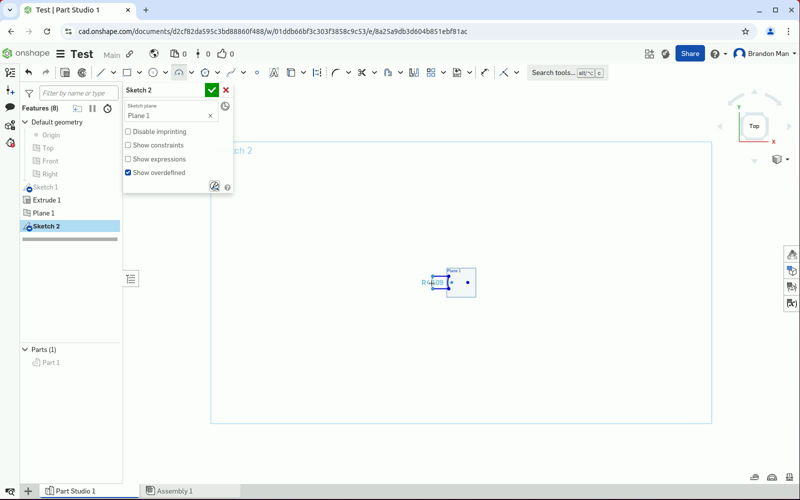
click(431, 282)
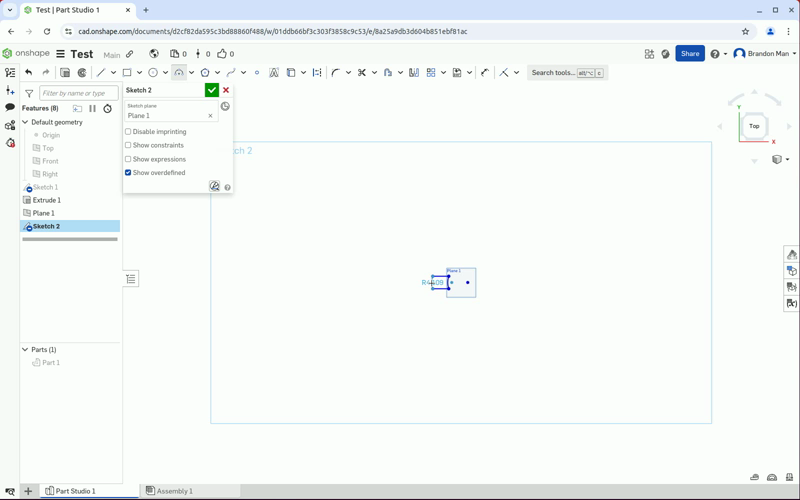
key_up(shift)
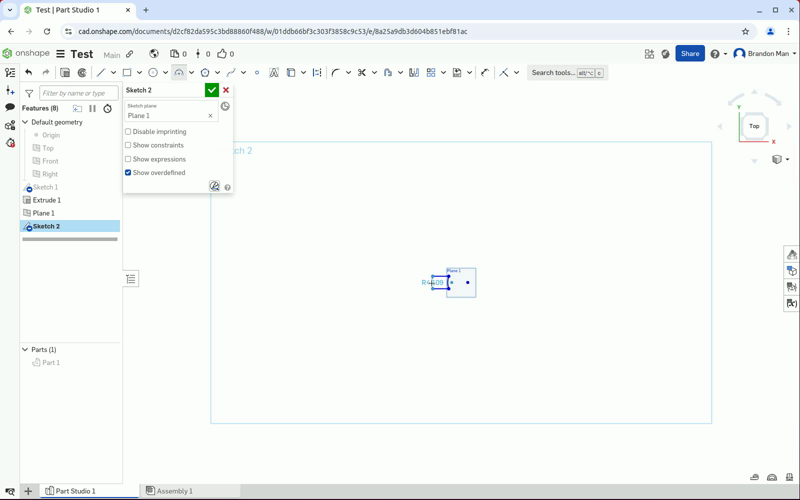
key(esc)
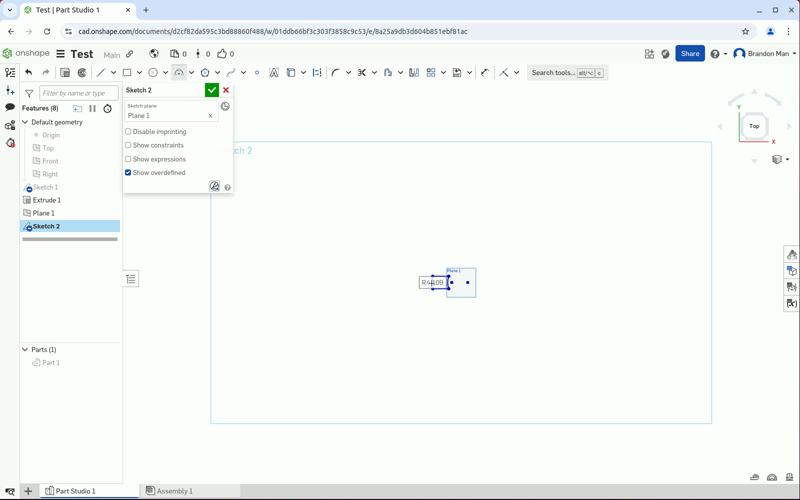
mouse_move(442, 283)
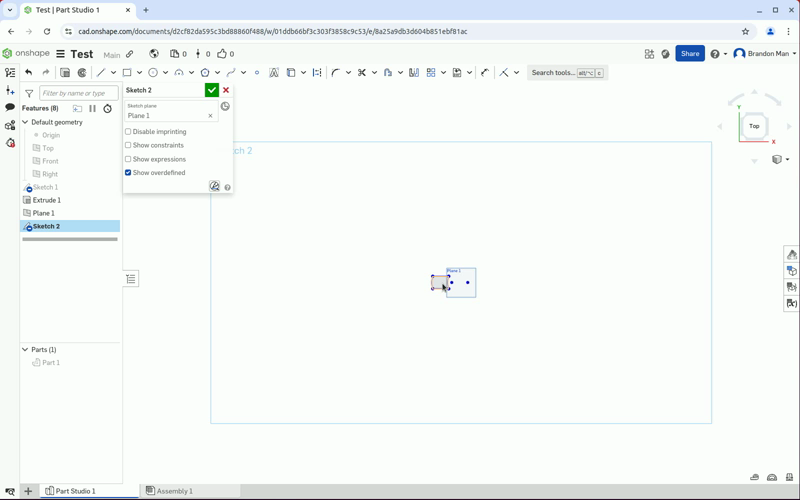
scroll(6)
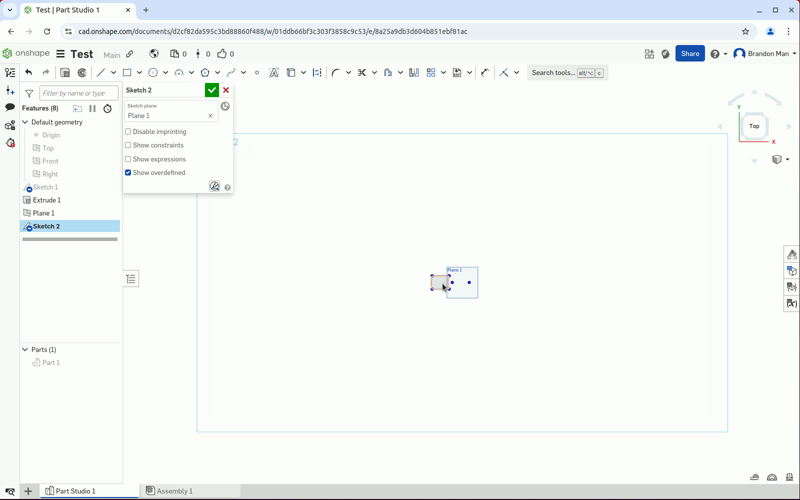
scroll(6)
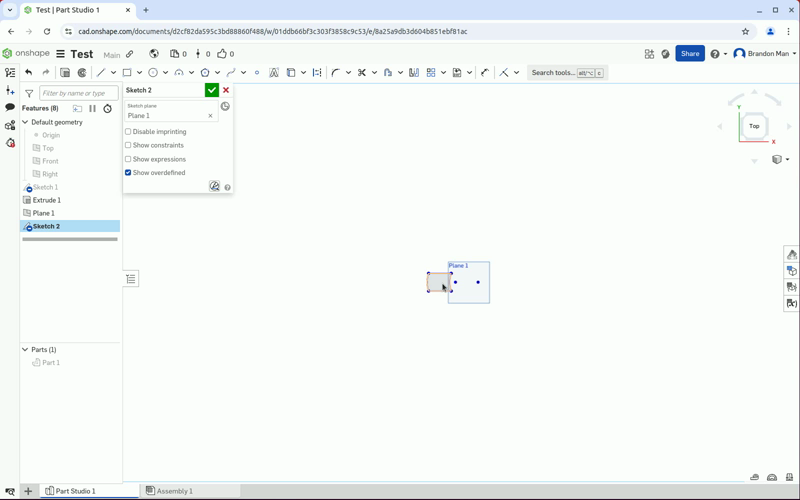
scroll(6)
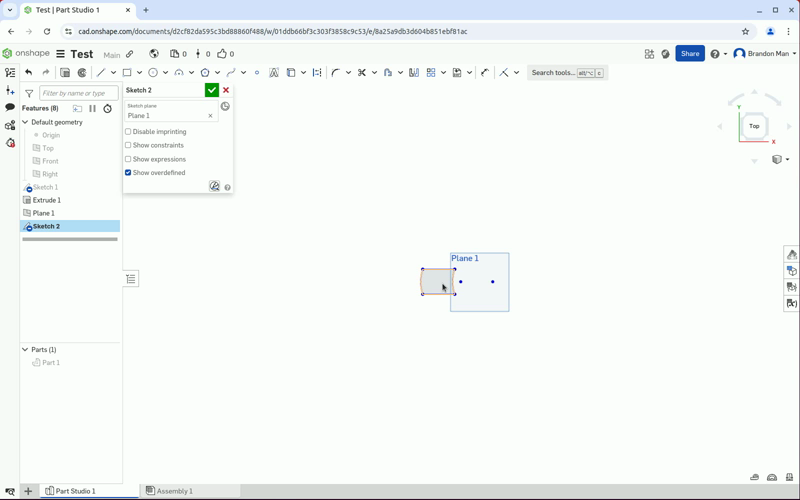
scroll(6)
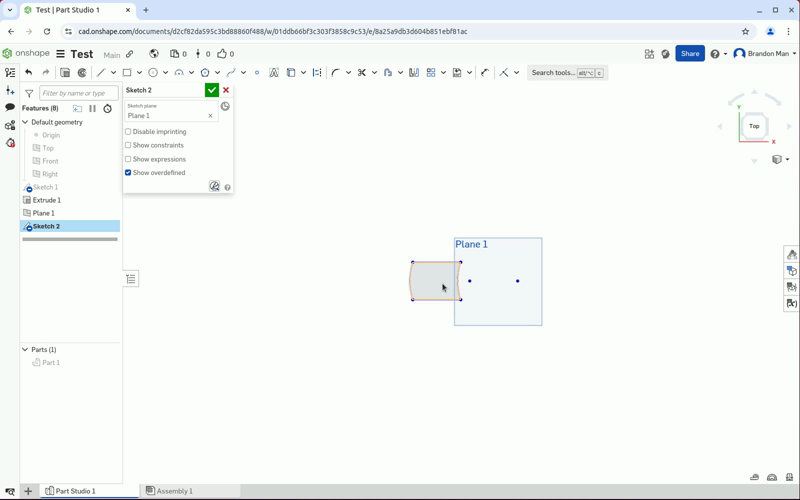
scroll(6)
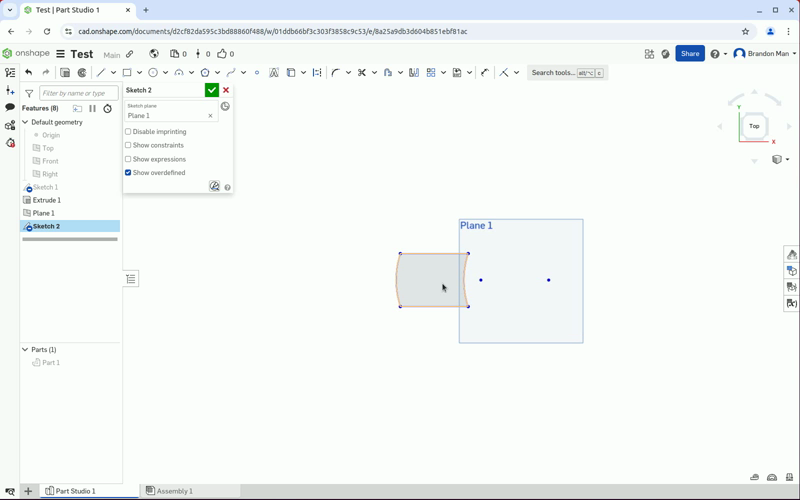
scroll(6)
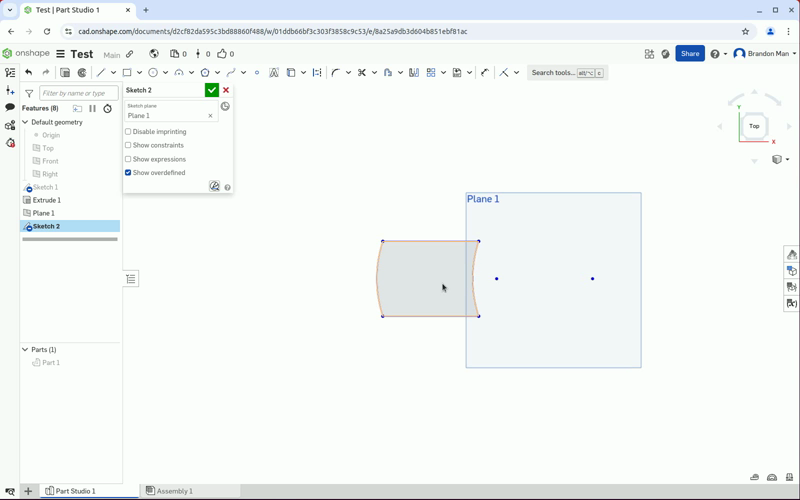
scroll(6)
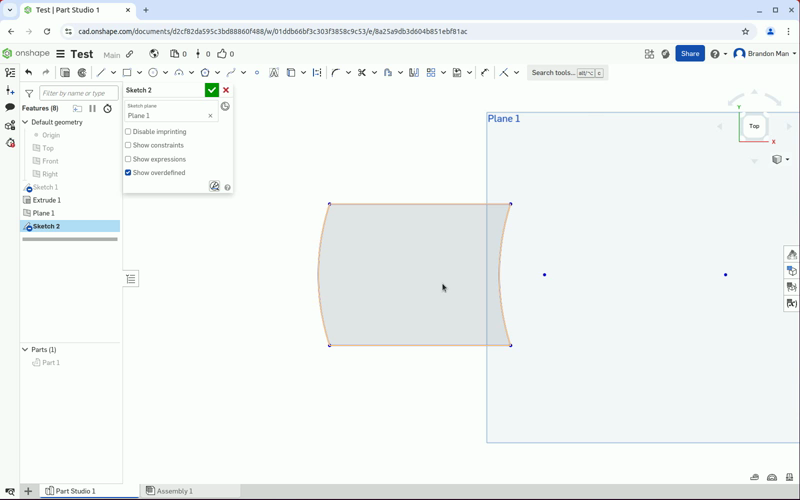
click(442, 283)
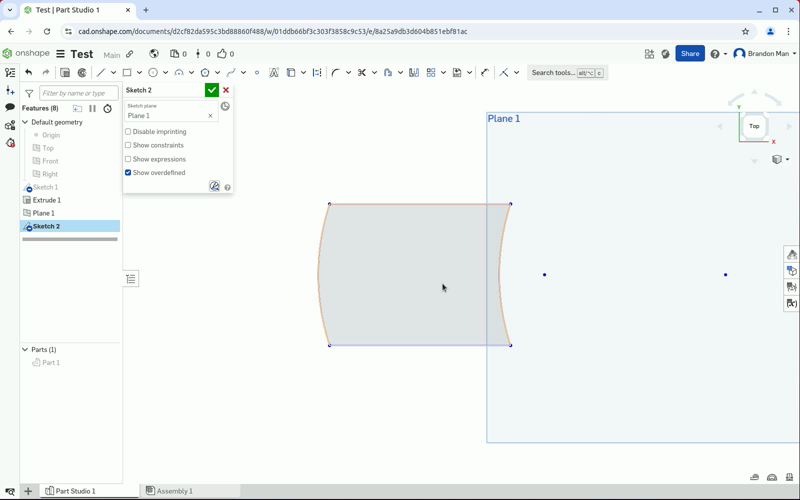
scroll(-6)
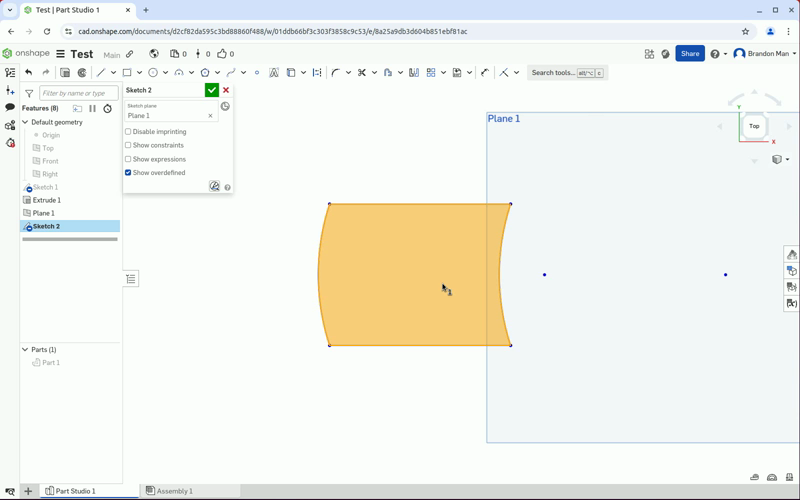
scroll(-6)
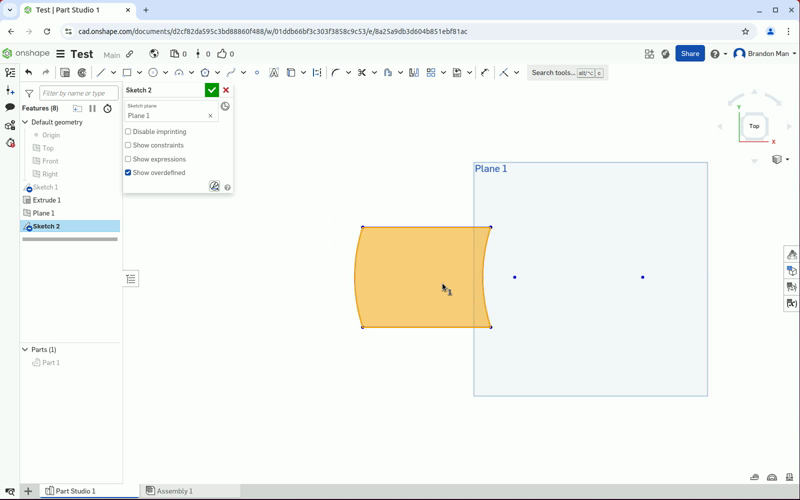
scroll(-6)
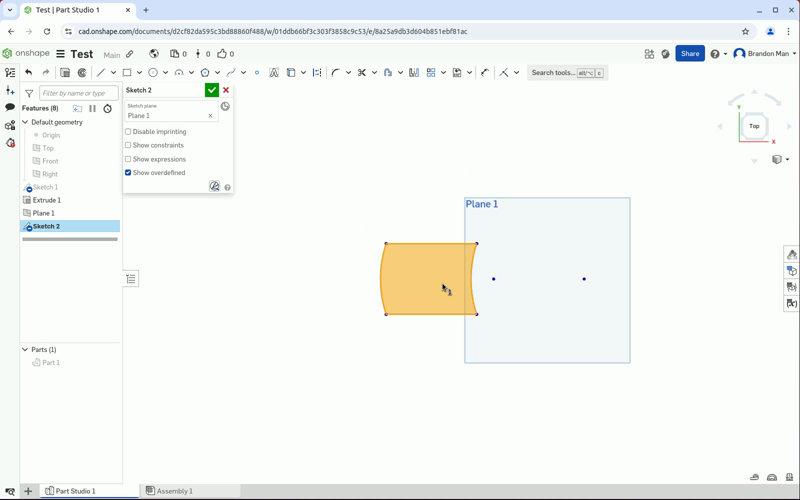
scroll(-6)
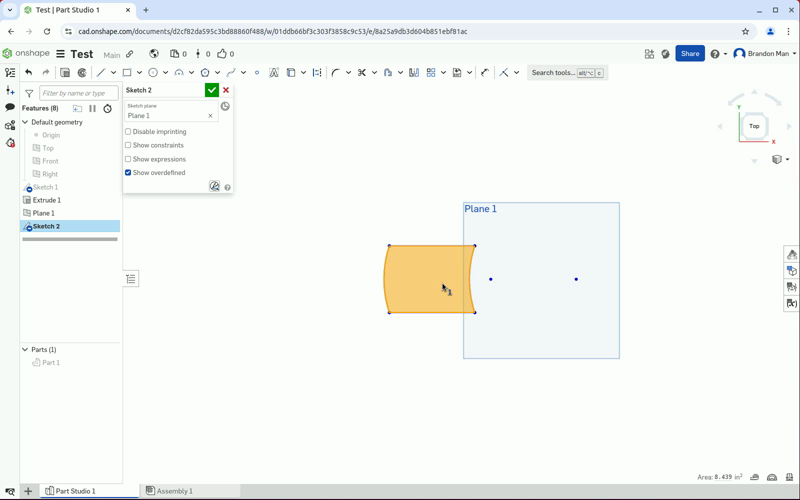
scroll(-6)
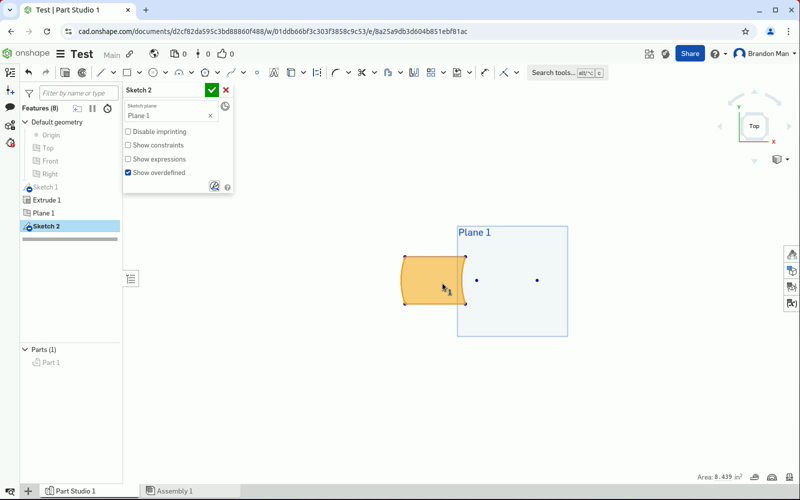
scroll(-6)
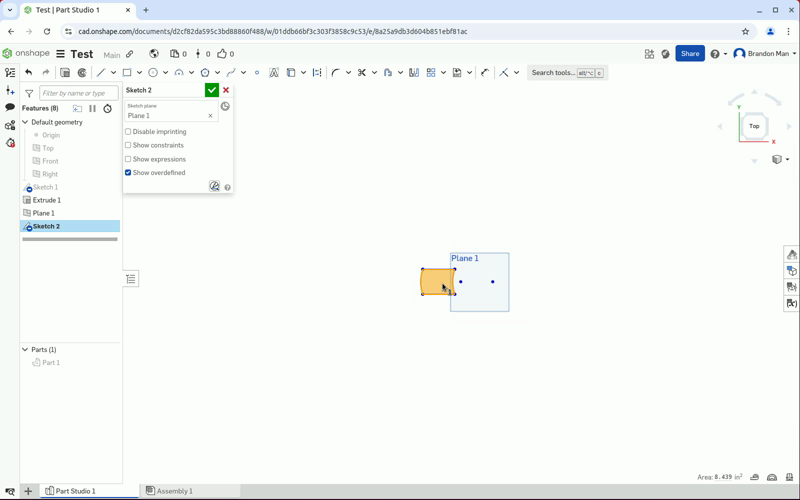
scroll(-6)
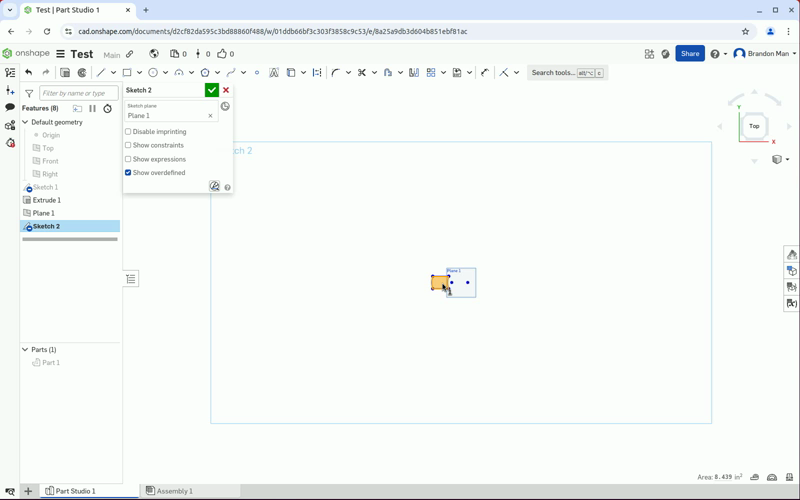
mouse_move(73, 352)
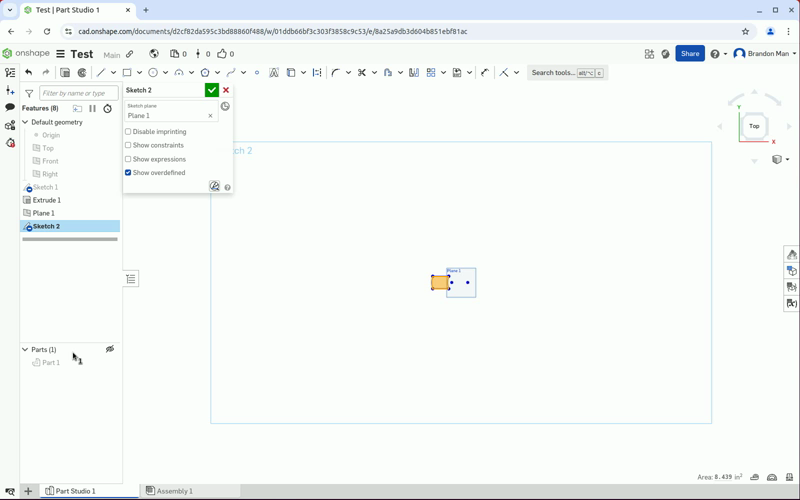
key(shift+y)
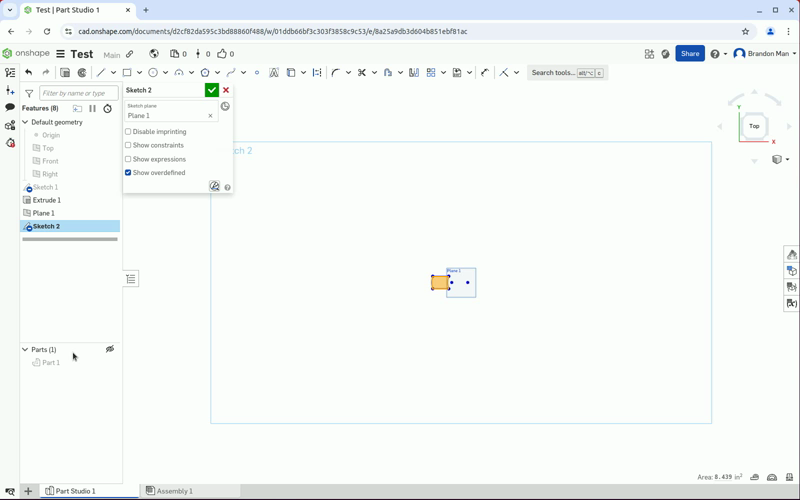
key(shift+e)
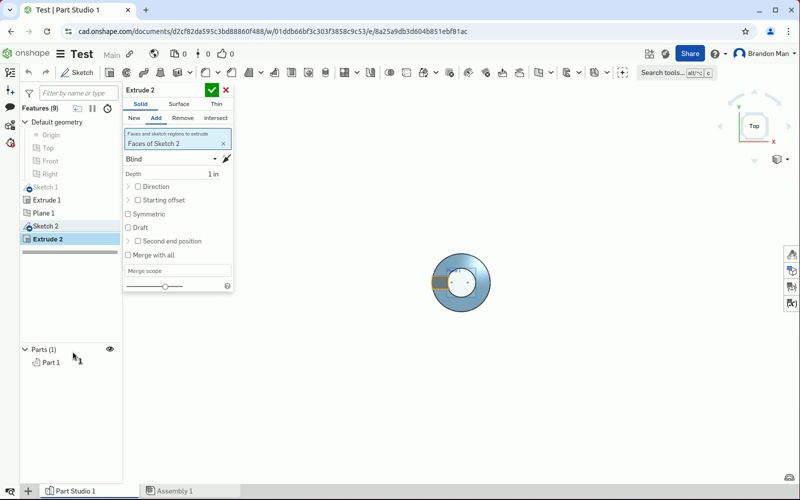
mouse_move(143, 106)
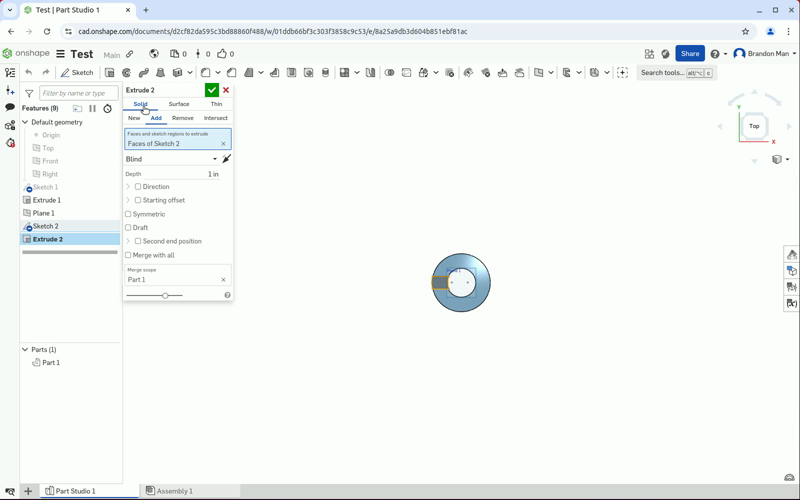
click(143, 106)
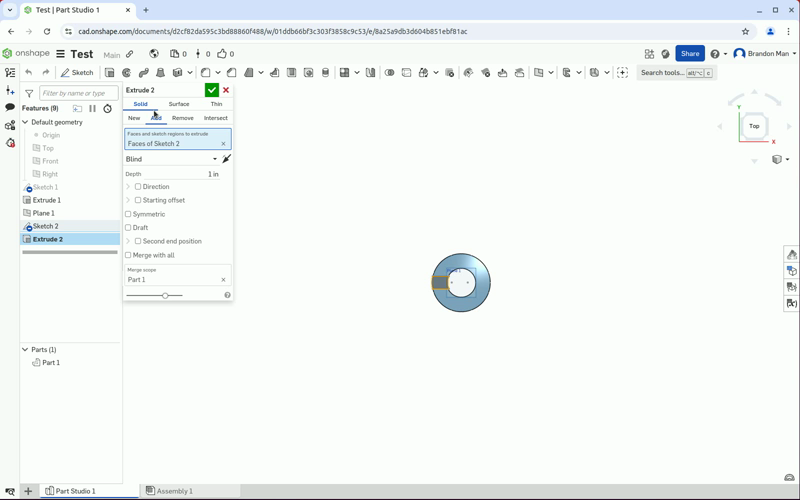
mouse_move(186, 120)
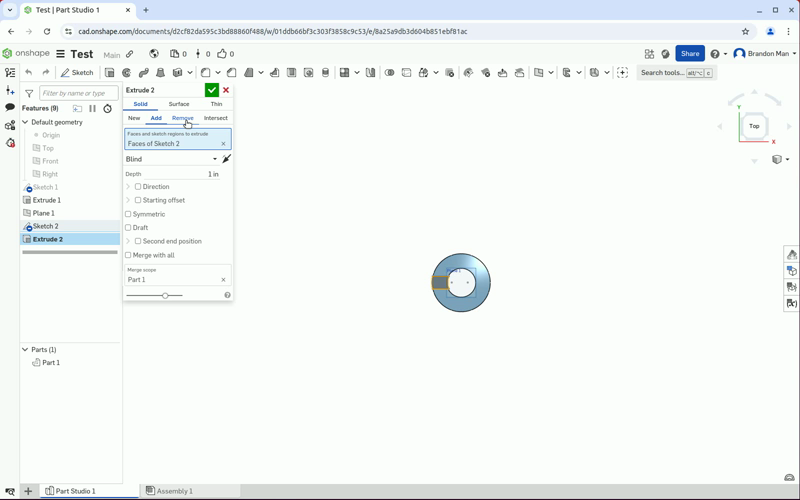
click(186, 120)
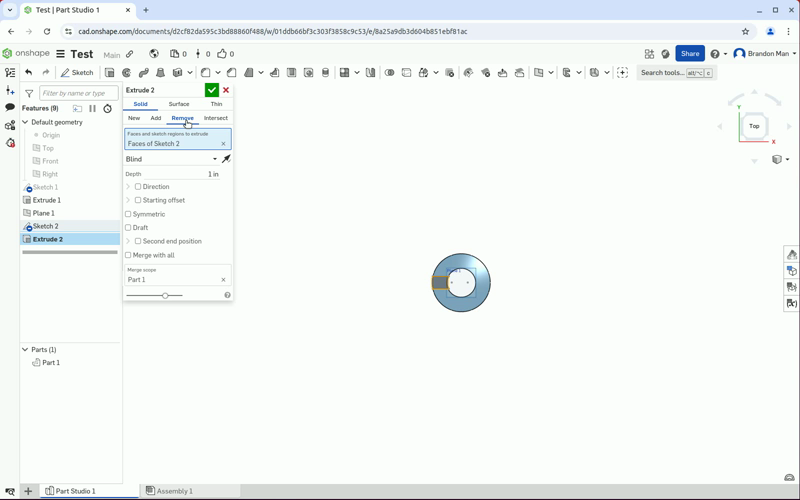
key(tab, 4)
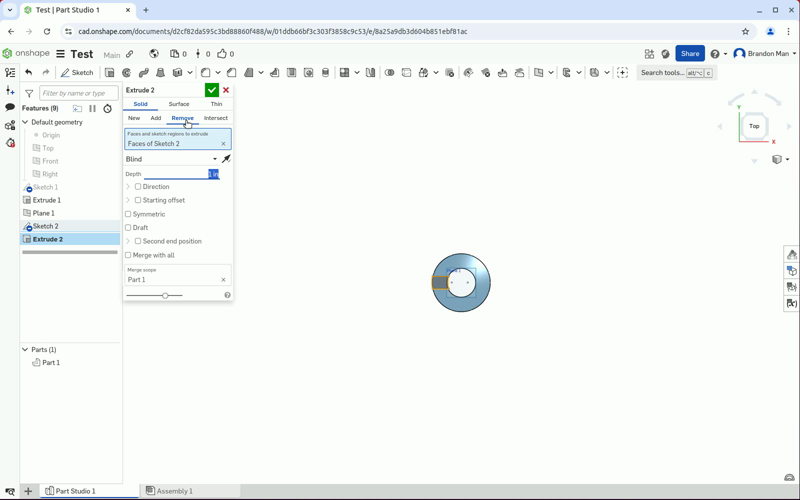
text(6.981)
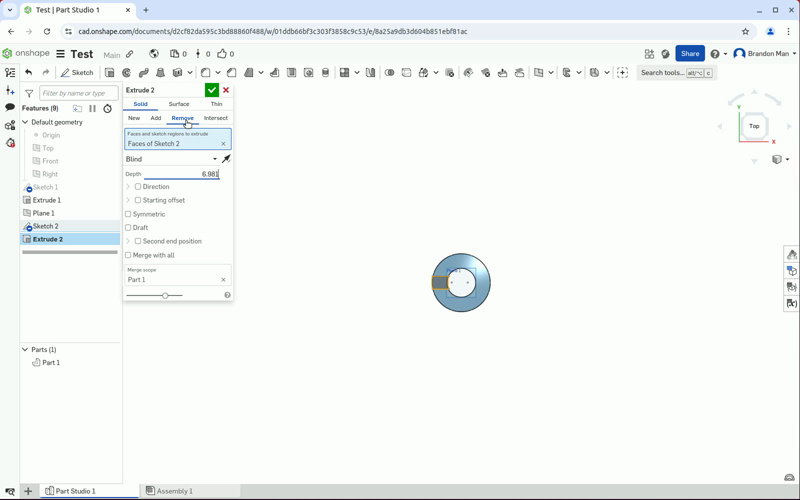
key(tab, 6)
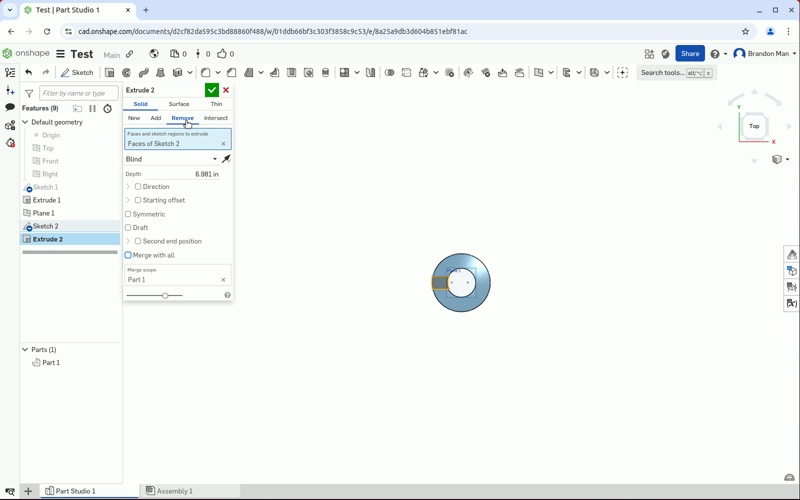
key(space)
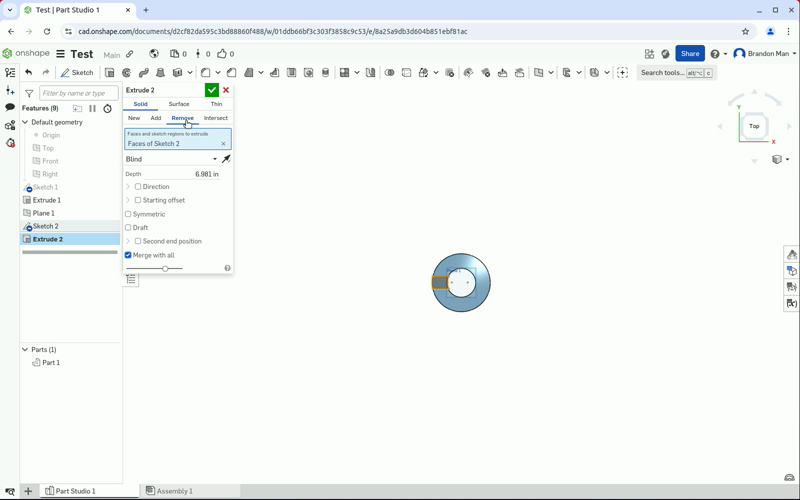
key(enter)
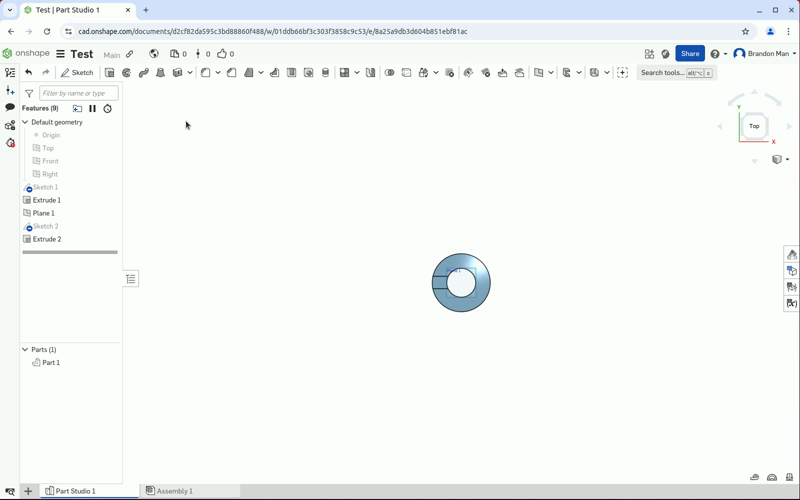
key(shift+h)
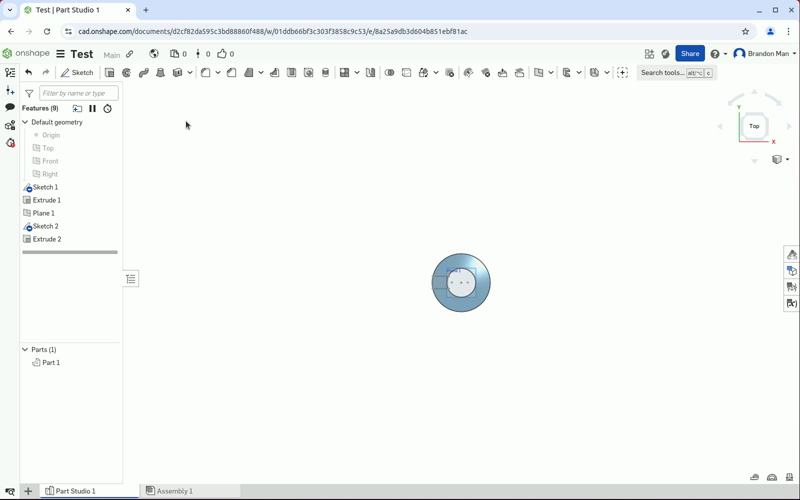
key(shift+h)
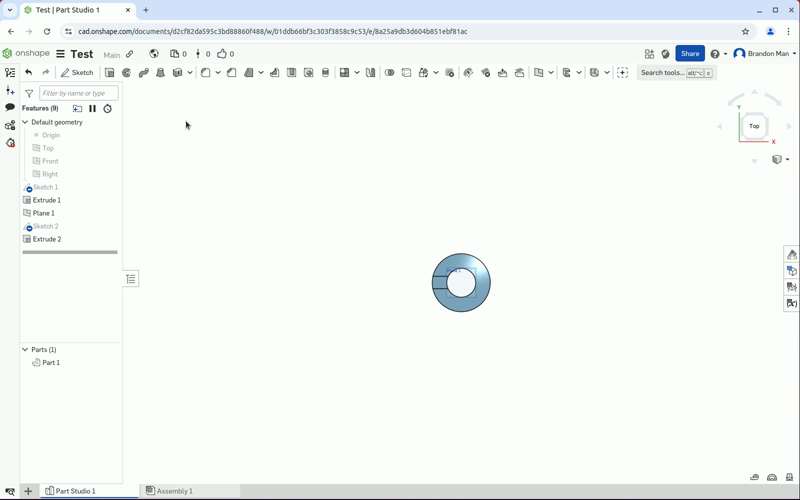
mouse_move(73, 189)
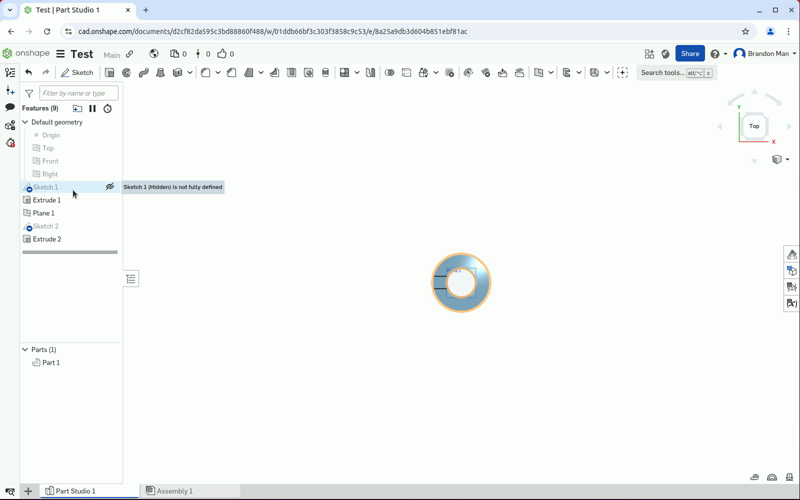
click(73, 189)
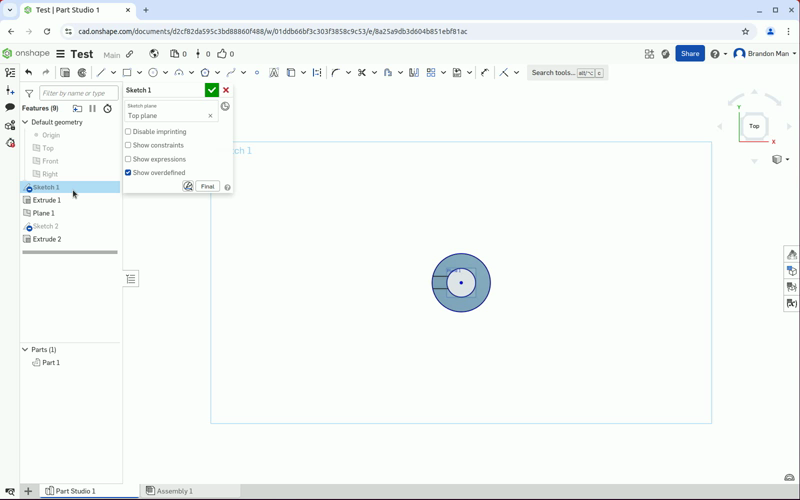
mouse_move(229, 92)
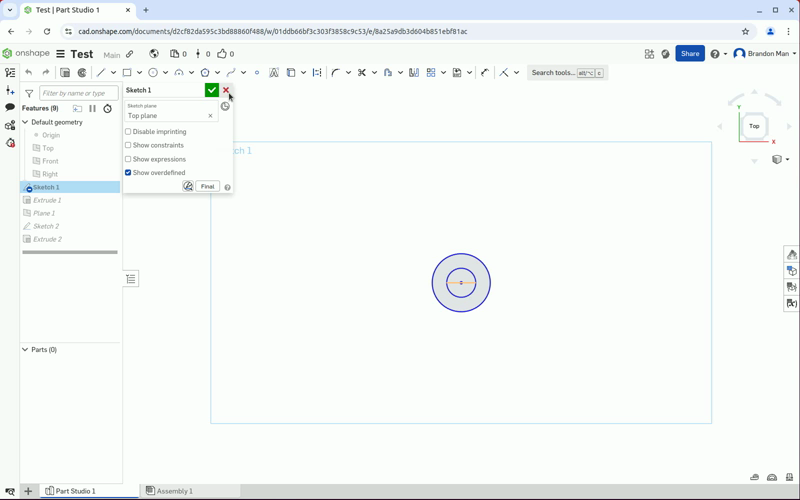
click(229, 92)
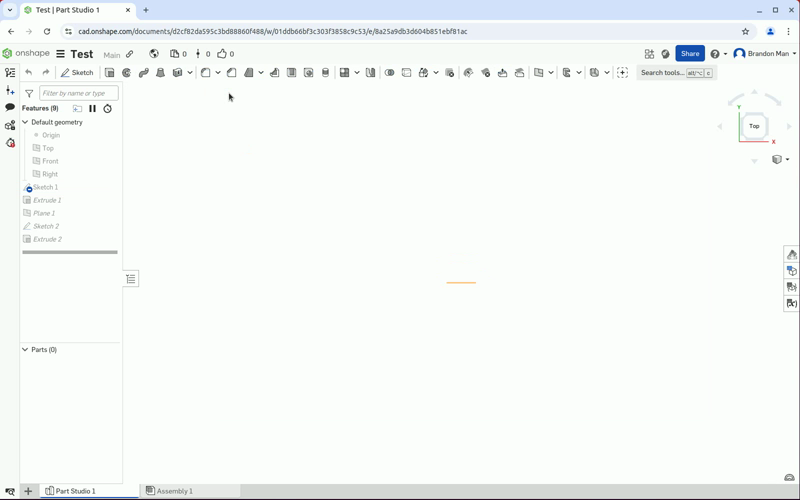
key(shift+s)
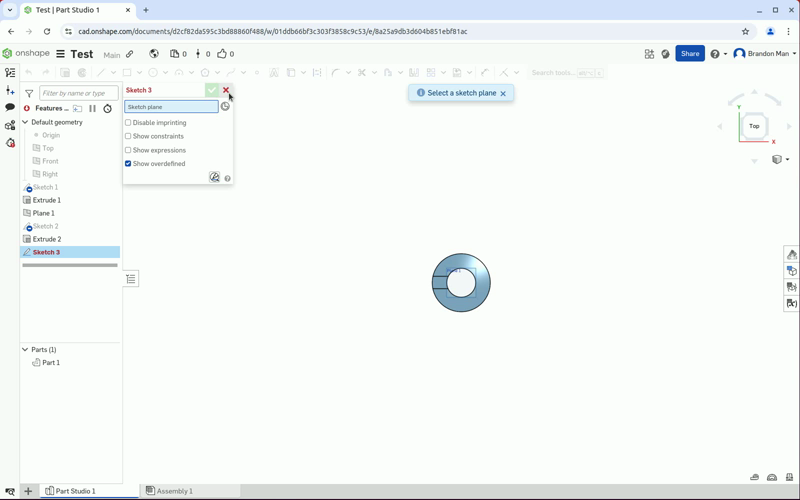
mouse_move(73, 215)
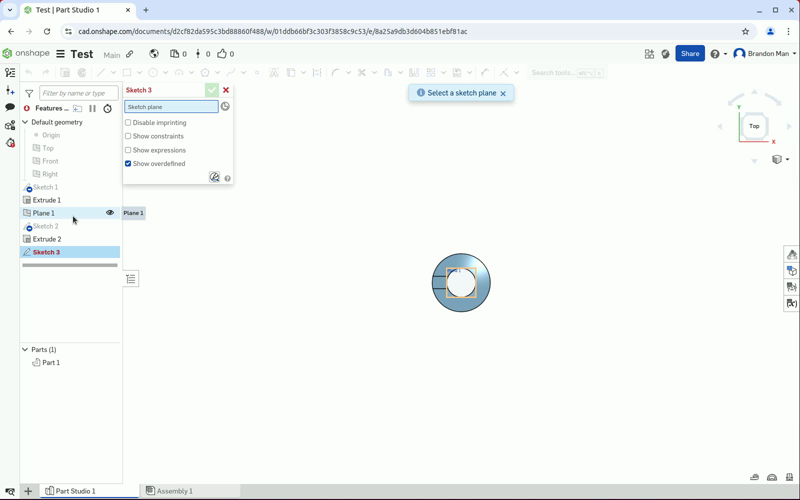
click(73, 215)
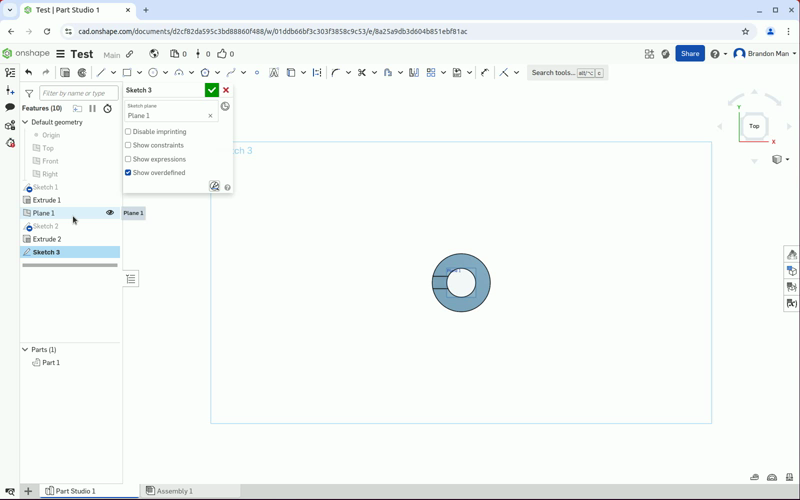
mouse_move(73, 352)
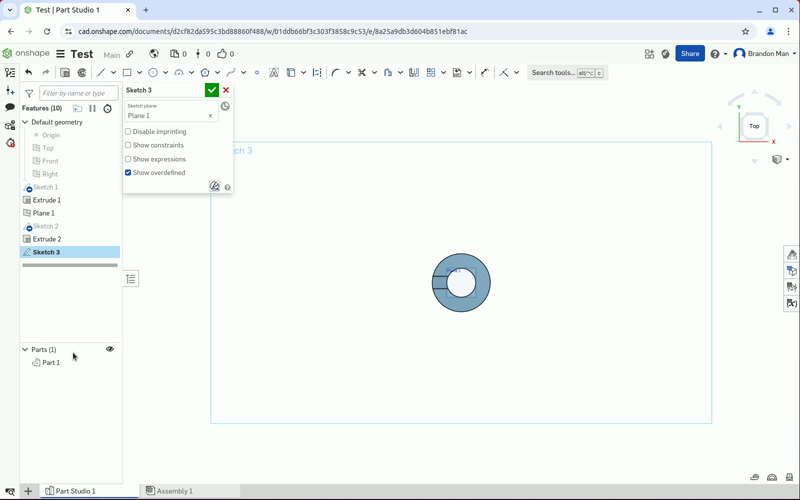
key(y)
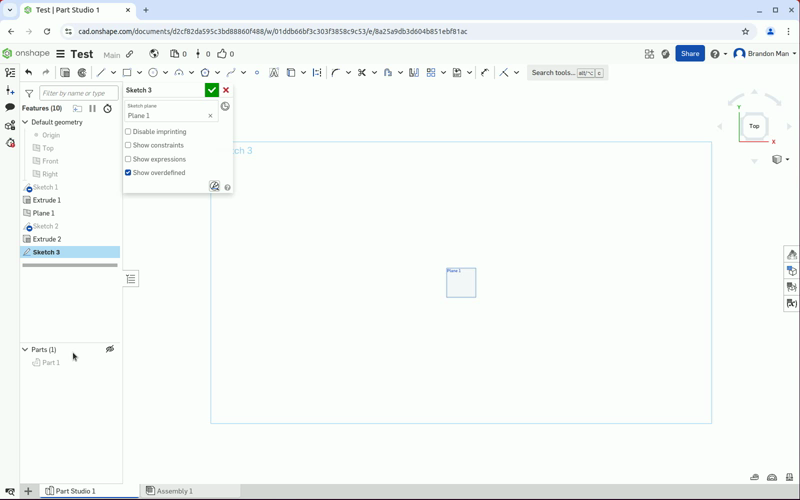
key(l)
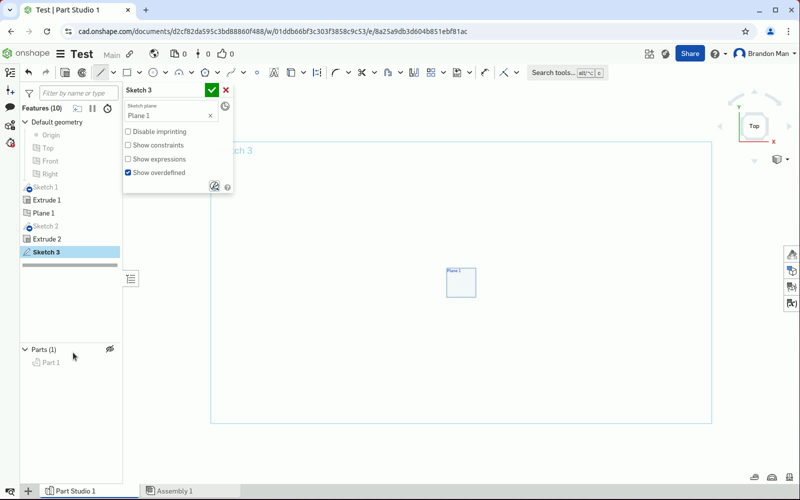
key_down(shift)
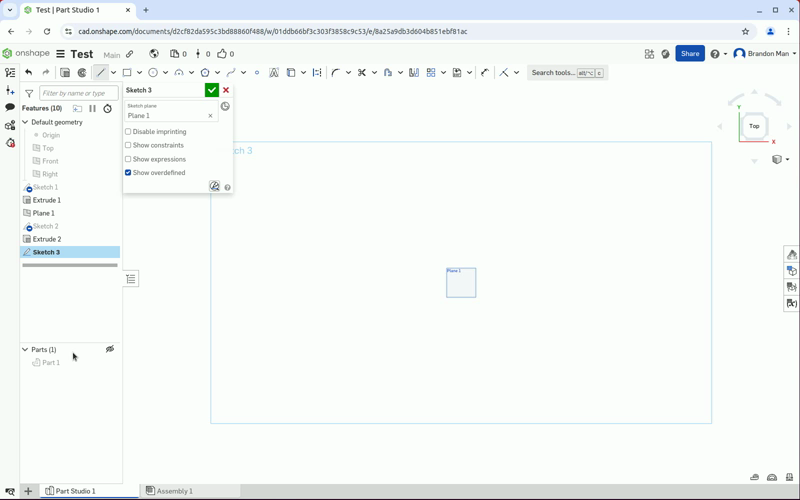
mouse_move(473, 288)
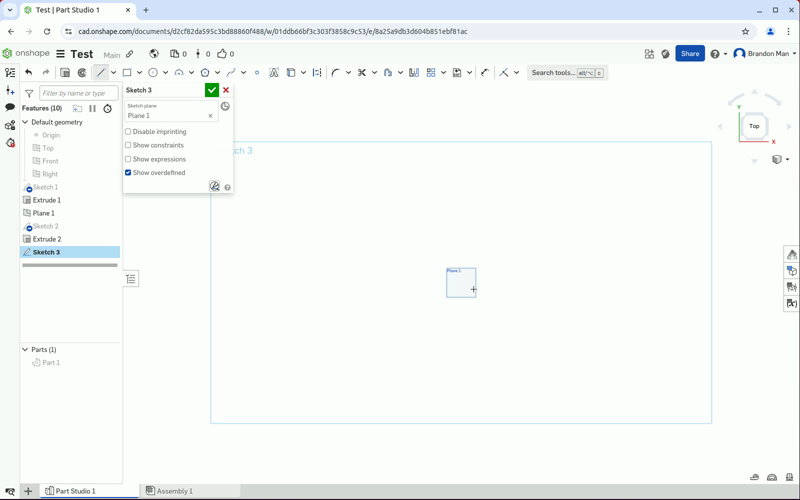
click(473, 288)
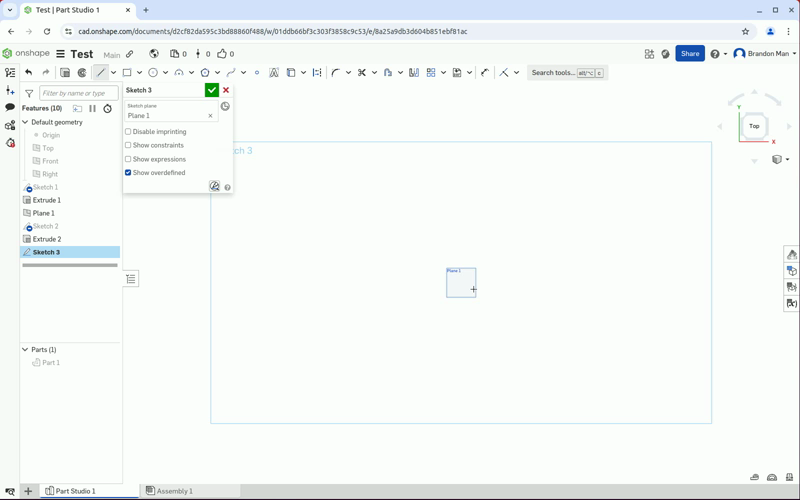
key_up(shift)
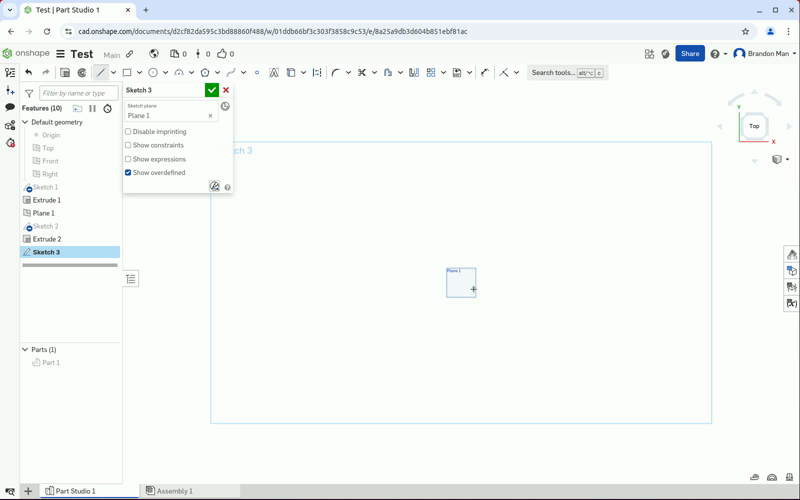
key_down(shift)
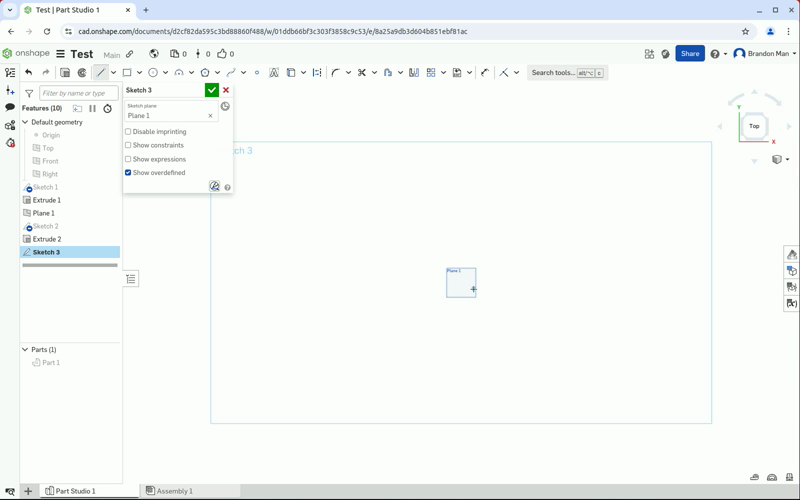
mouse_move(503, 288)
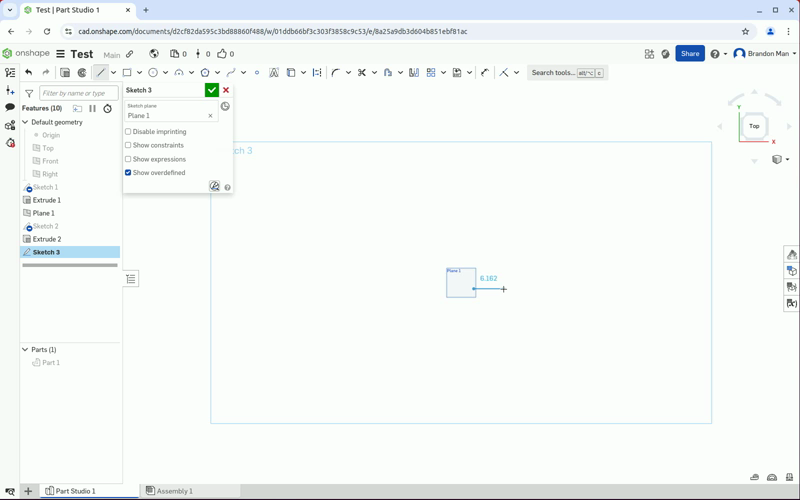
mouse_move(489, 288)
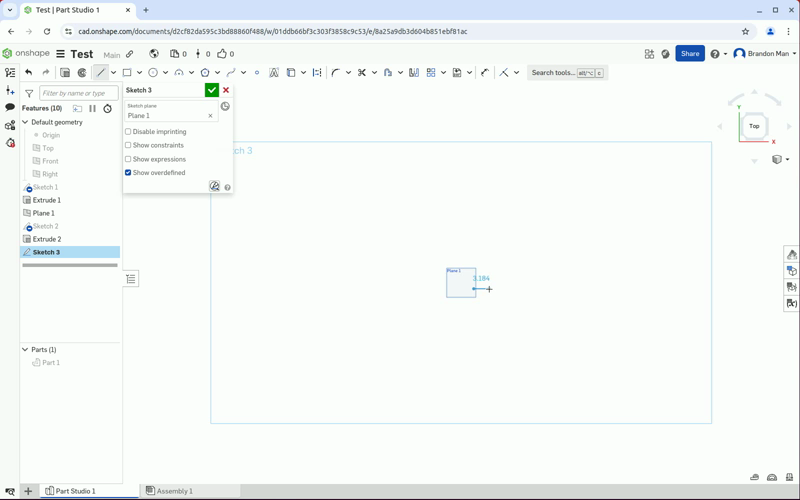
click(489, 288)
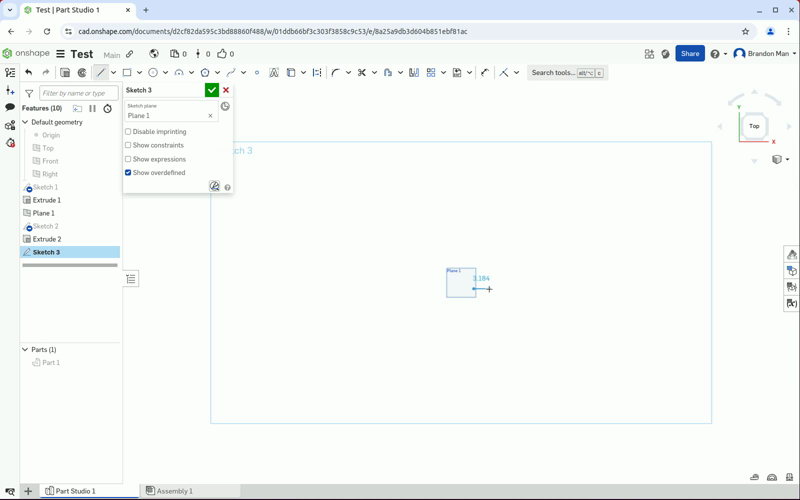
key_up(shift)
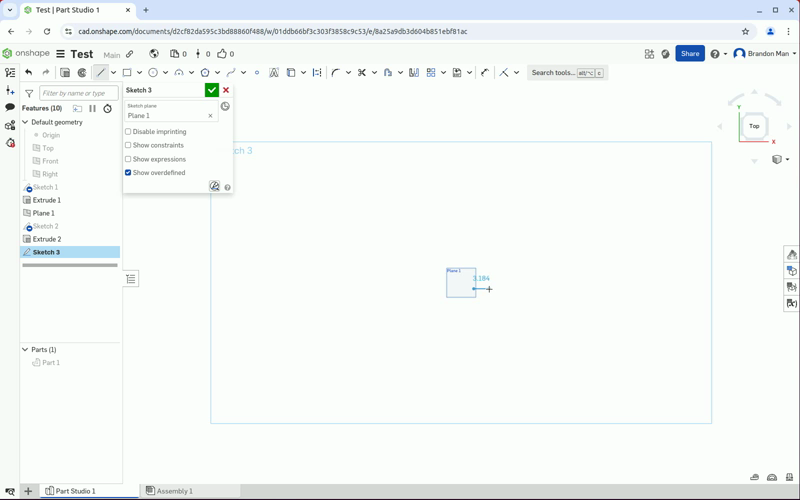
key(esc)
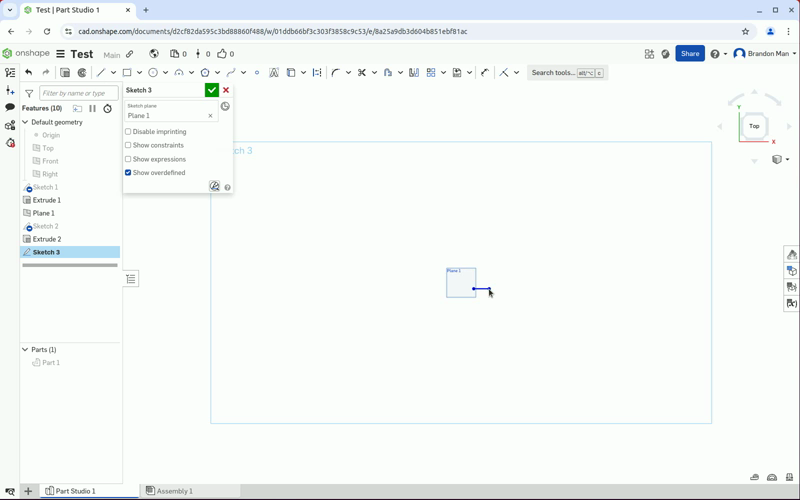
key(a)
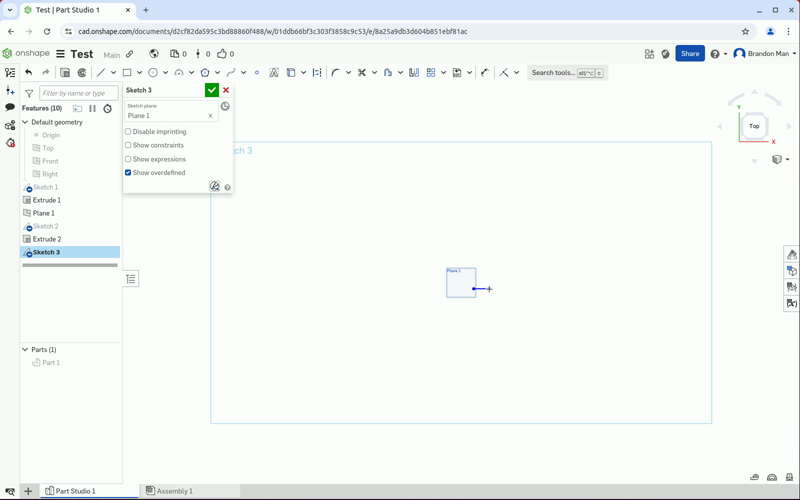
mouse_move(489, 288)
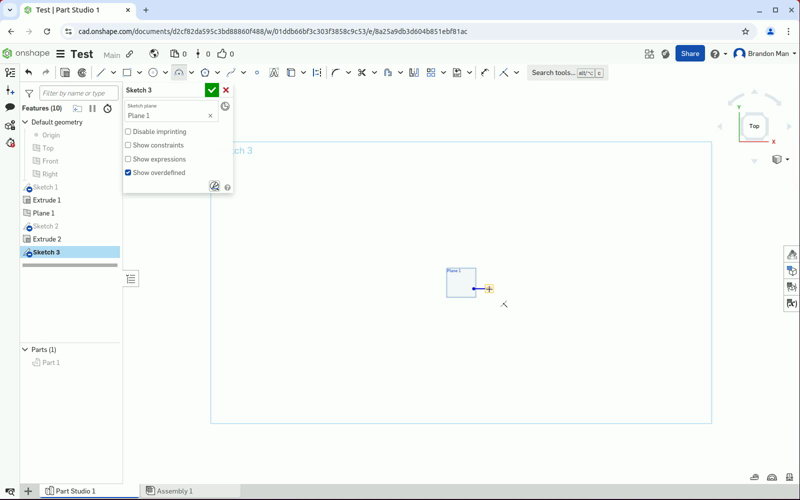
click(489, 288)
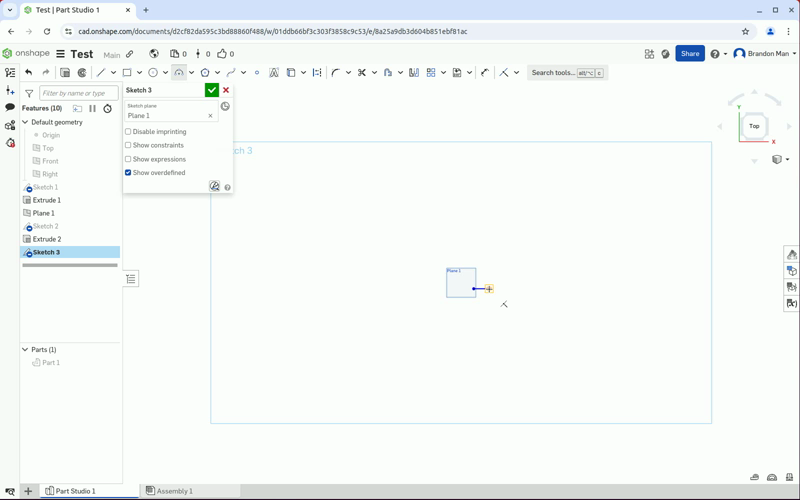
key_down(shift)
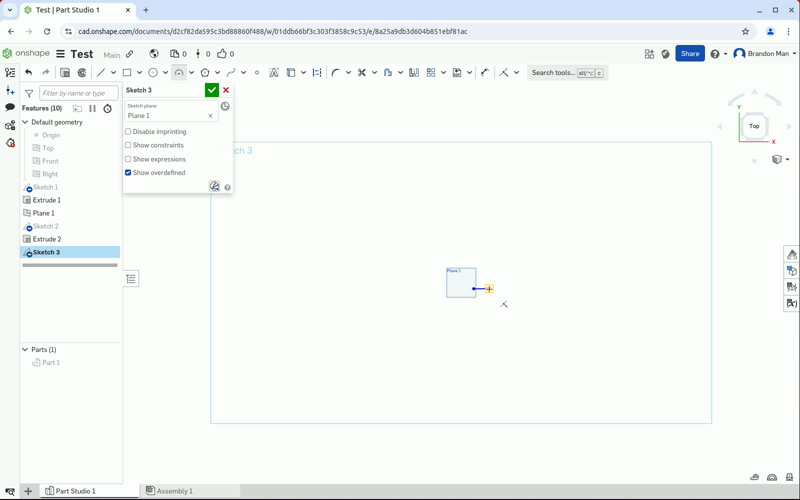
mouse_move(489, 276)
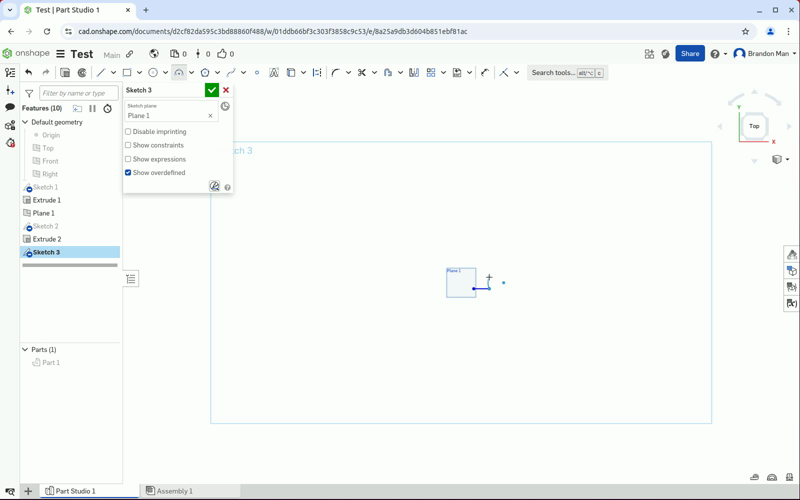
click(489, 276)
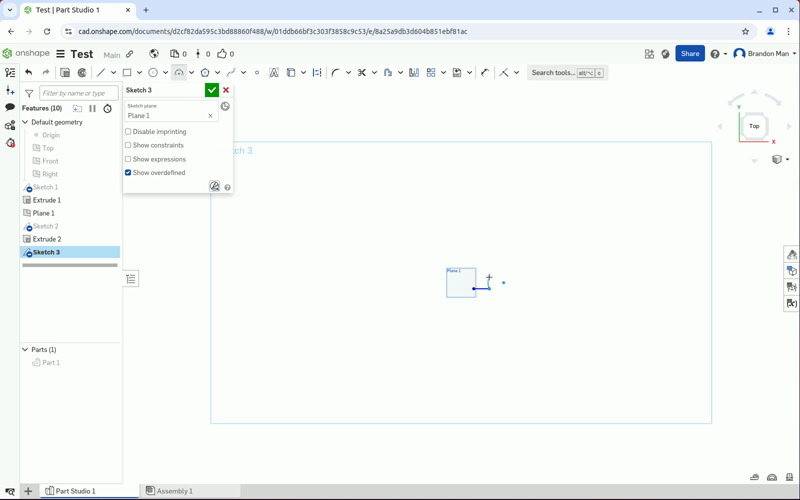
mouse_move(489, 282)
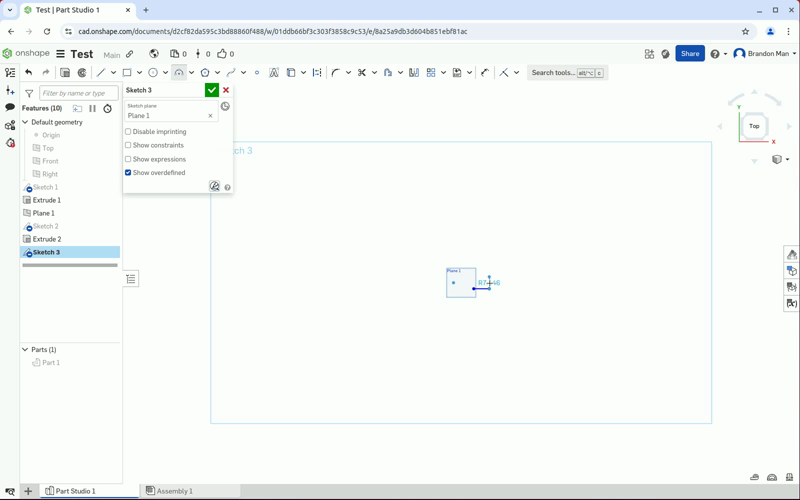
click(489, 282)
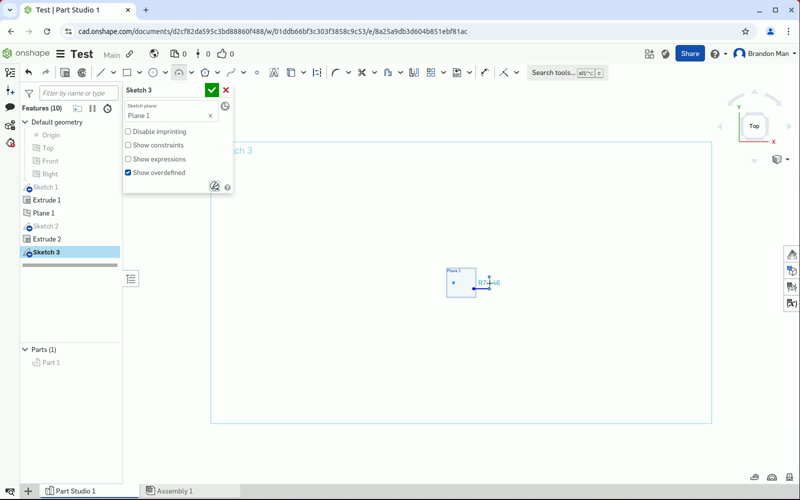
key_up(shift)
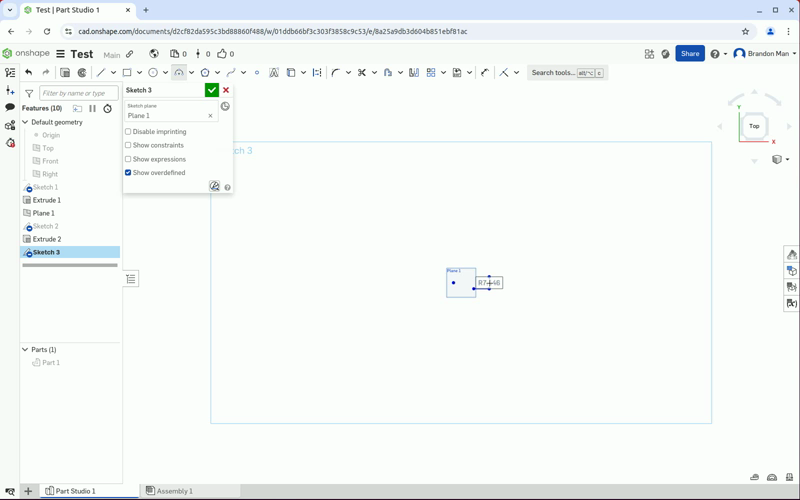
key(esc)
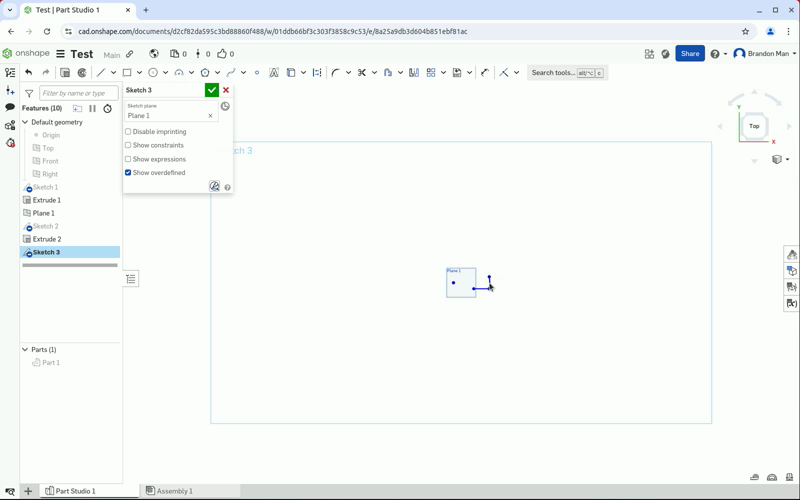
key(l)
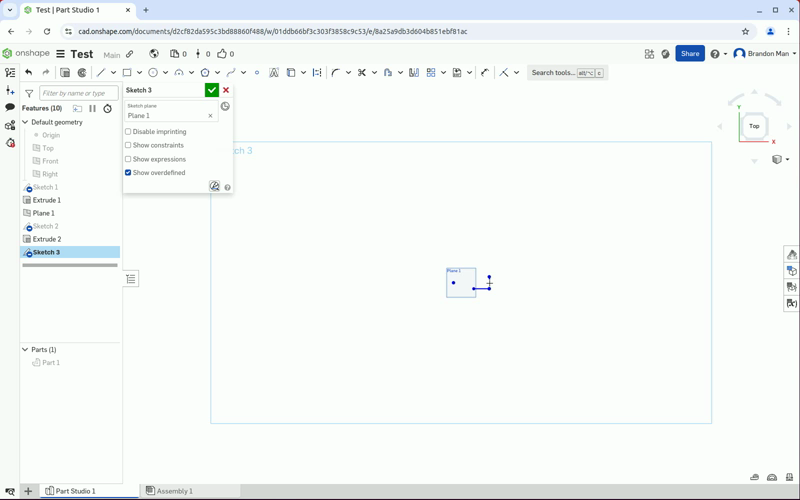
mouse_move(489, 276)
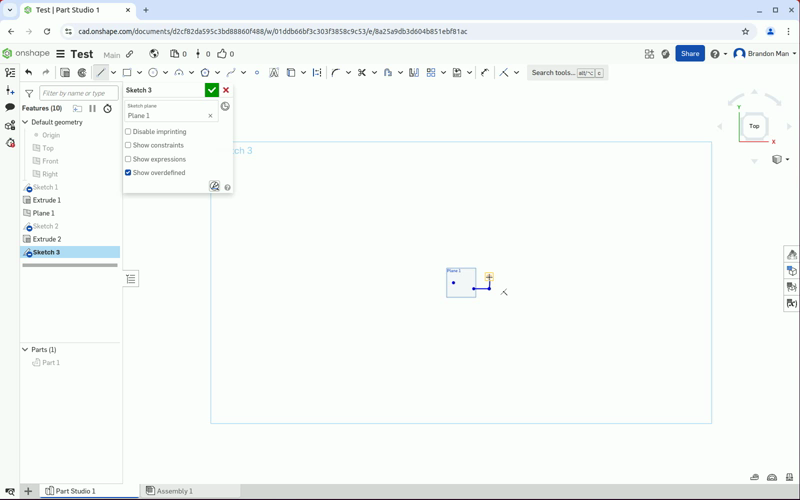
click(489, 276)
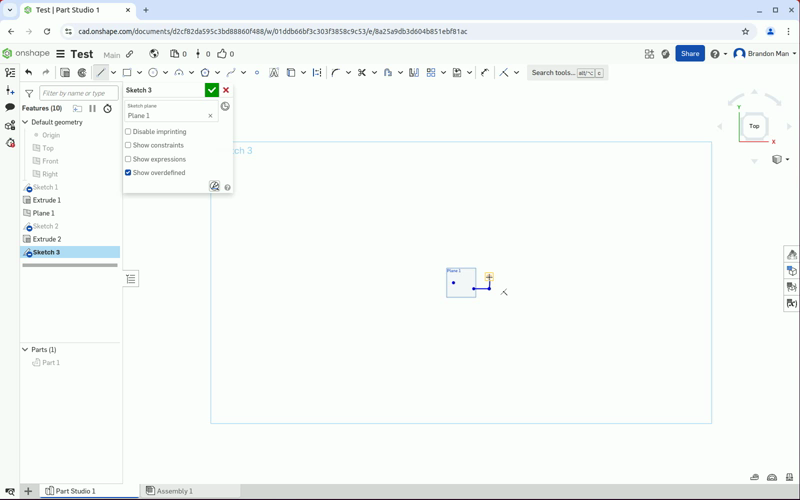
key_down(shift)
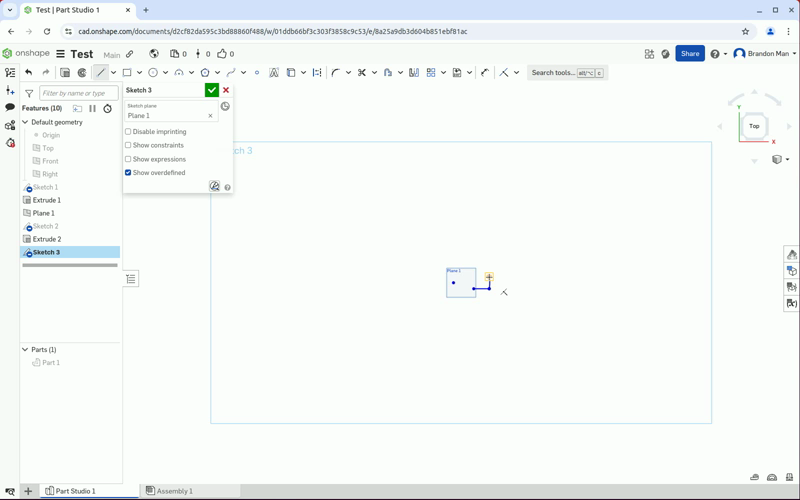
mouse_move(519, 276)
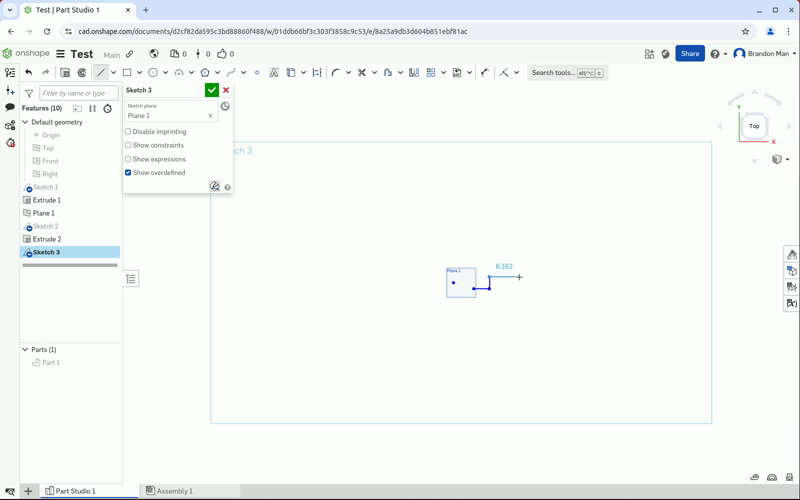
mouse_move(473, 276)
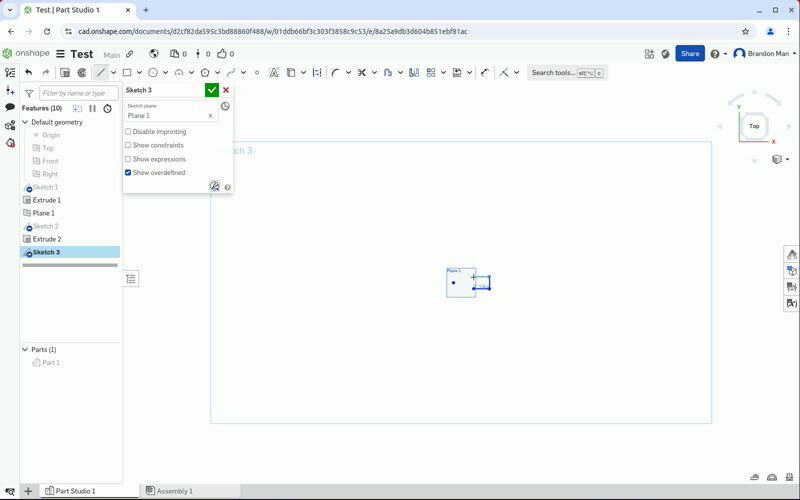
click(473, 276)
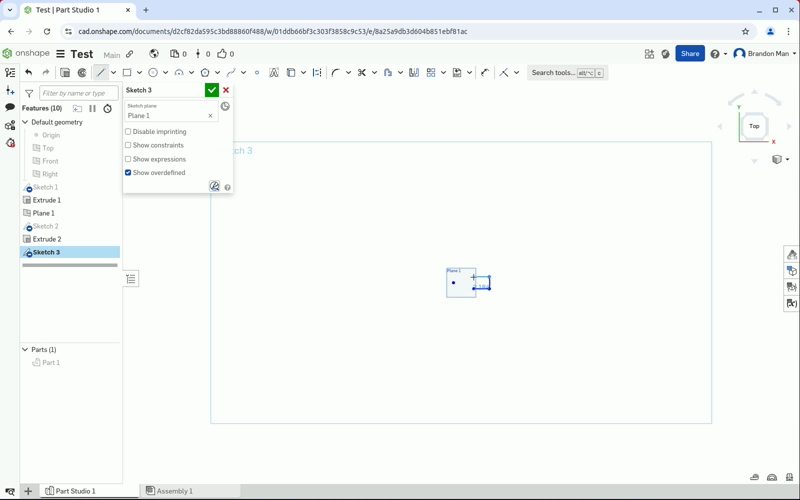
key_up(shift)
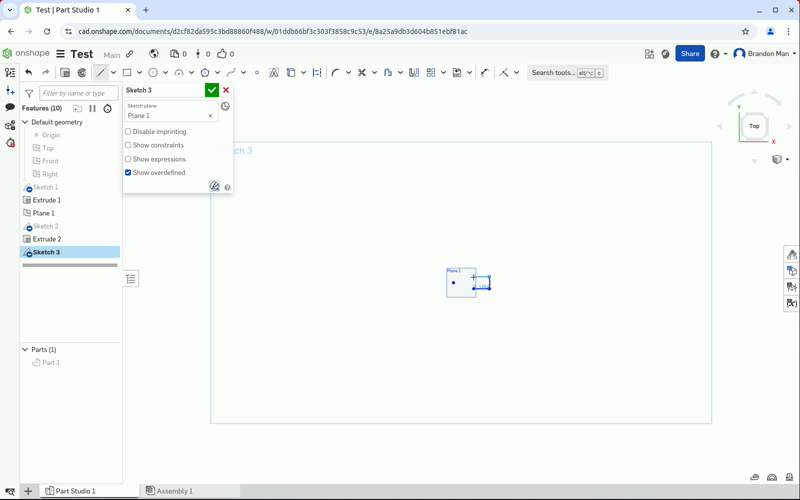
key(esc)
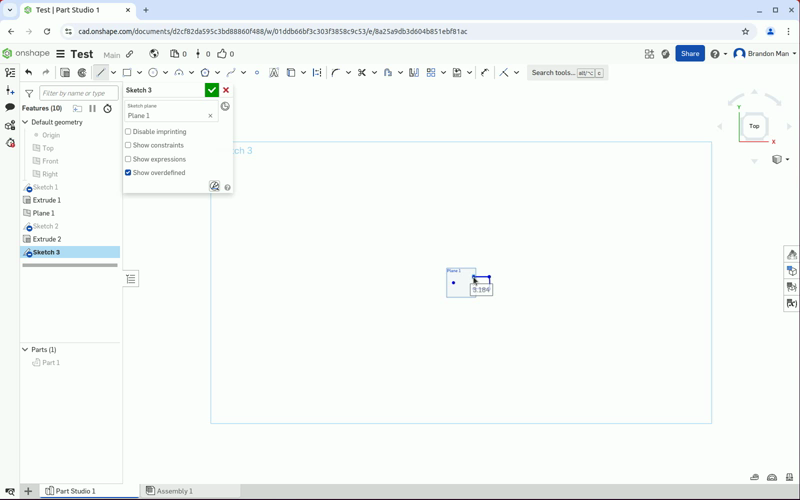
key(a)
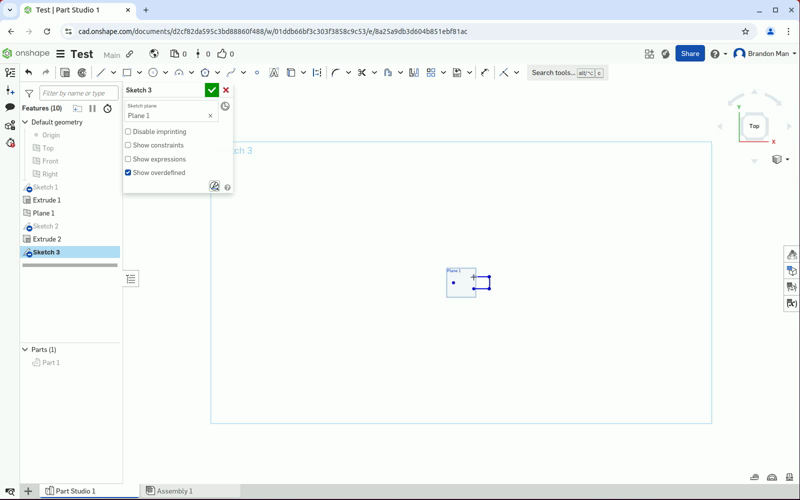
mouse_move(473, 276)
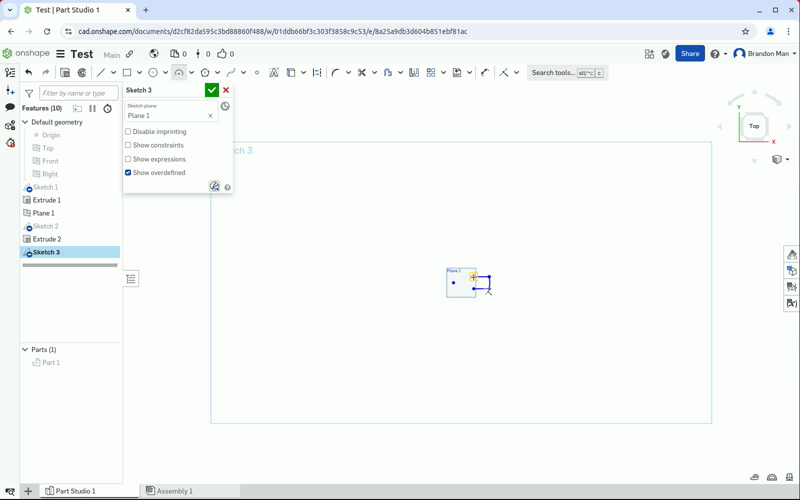
click(473, 276)
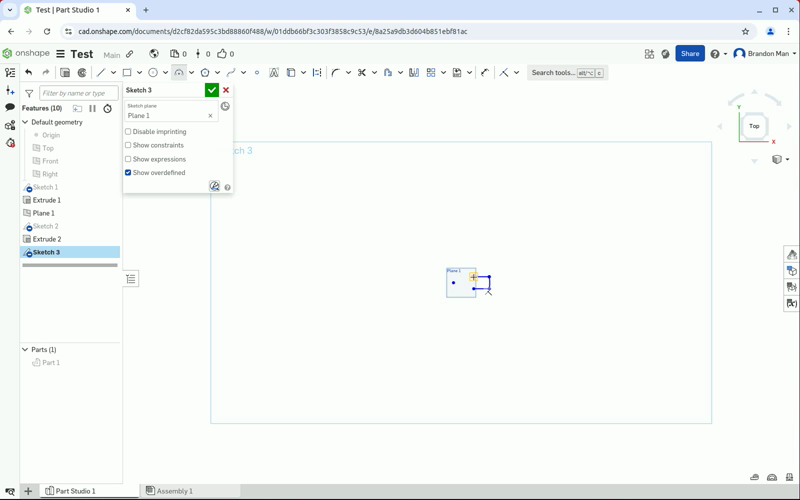
mouse_move(473, 288)
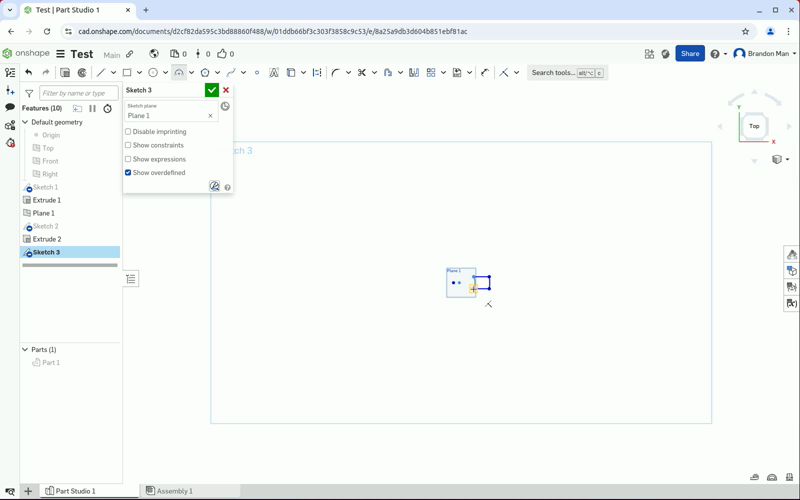
click(473, 288)
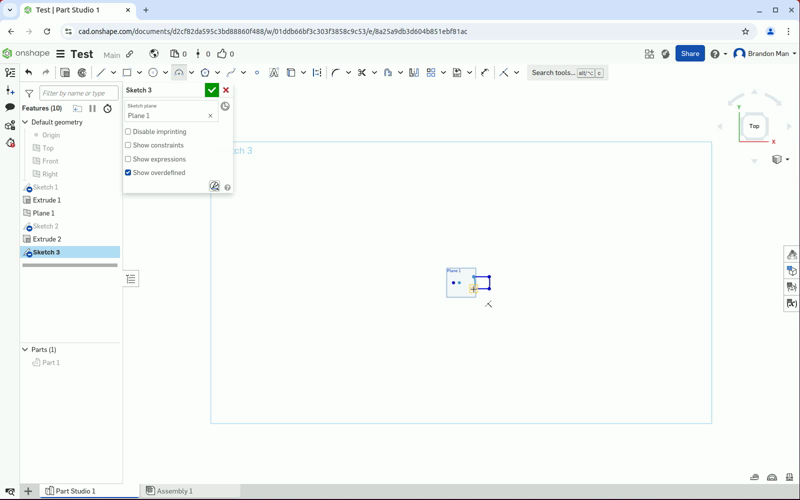
key_down(shift)
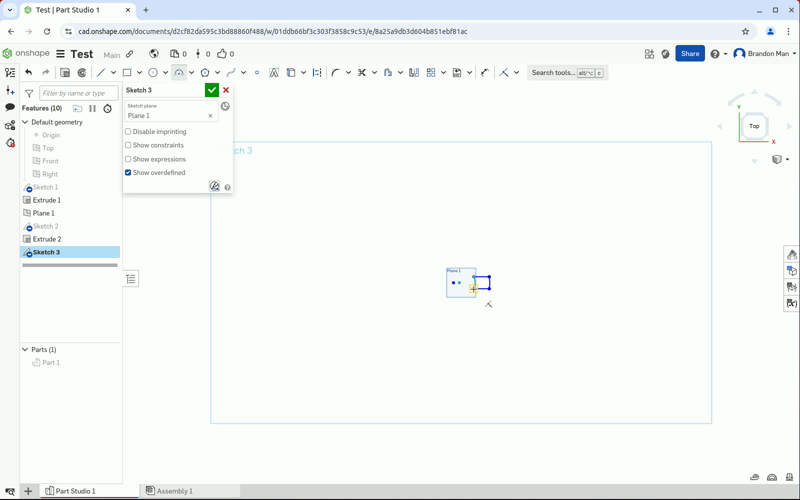
mouse_move(474, 282)
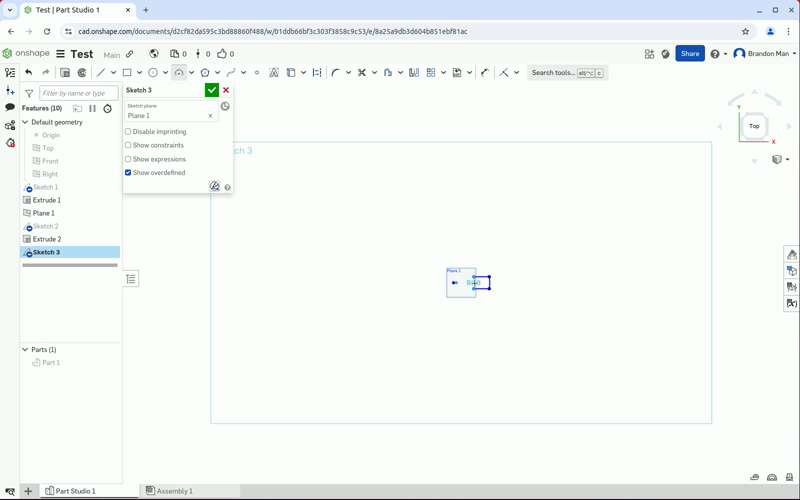
click(474, 282)
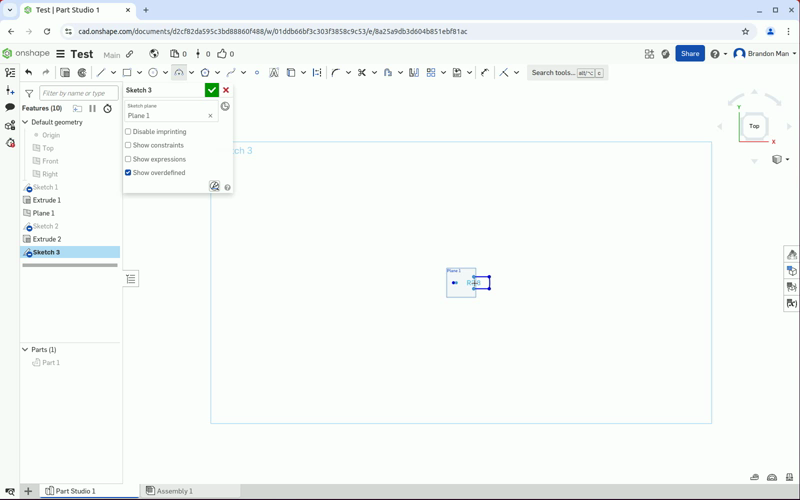
key_up(shift)
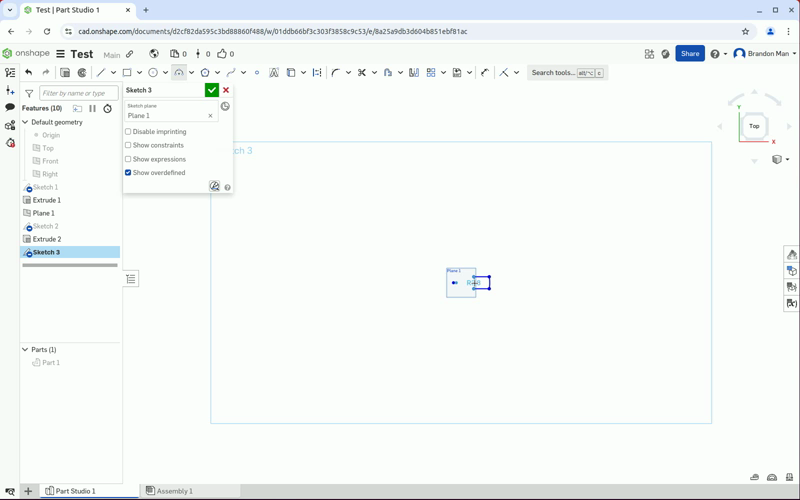
key(esc)
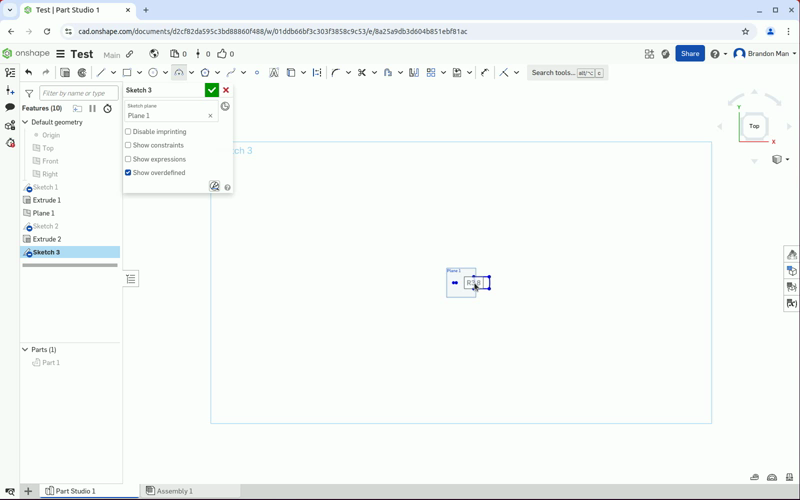
mouse_move(482, 287)
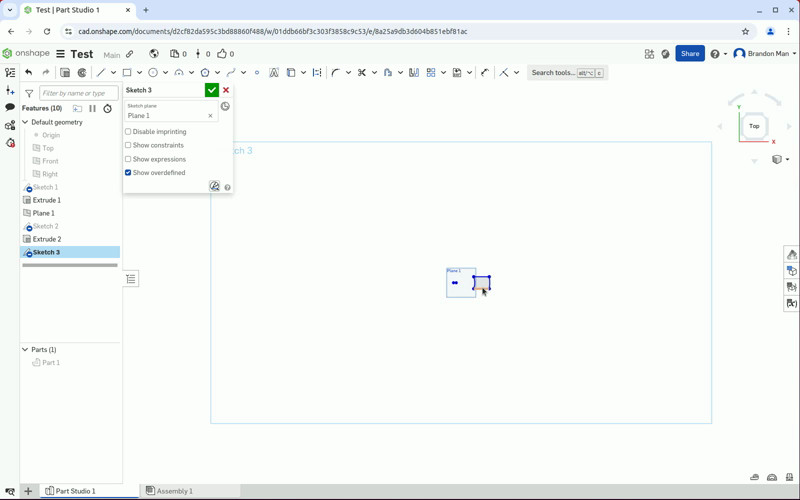
scroll(6)
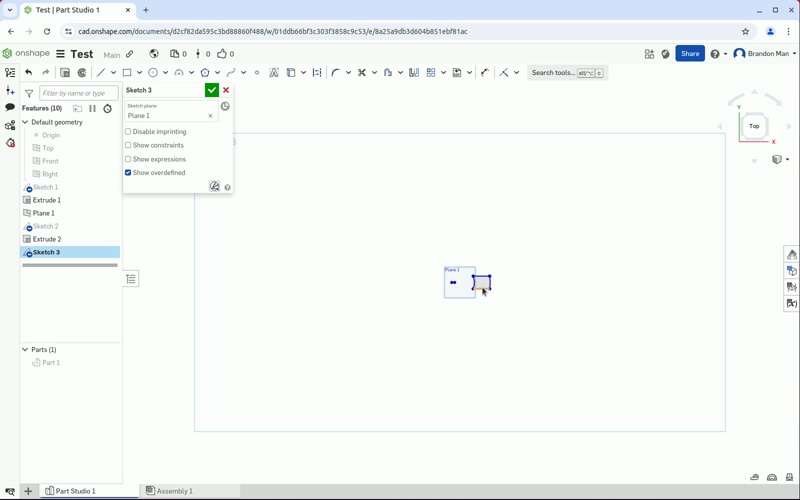
scroll(6)
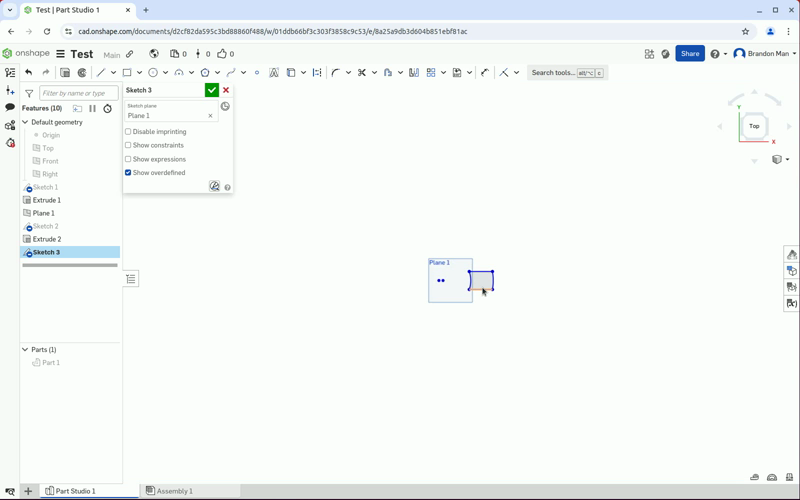
scroll(6)
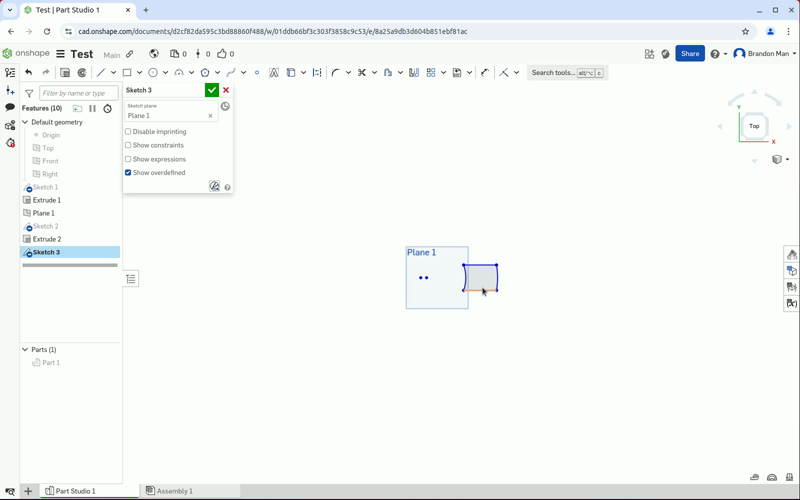
scroll(6)
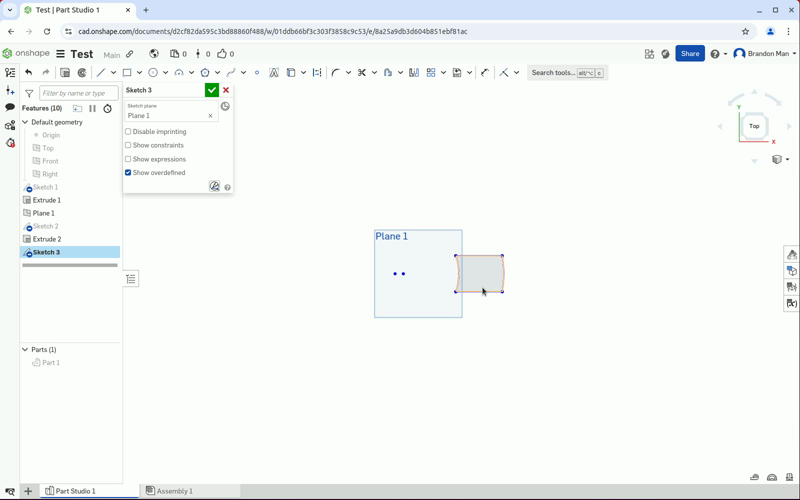
scroll(6)
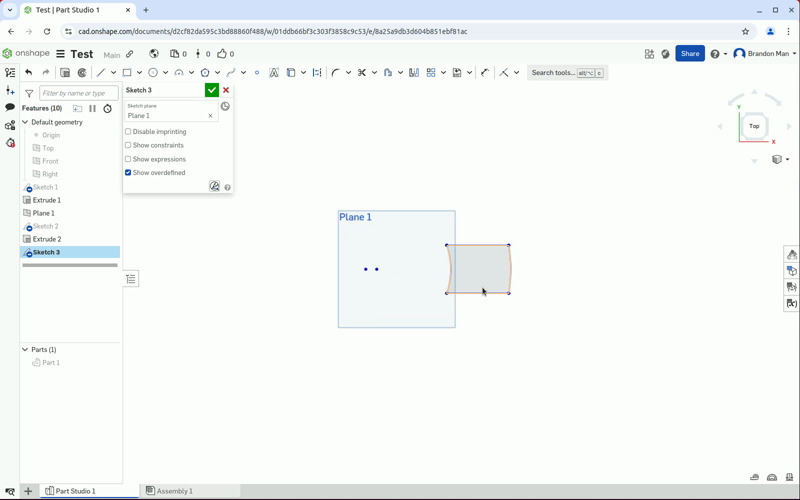
scroll(6)
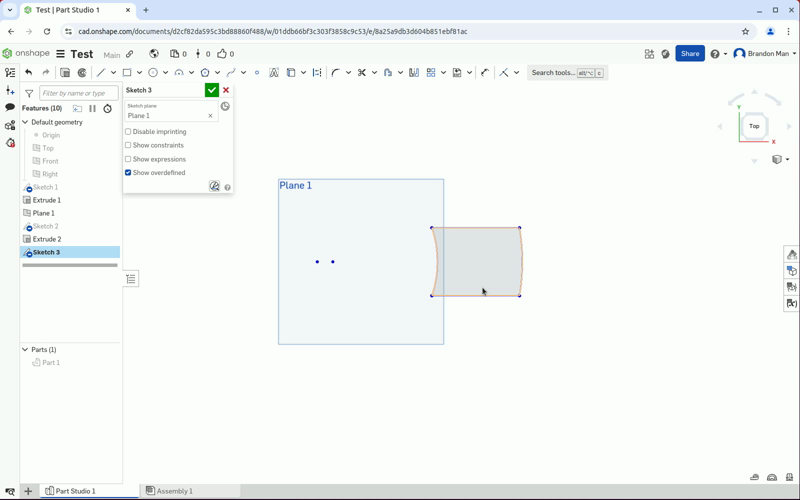
scroll(6)
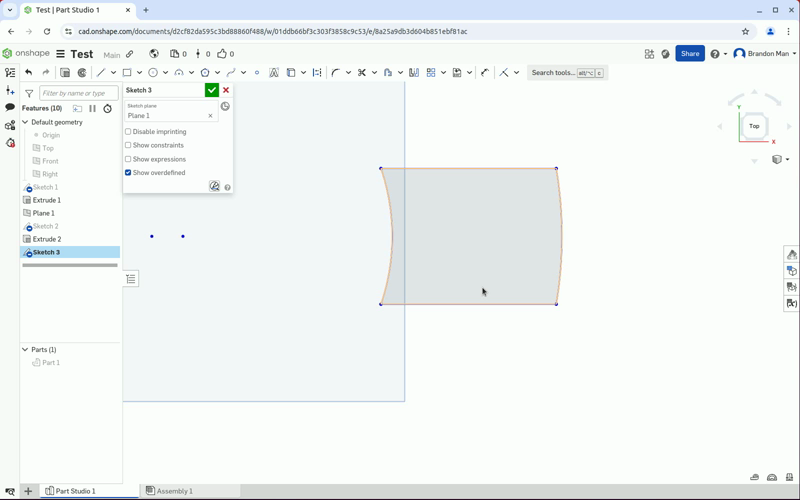
click(482, 287)
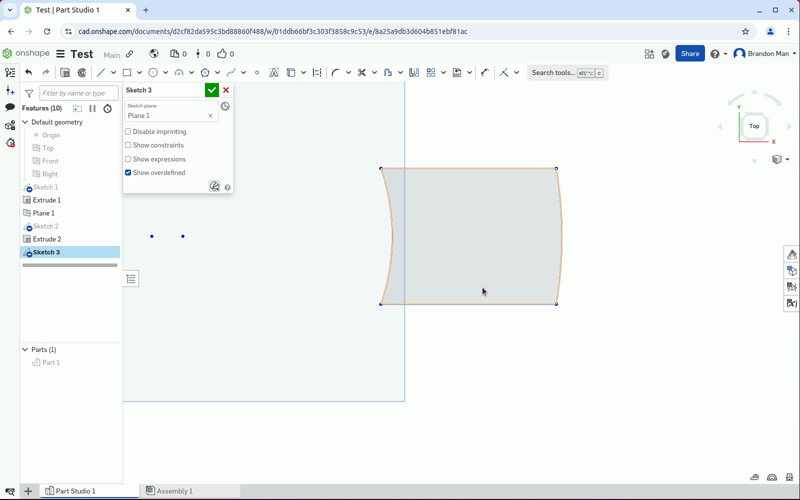
scroll(-6)
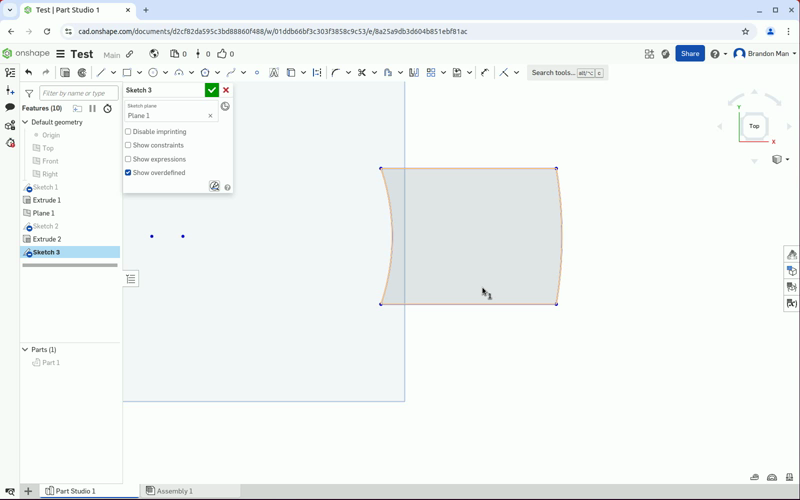
scroll(-6)
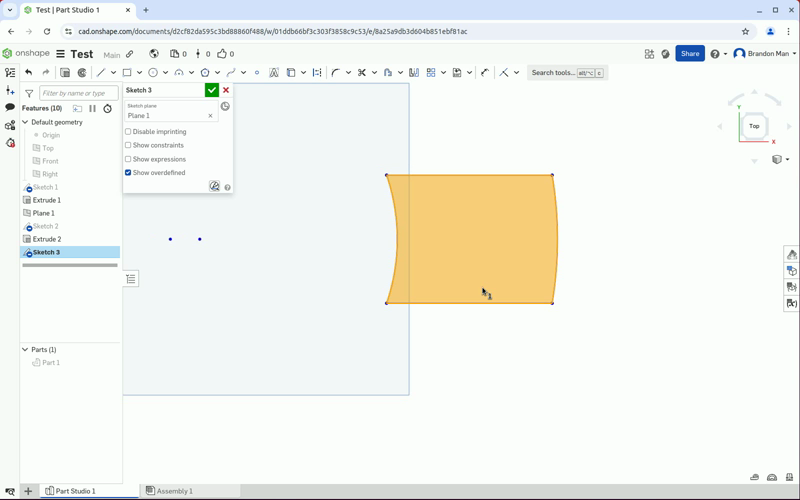
scroll(-6)
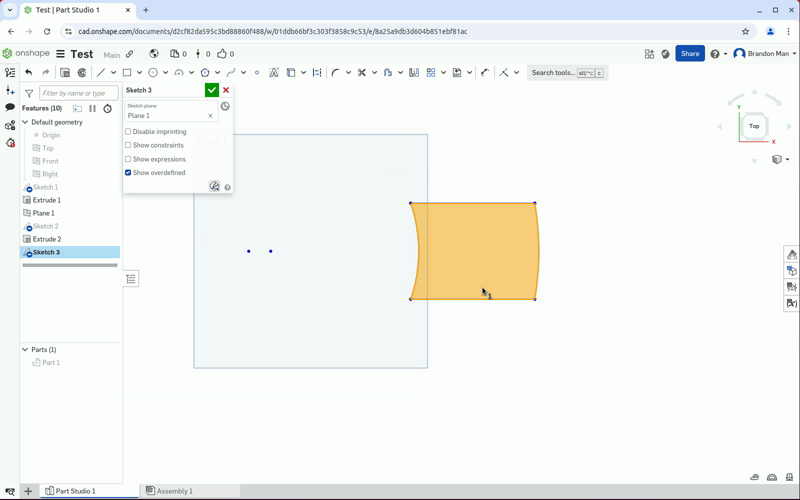
scroll(-6)
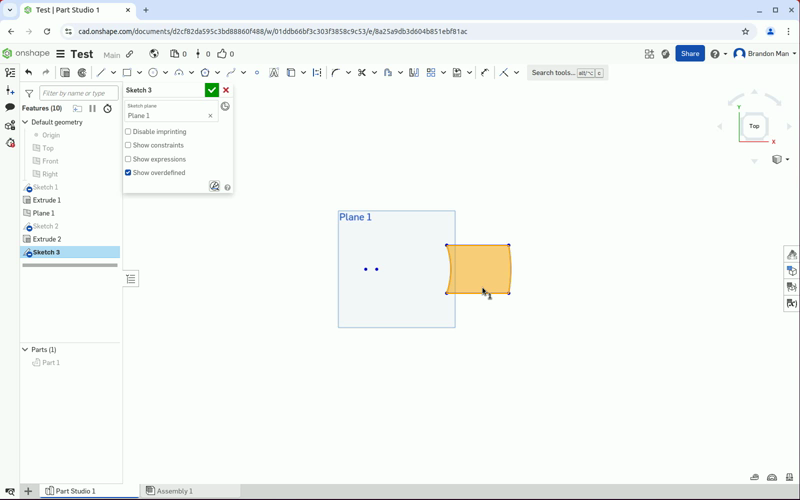
scroll(-6)
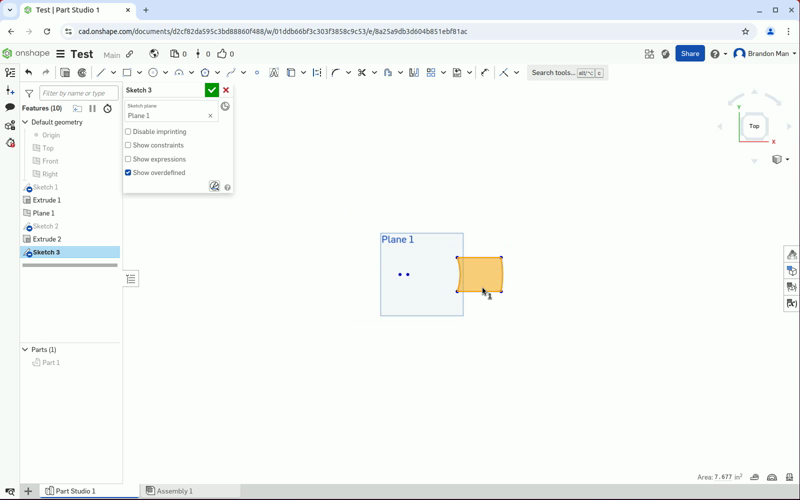
scroll(-6)
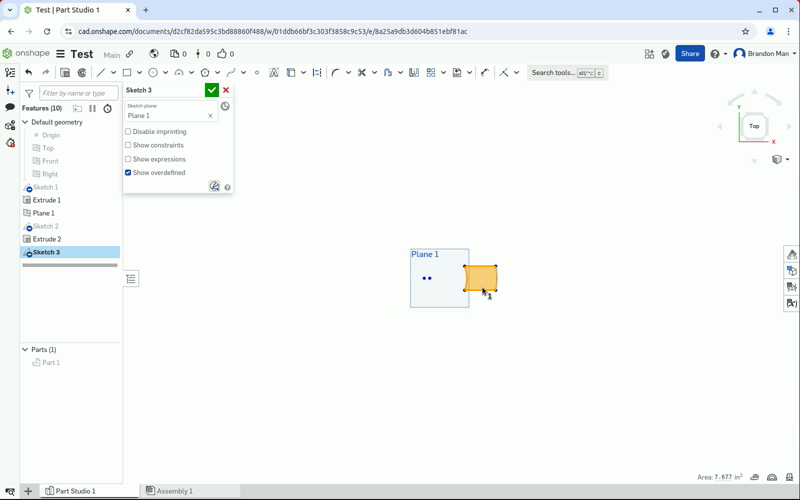
scroll(-6)
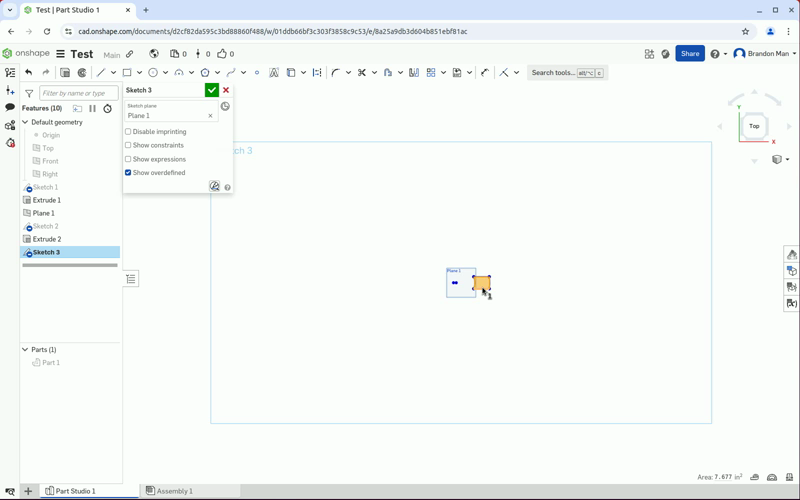
mouse_move(73, 352)
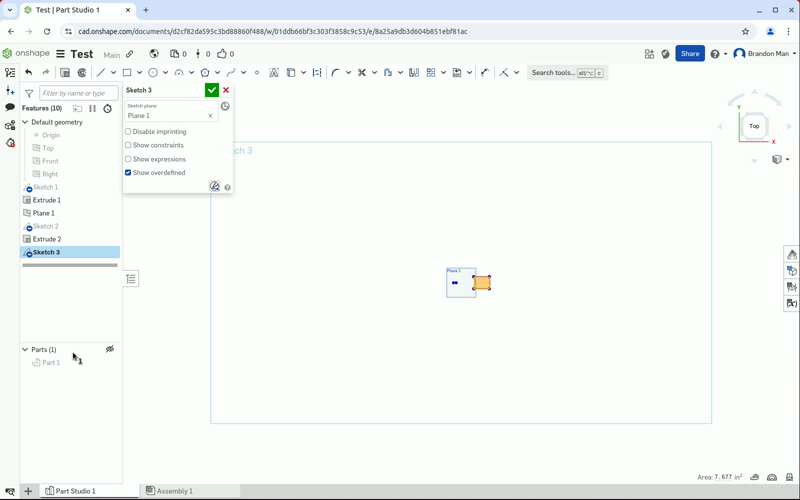
key(shift+y)
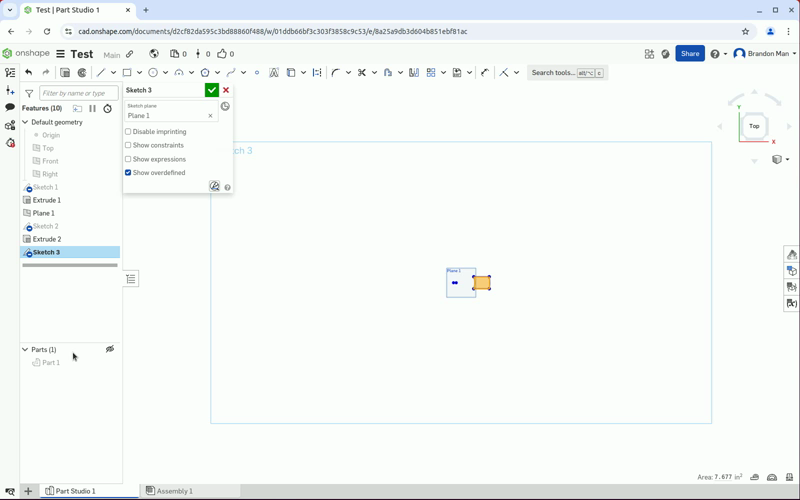
key(shift+e)
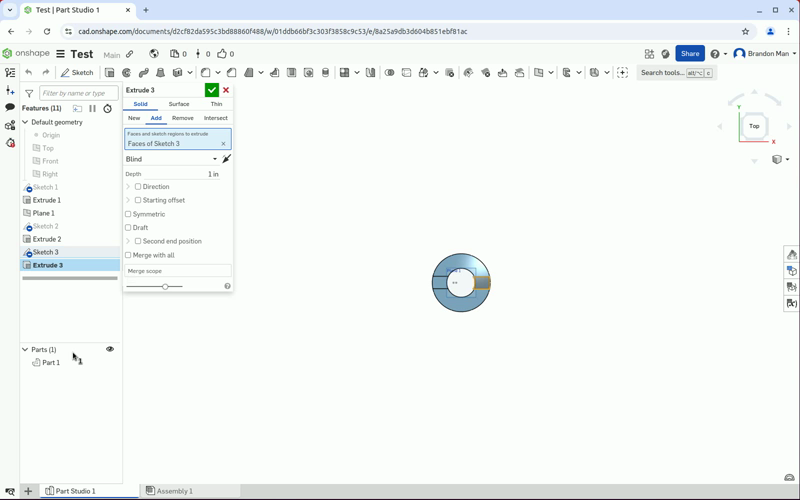
mouse_move(143, 106)
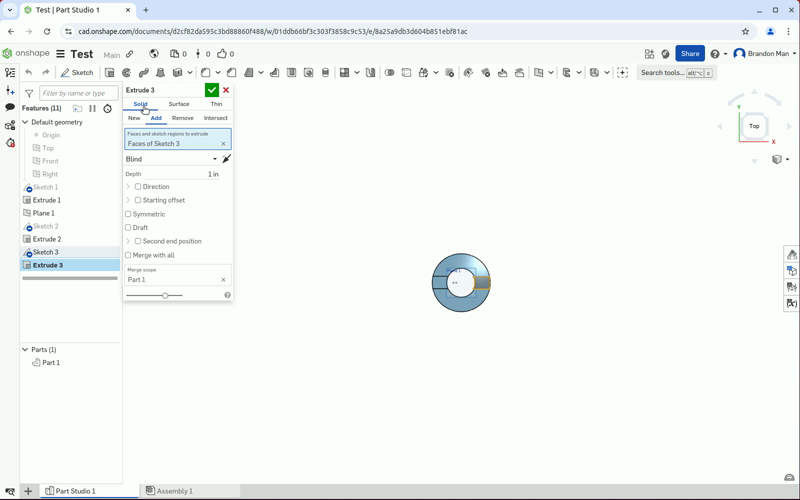
click(143, 106)
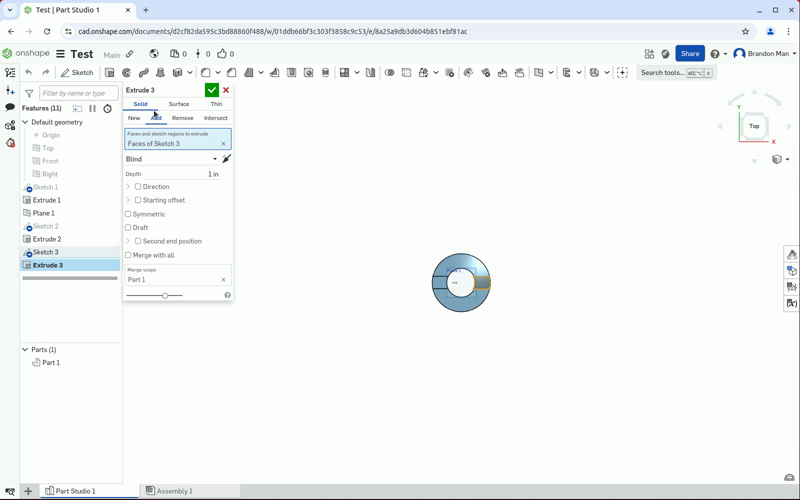
mouse_move(186, 120)
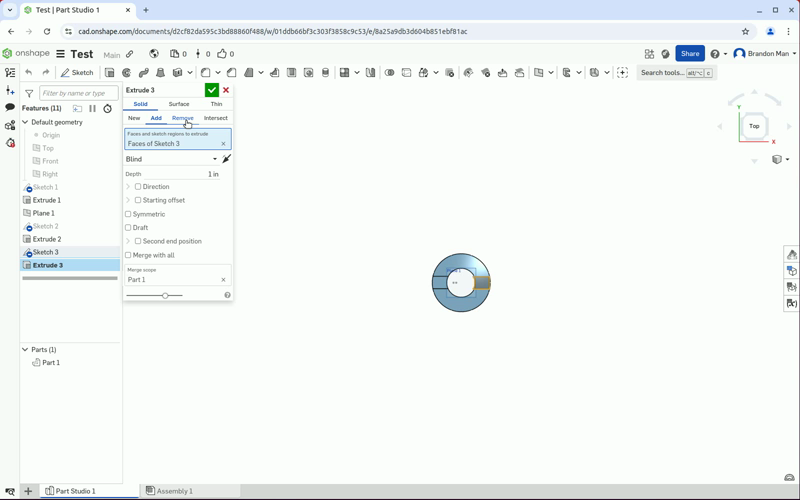
click(186, 120)
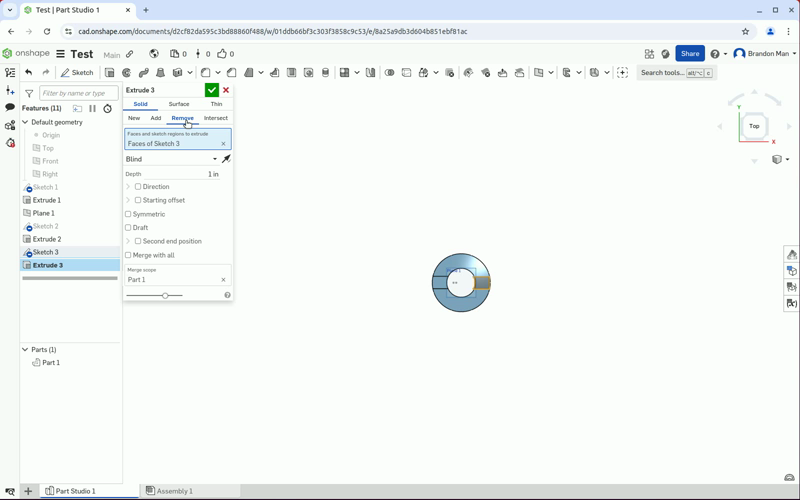
key(tab, 4)
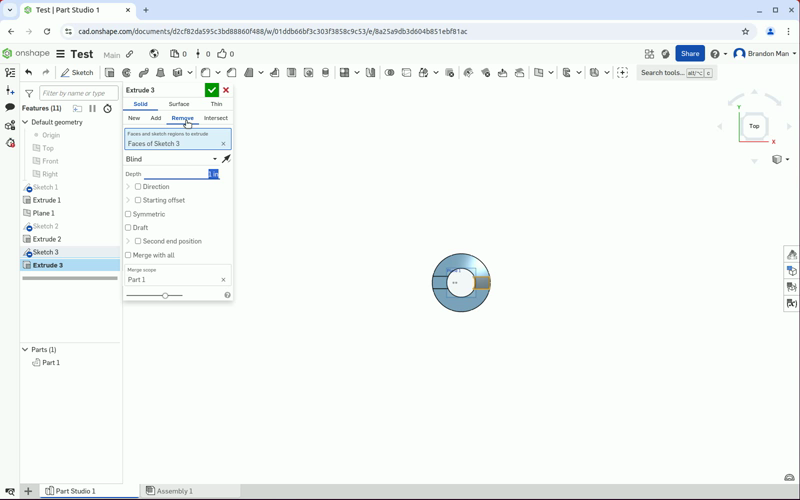
text(6.981)
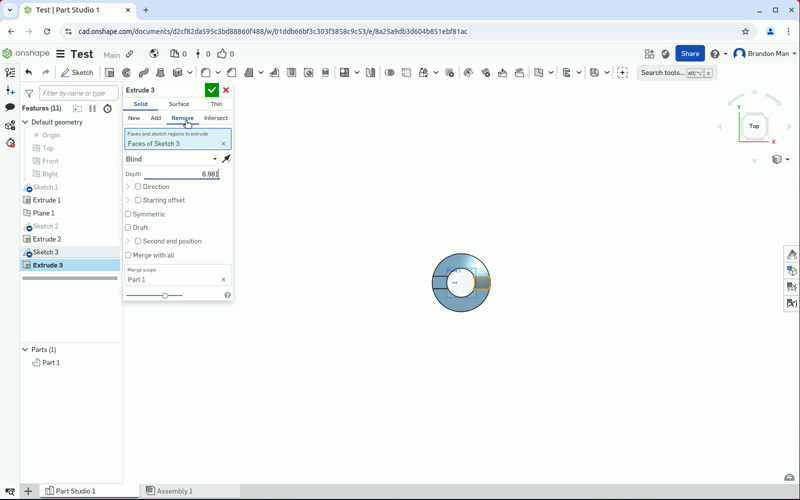
key(tab, 6)
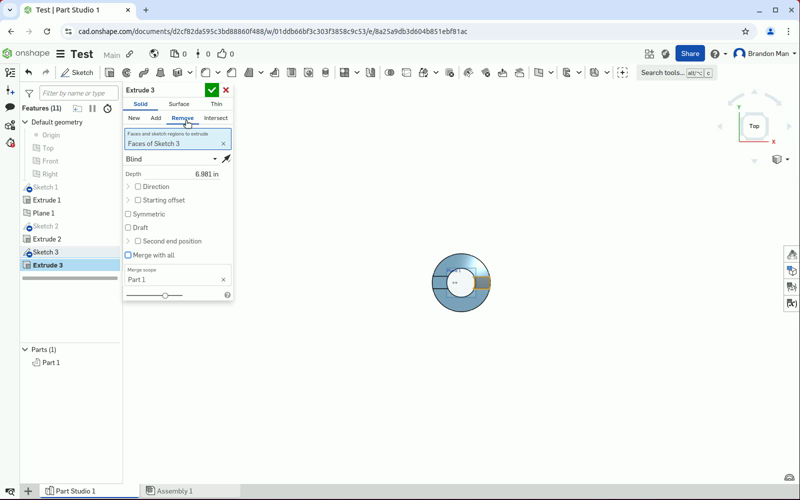
key(space)
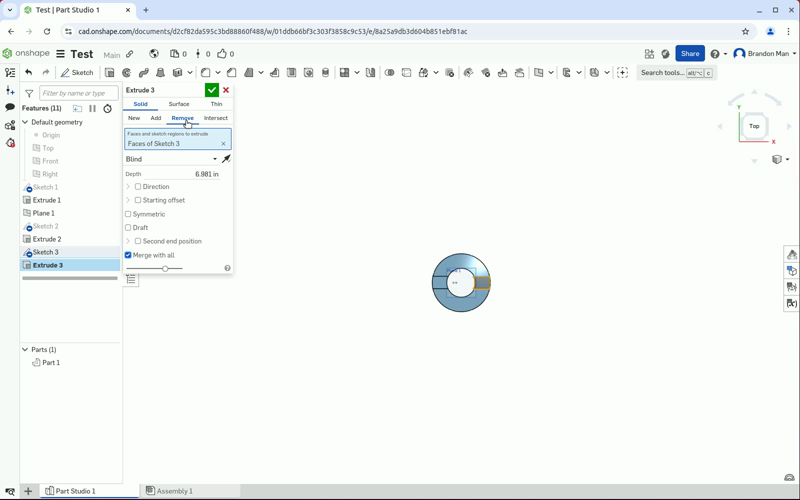
key(enter)
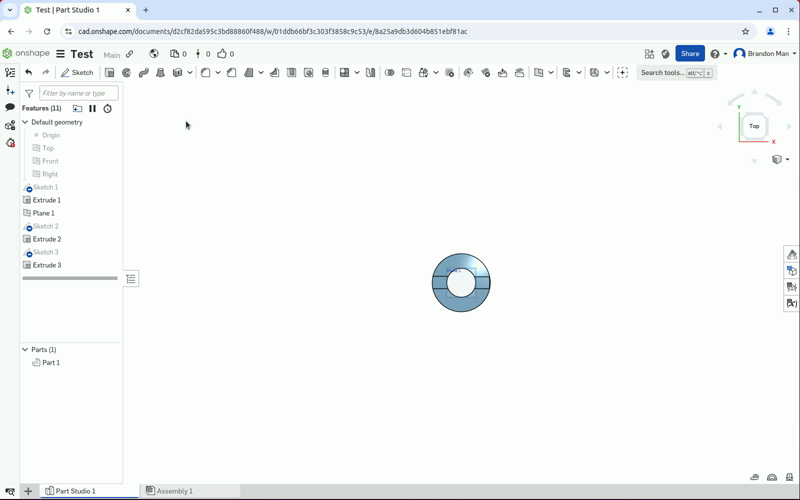
key(shift+h)
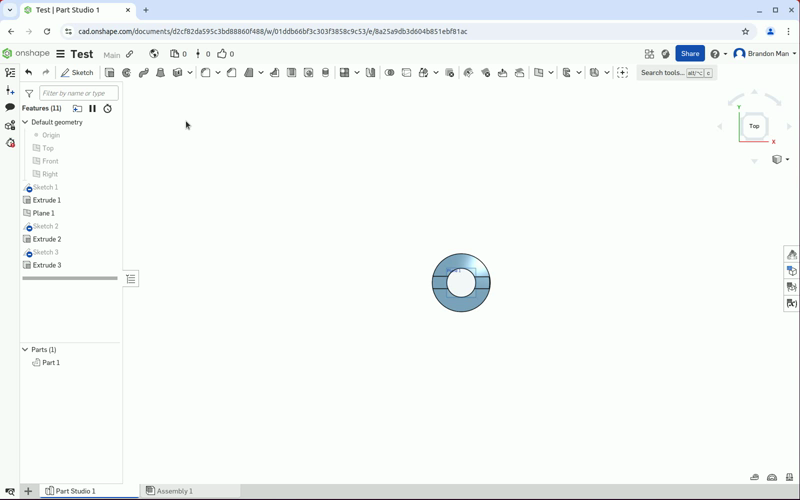
key(shift+h)
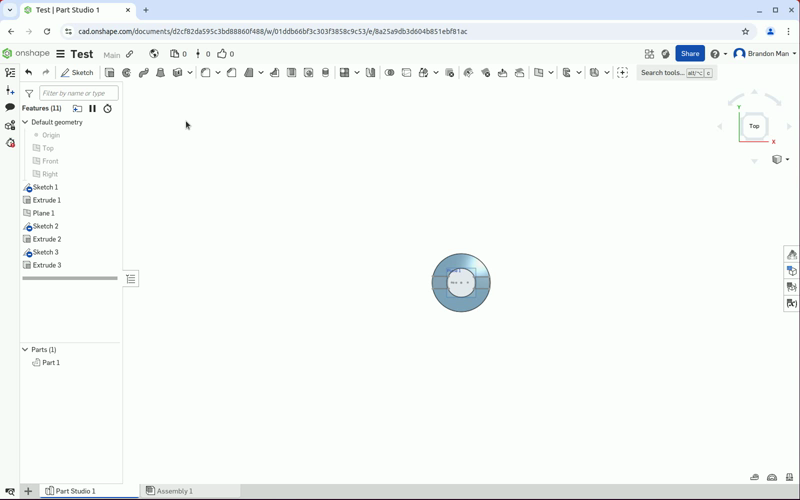
key(shift+7)
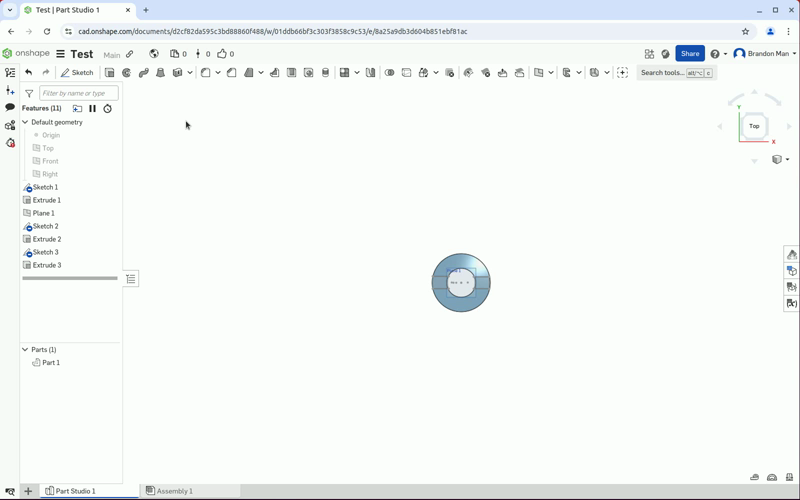
key(up, 3)
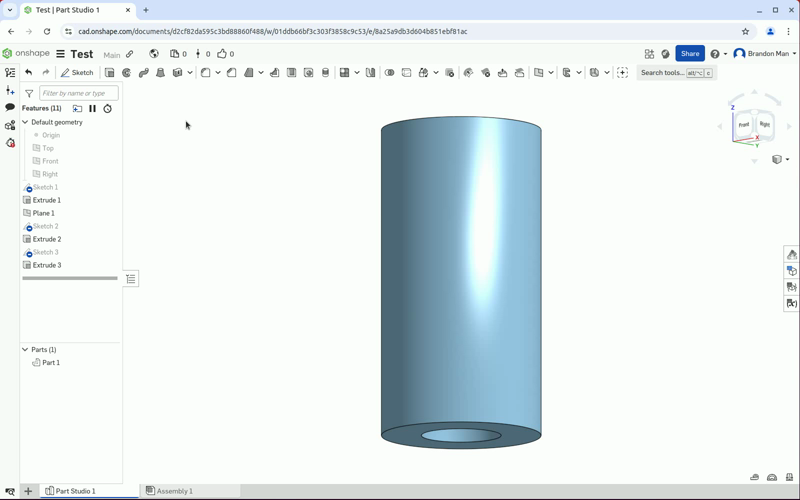
key(left, 3)
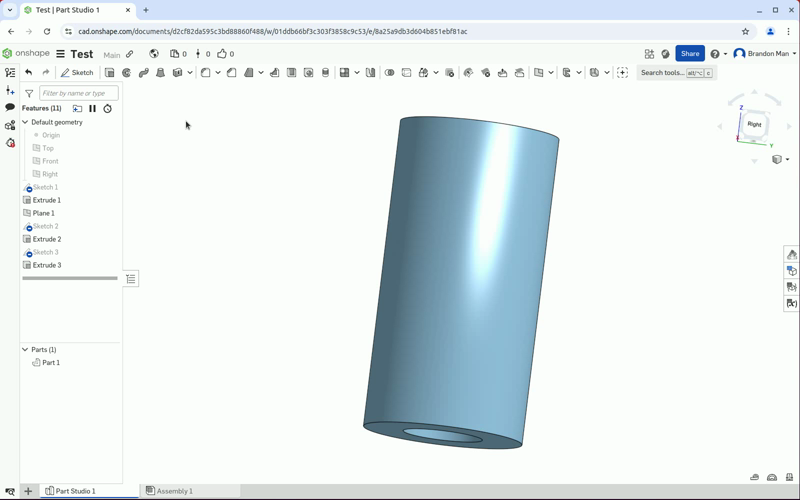
key(right, 3)
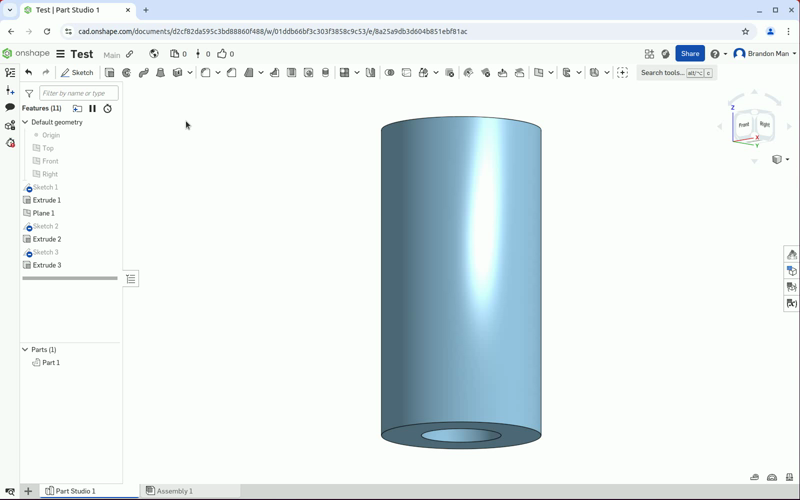
key(down, 3)
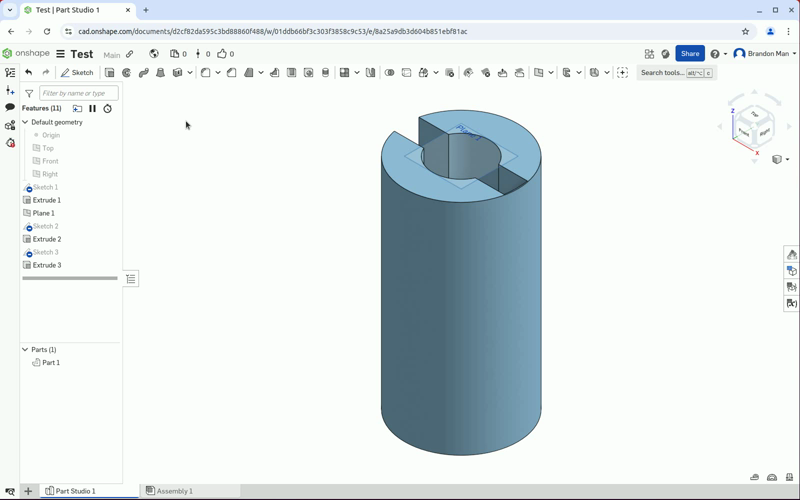
mouse_move(73, 189)
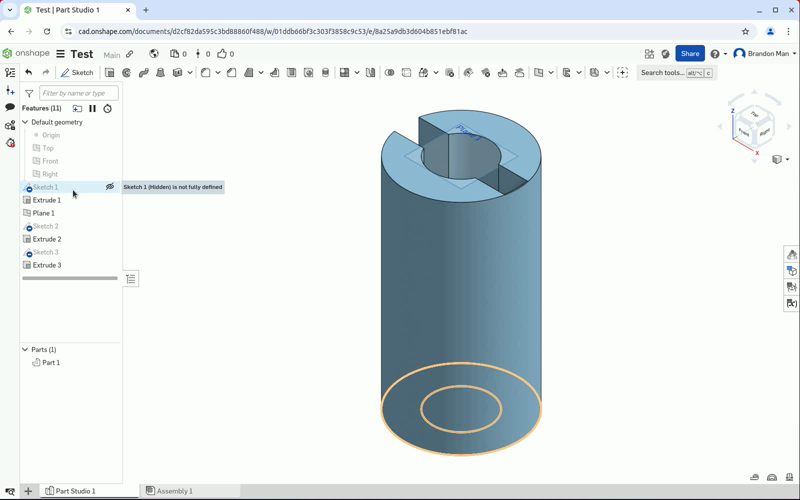
click(73, 189)